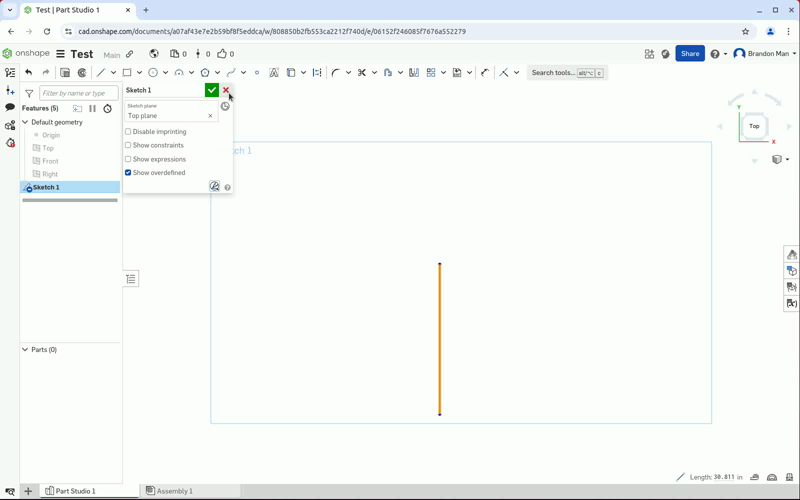
key(shift+h)
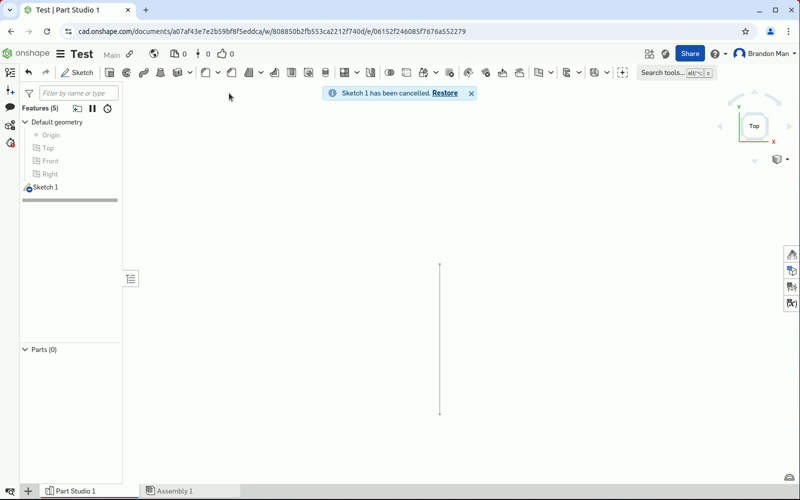
mouse_move(73, 352)
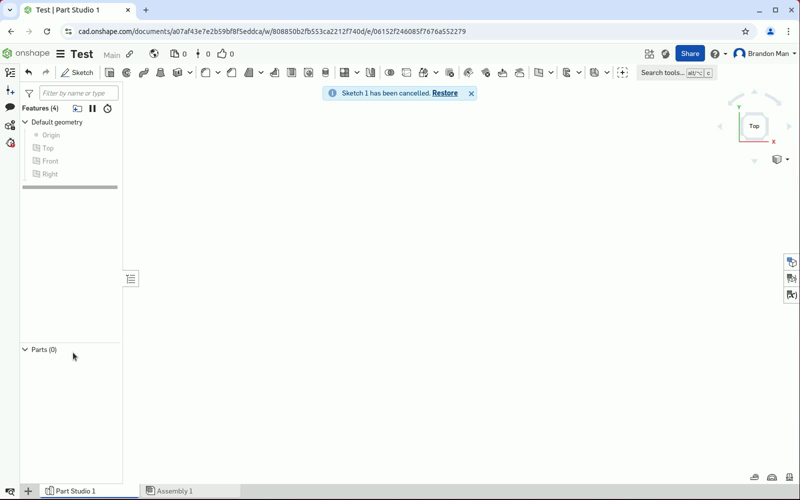
key(y)
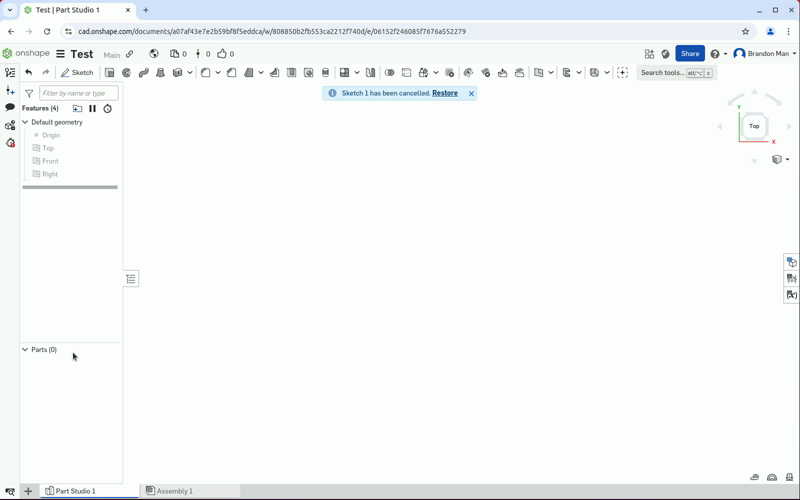
key(shift+p)
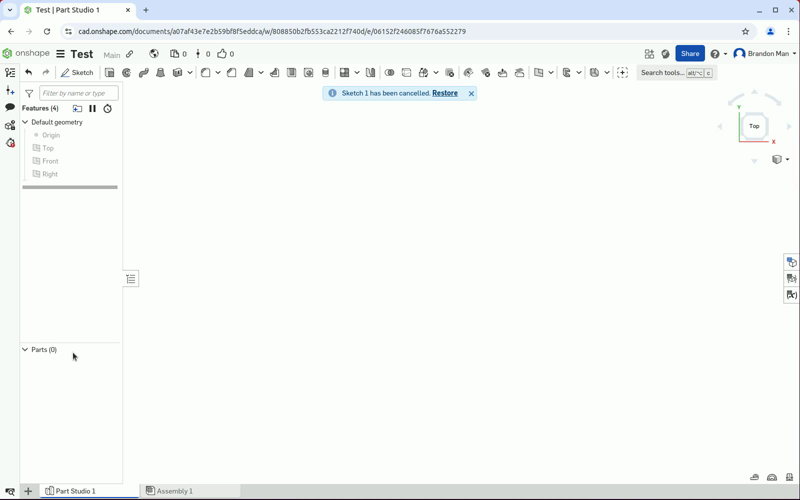
key(space)
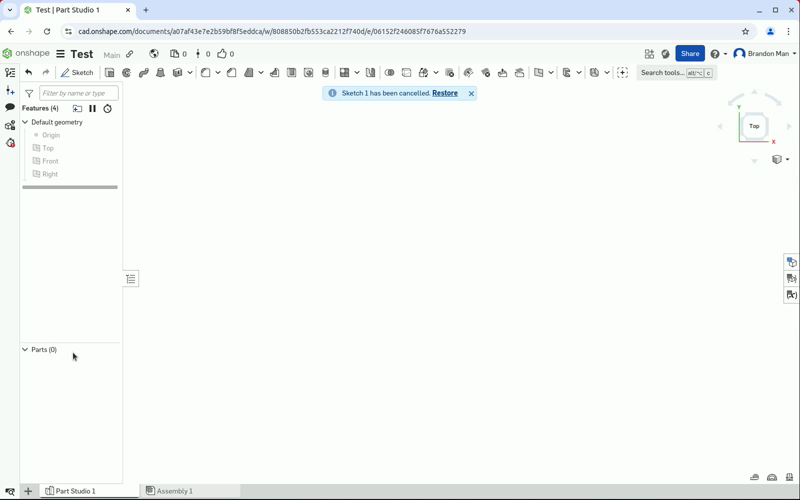
key_down(shift)
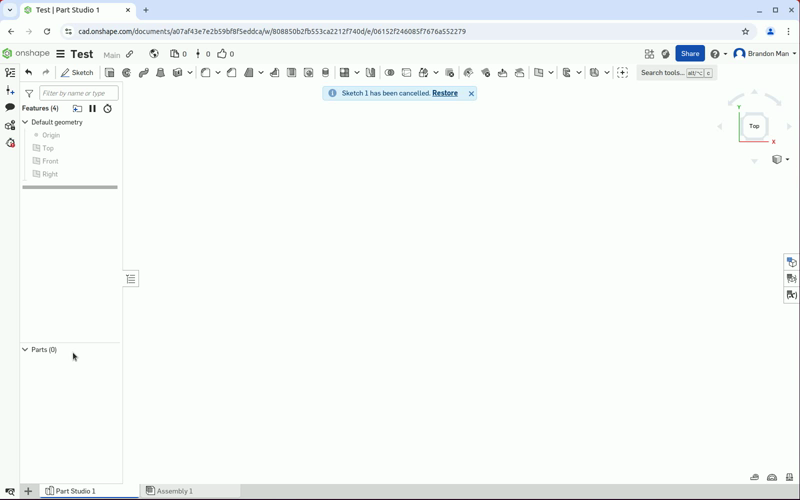
key(up)
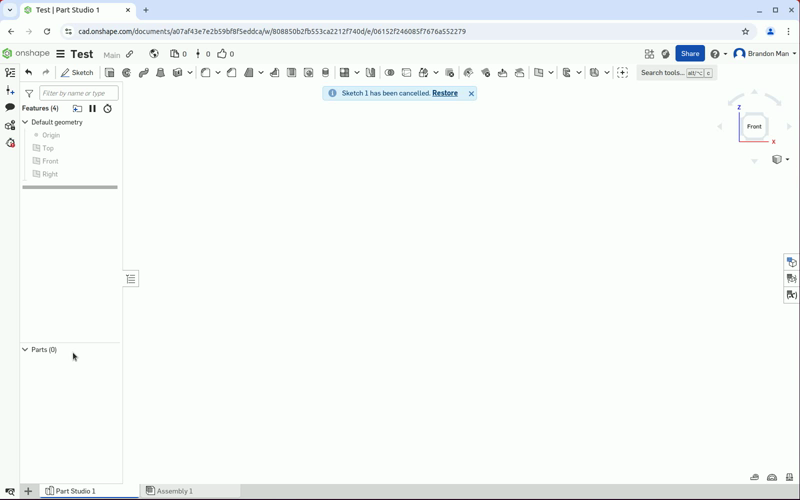
key_up(shift)
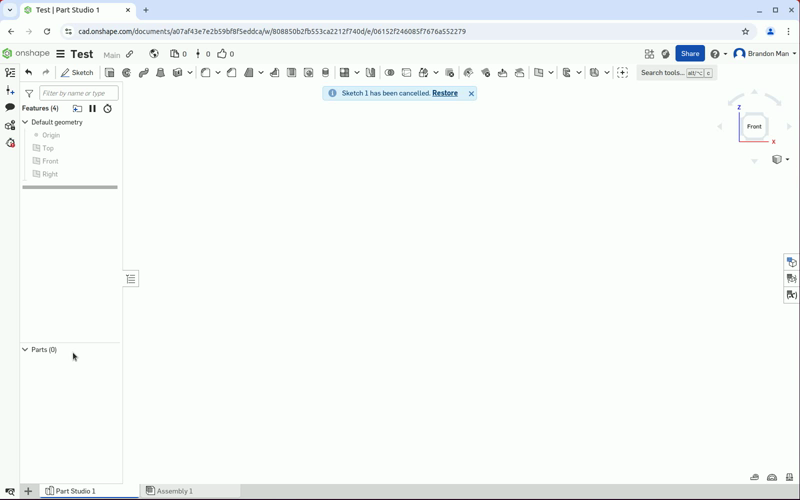
mouse_move(73, 352)
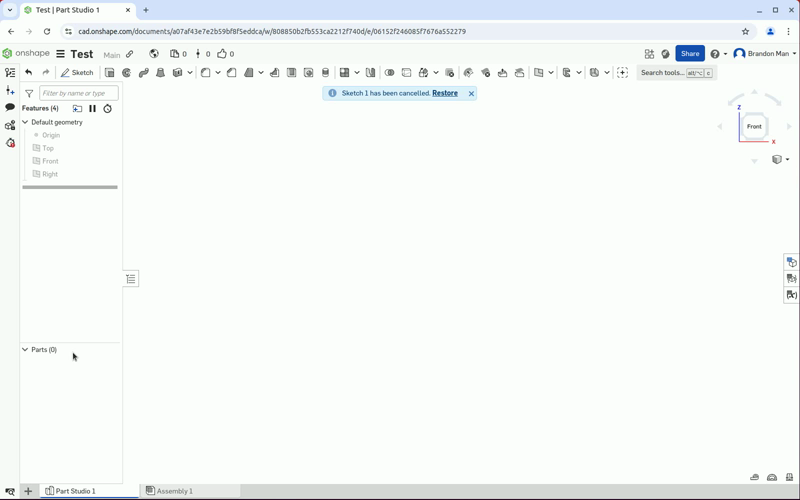
key(shift+y)
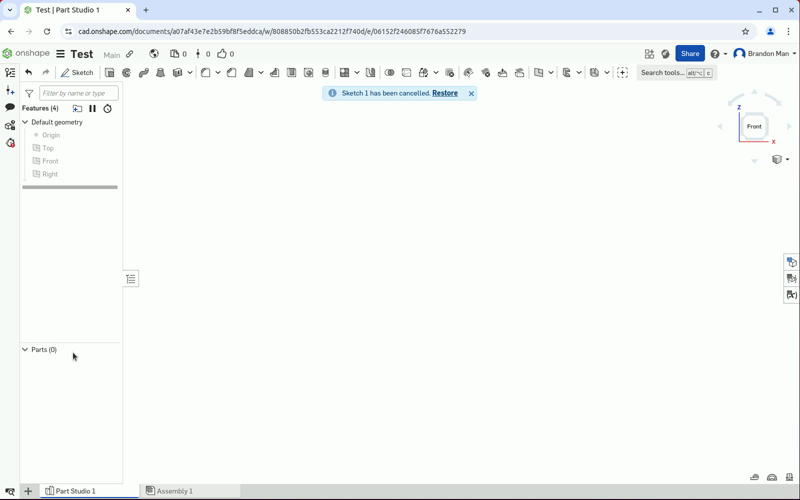
key(shift+s)
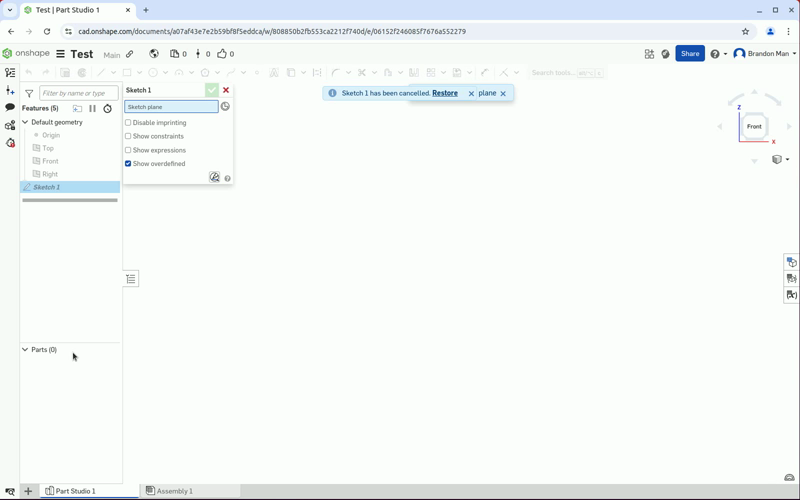
mouse_move(73, 163)
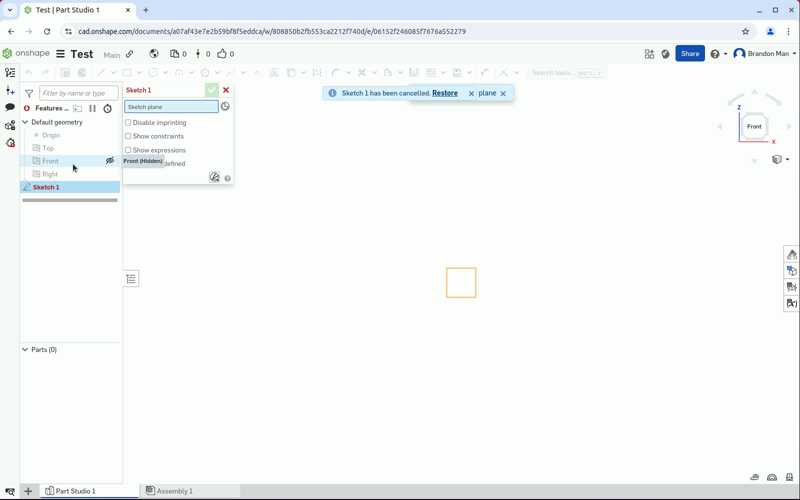
click(73, 163)
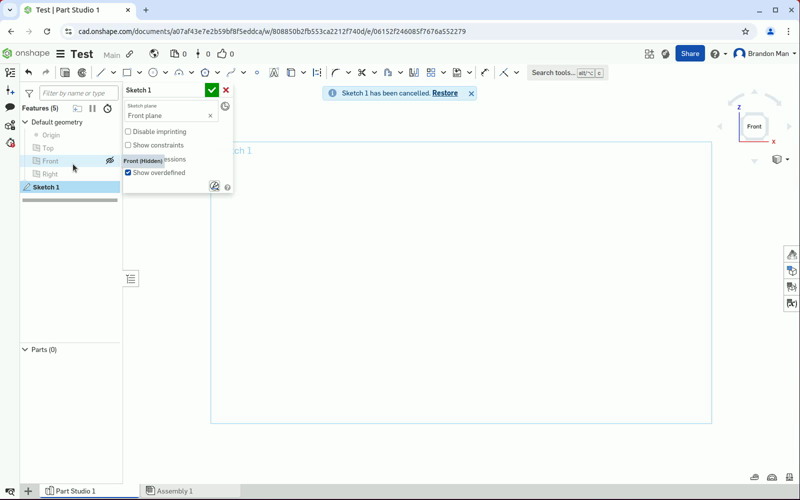
mouse_move(73, 352)
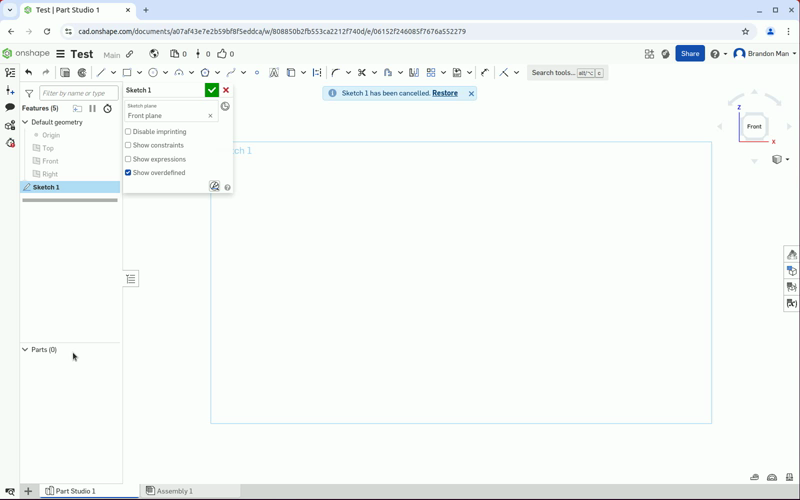
key(y)
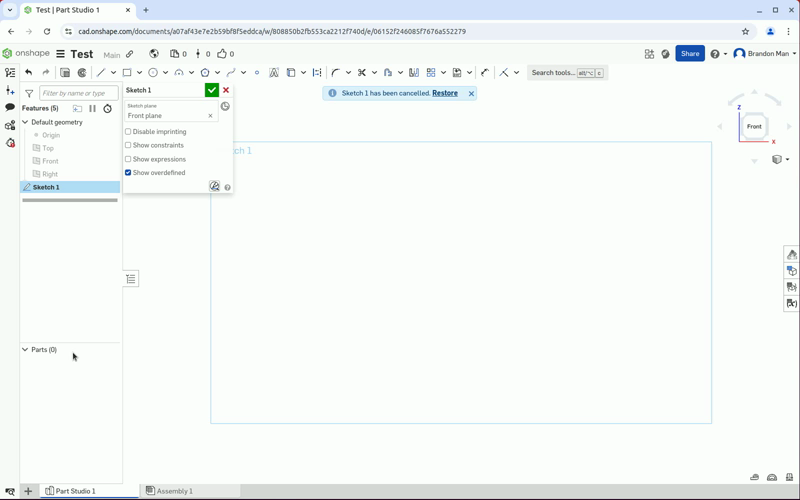
key(l)
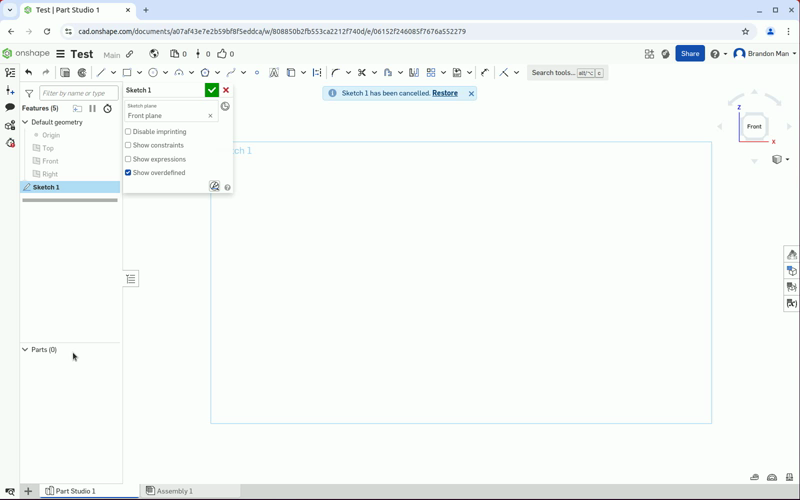
key_down(shift)
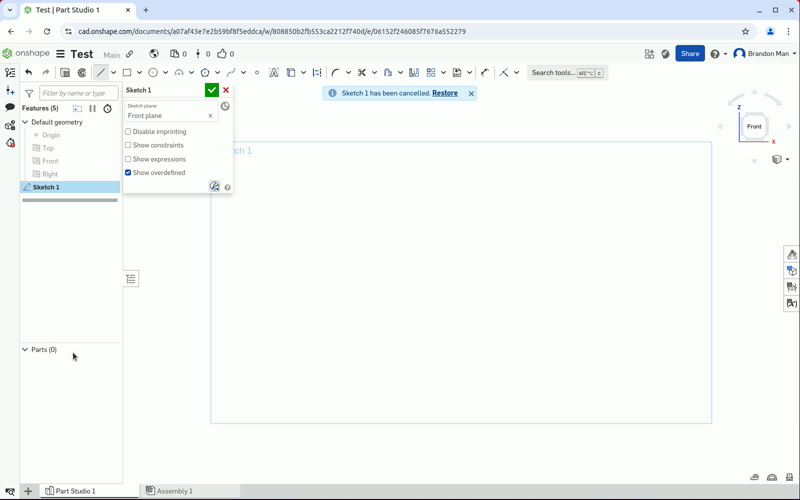
mouse_move(404, 282)
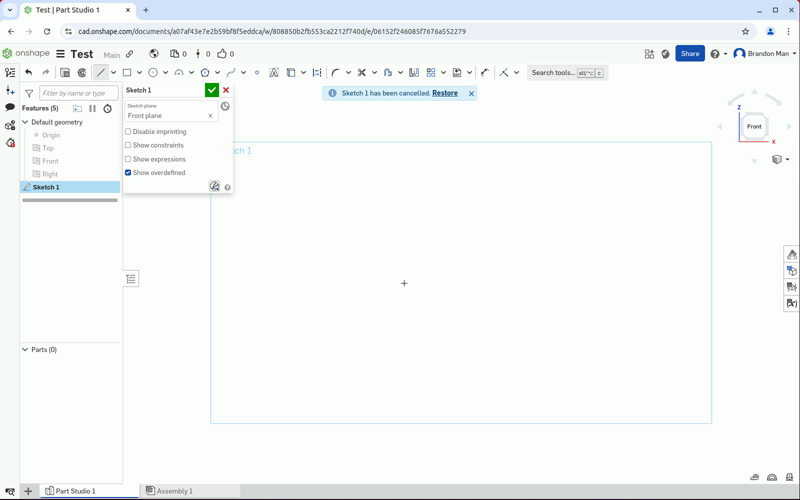
click(404, 282)
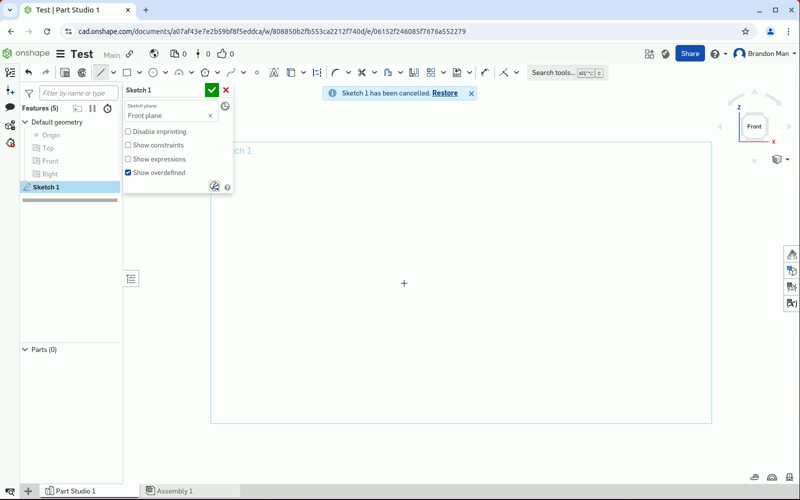
key_up(shift)
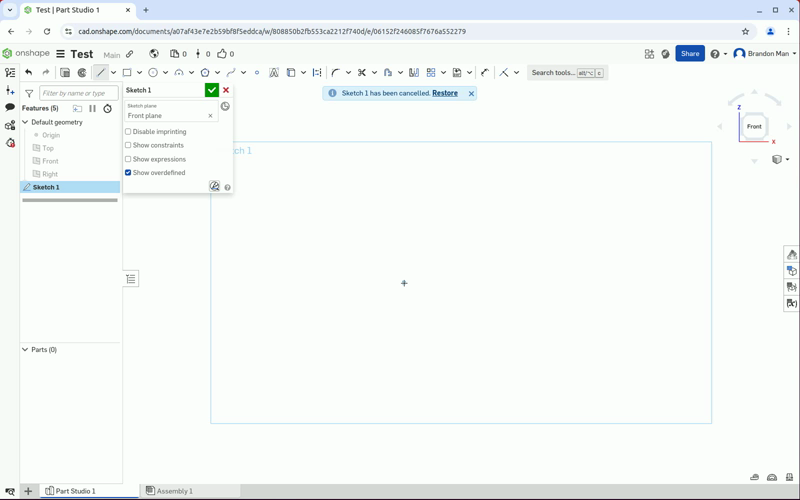
key_down(shift)
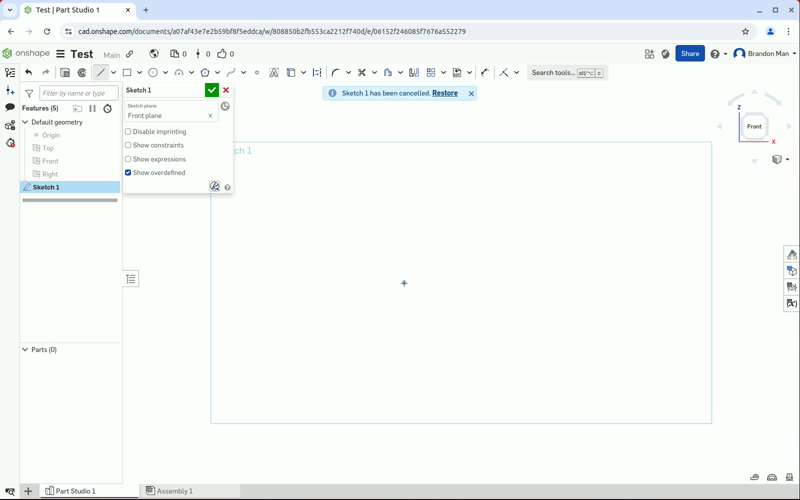
mouse_move(516, 282)
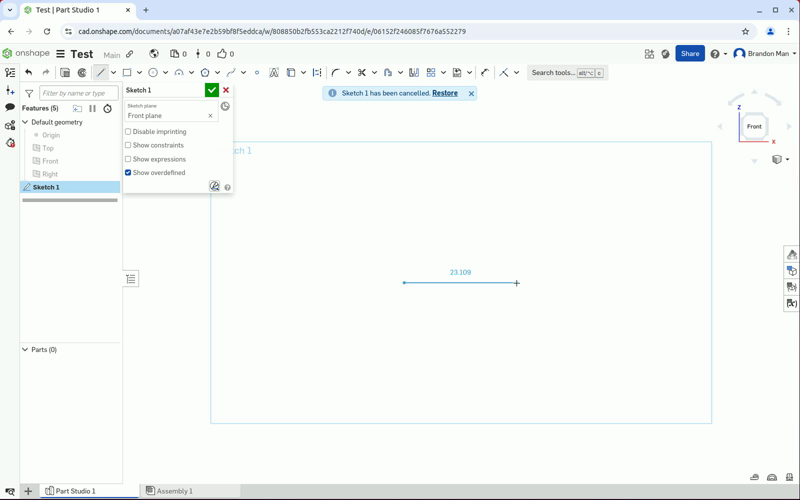
click(516, 282)
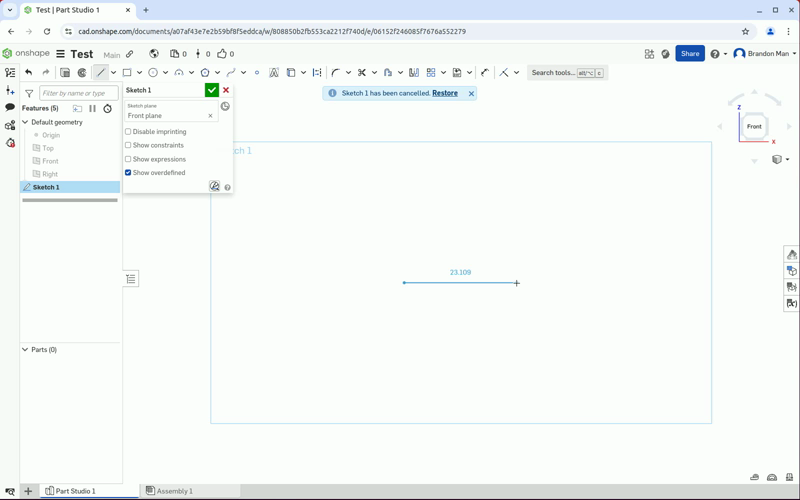
key_up(shift)
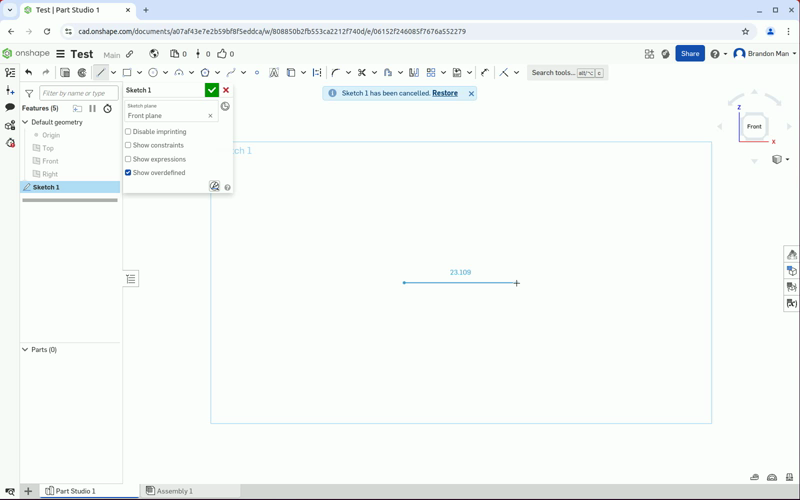
key_down(shift)
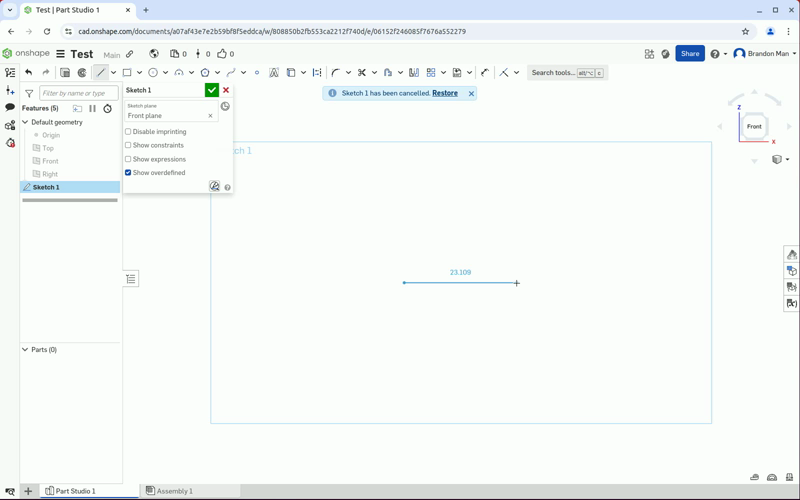
mouse_move(461, 170)
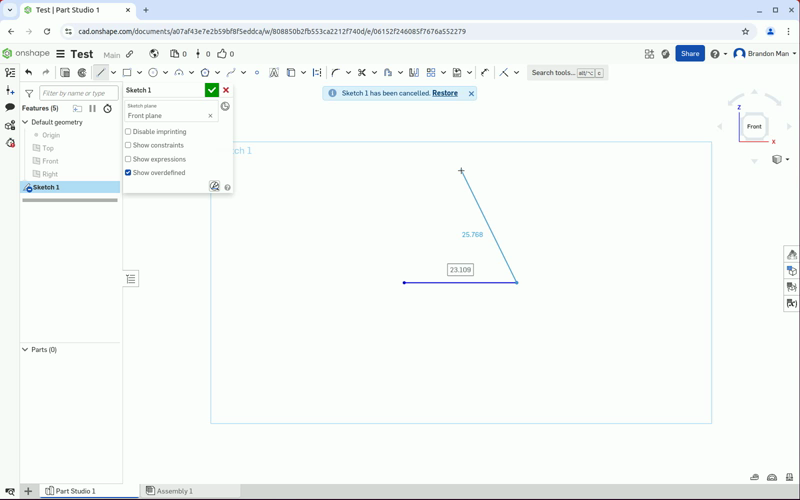
click(461, 170)
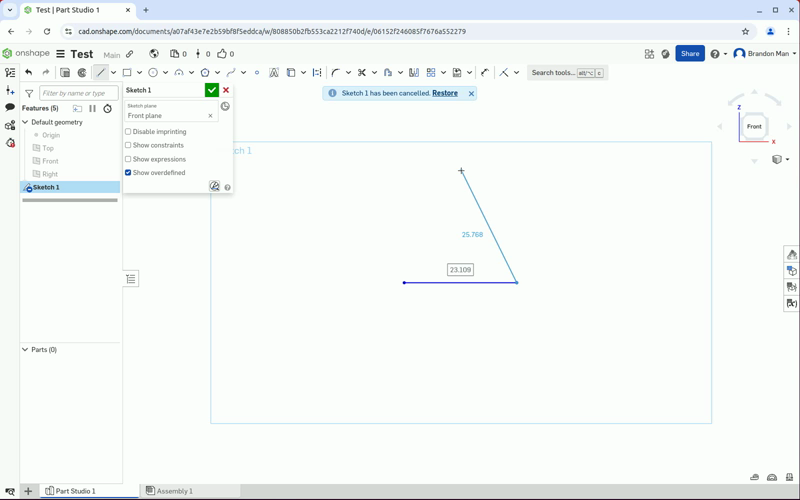
key_up(shift)
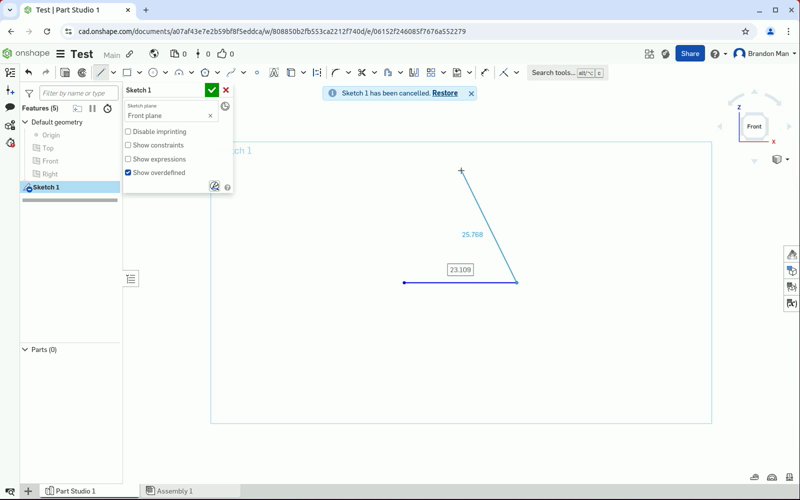
key_down(shift)
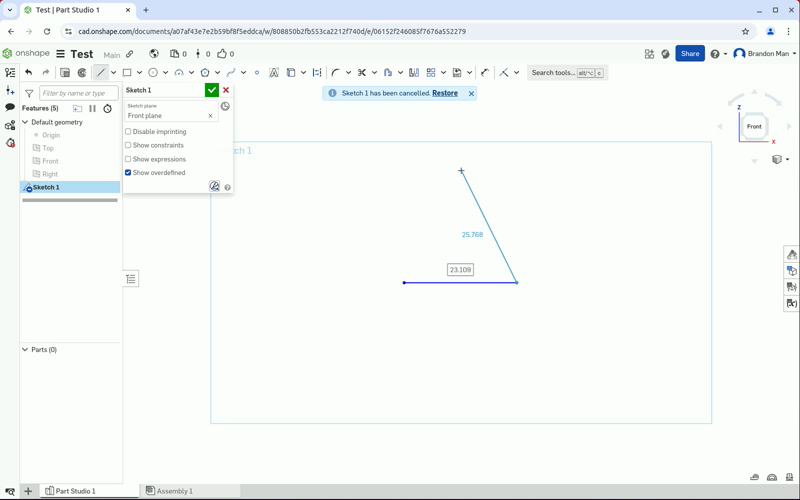
mouse_move(404, 282)
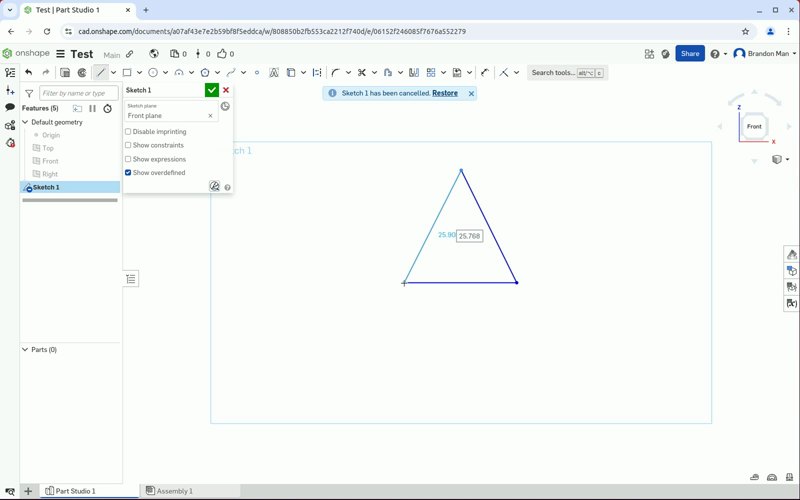
key_up(shift)
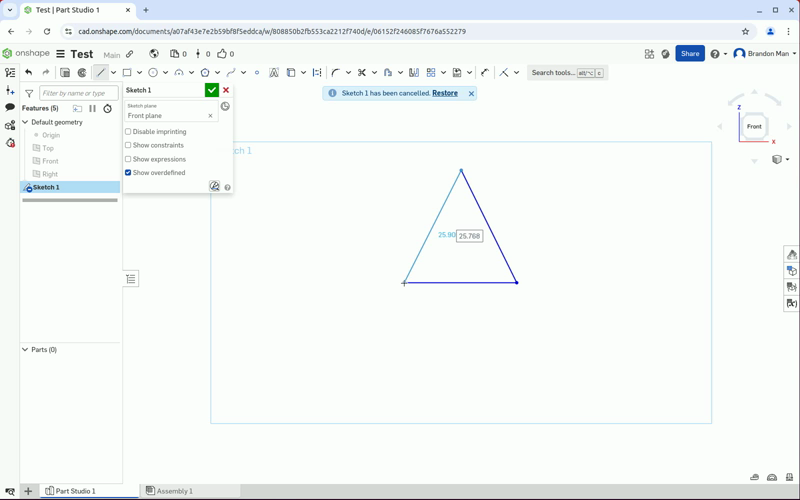
click(404, 282)
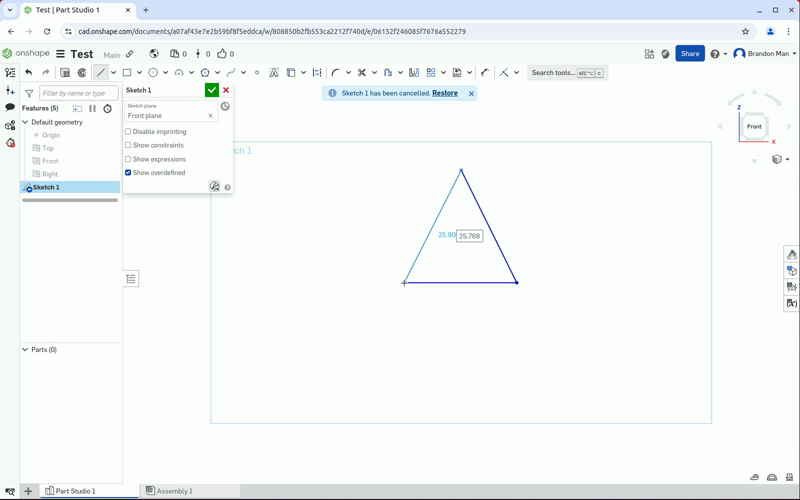
key(esc)
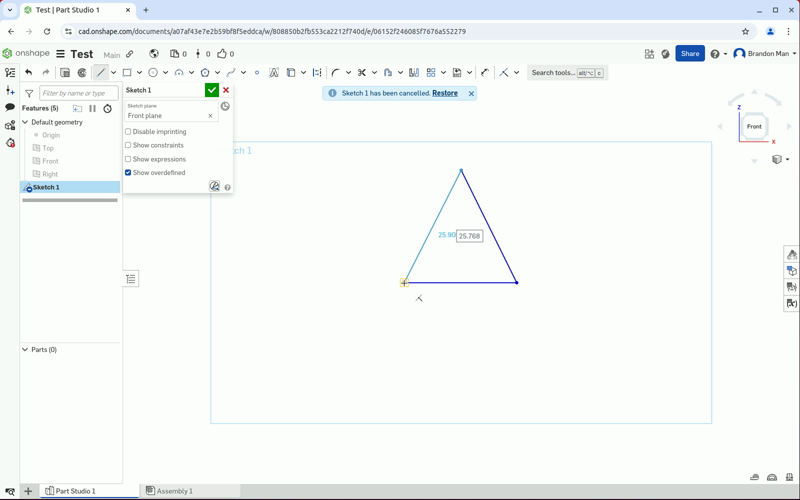
mouse_move(466, 237)
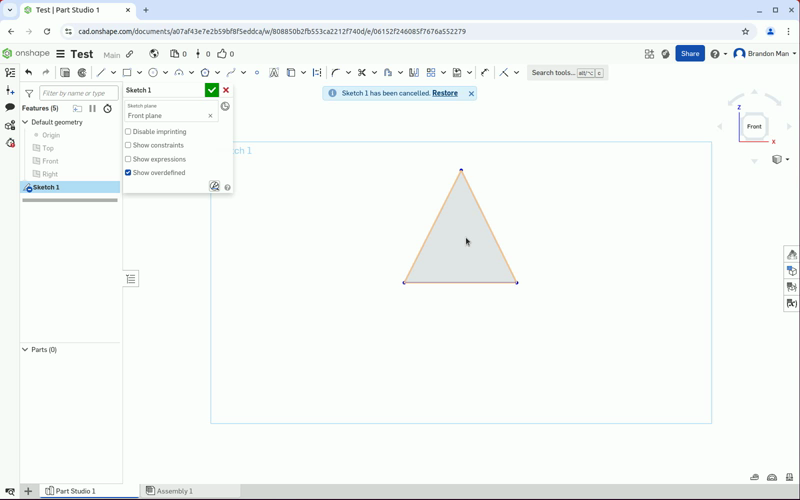
click(466, 237)
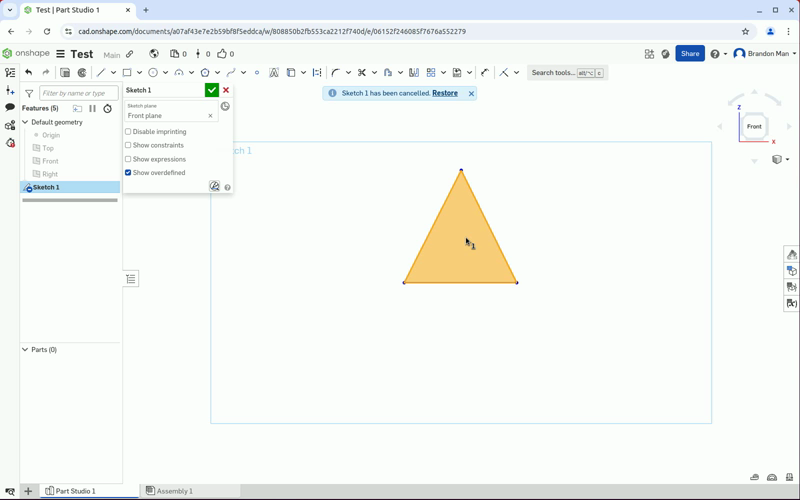
mouse_move(73, 352)
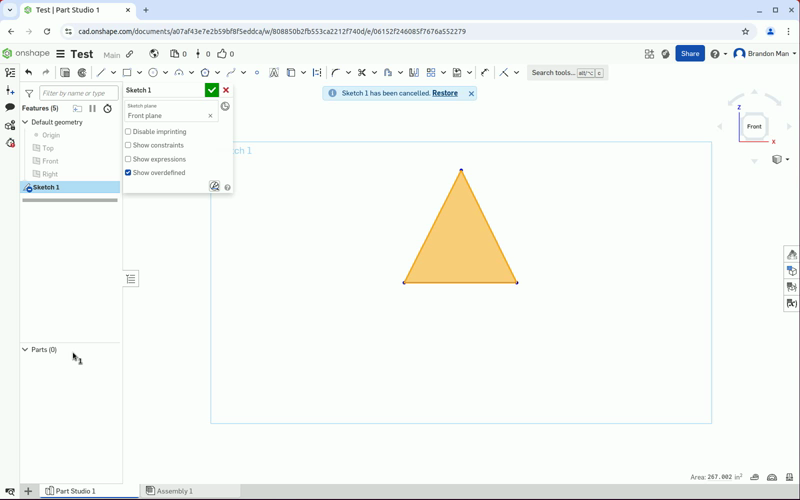
key(shift+y)
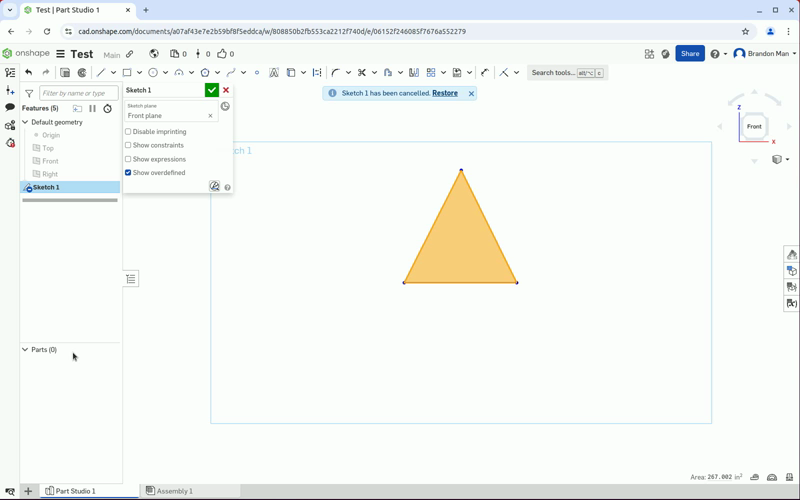
key(shift+e)
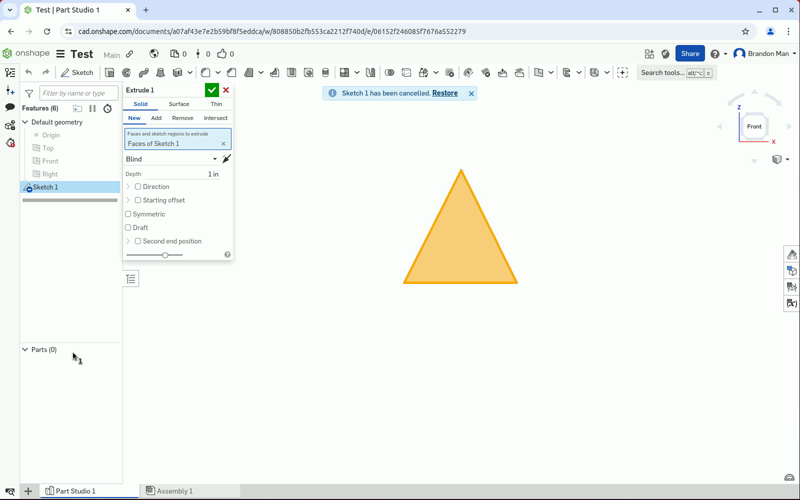
mouse_move(143, 106)
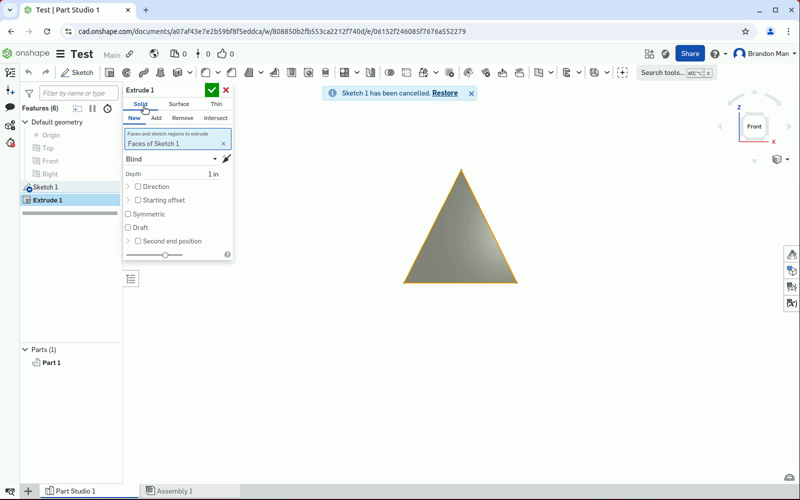
click(143, 106)
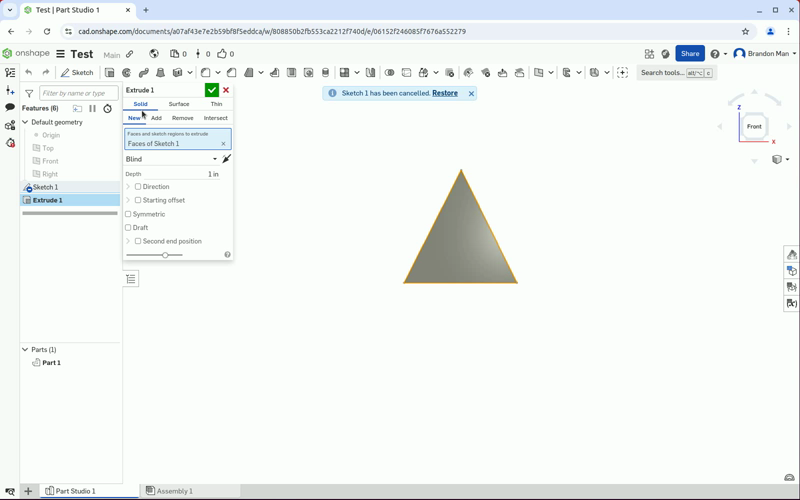
mouse_move(137, 120)
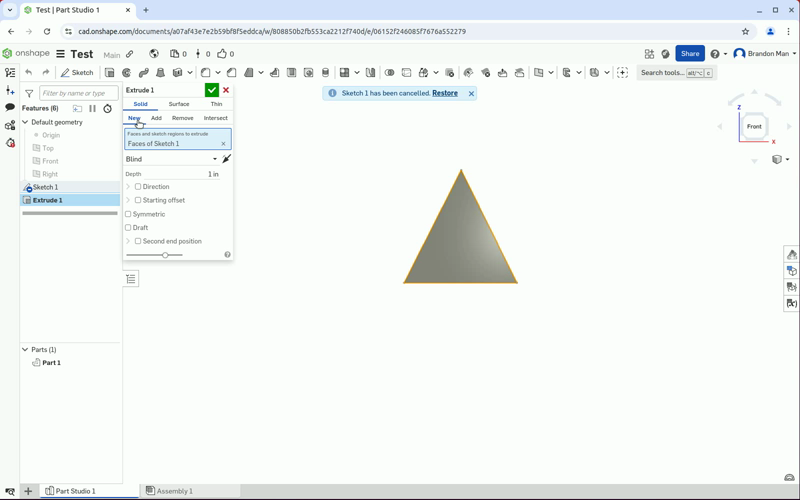
click(137, 120)
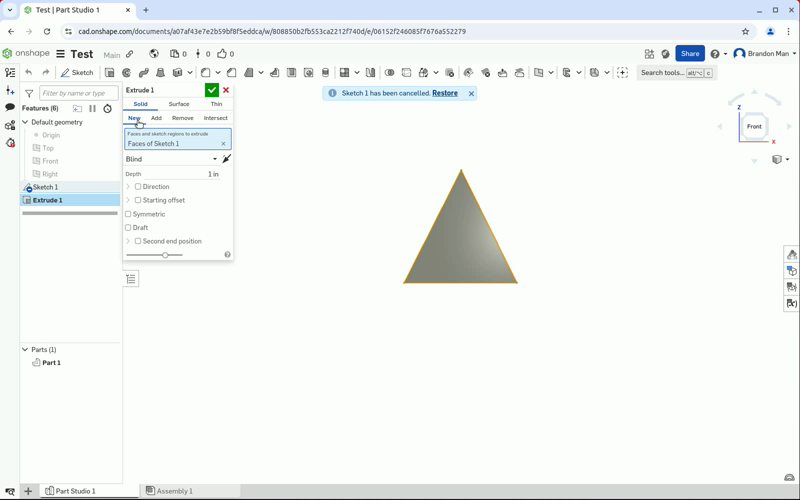
key(tab, 4)
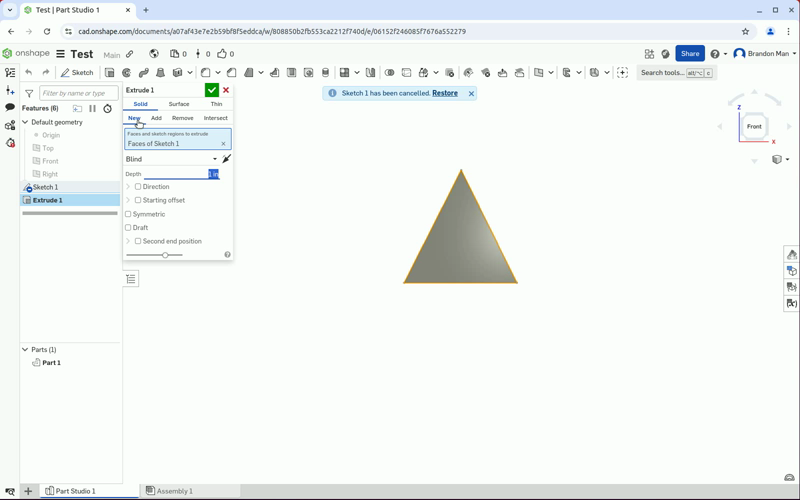
text(23.108)
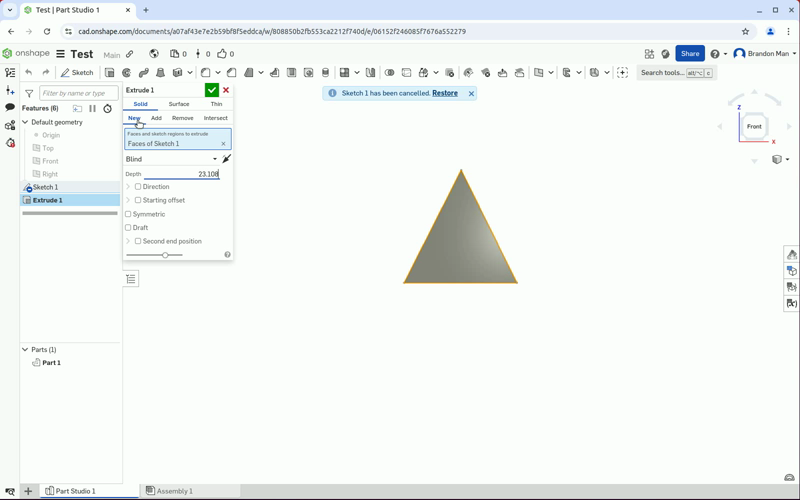
key(enter)
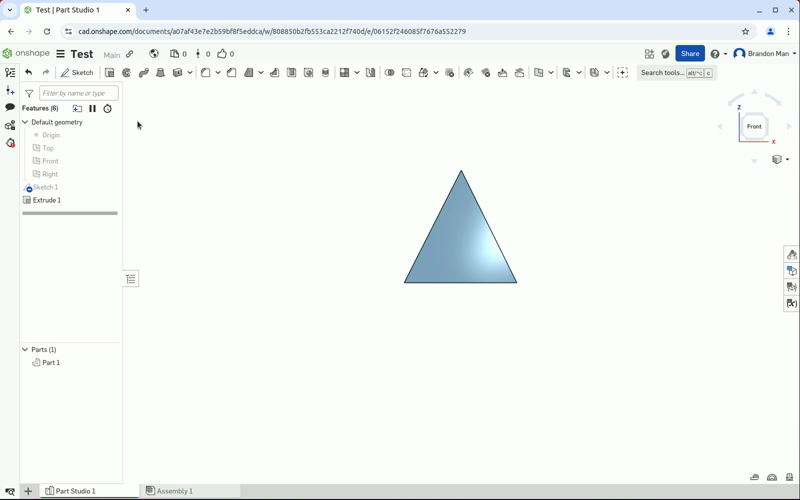
key(shift+h)
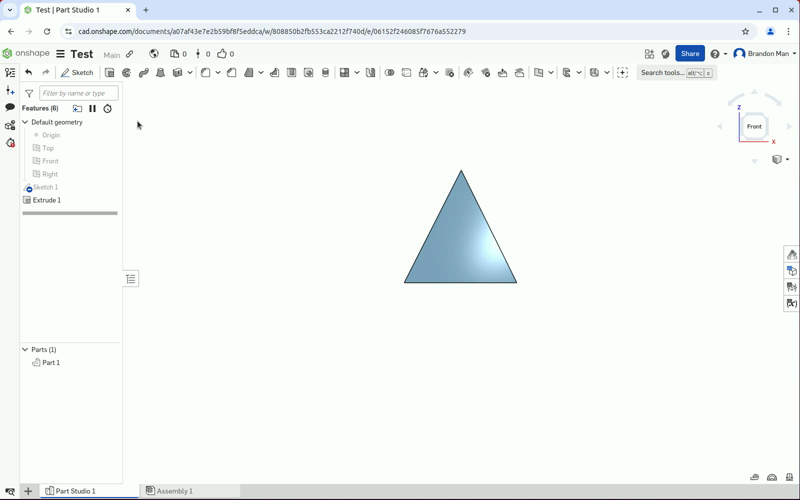
key(shift+h)
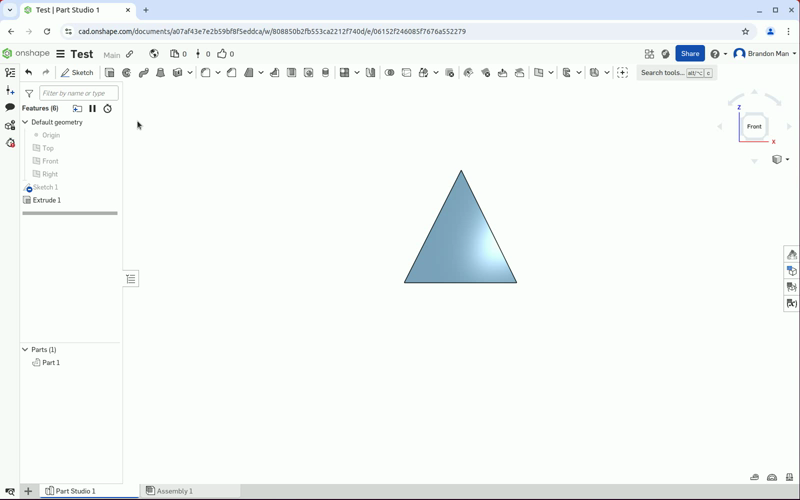
mouse_move(73, 189)
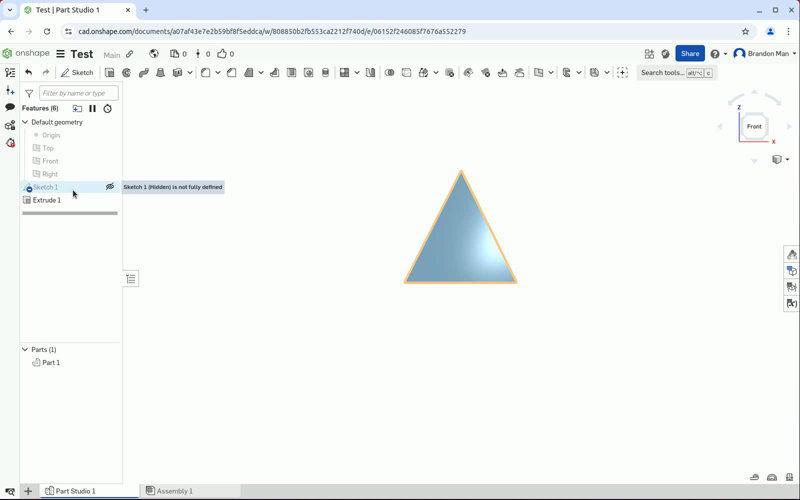
click(73, 189)
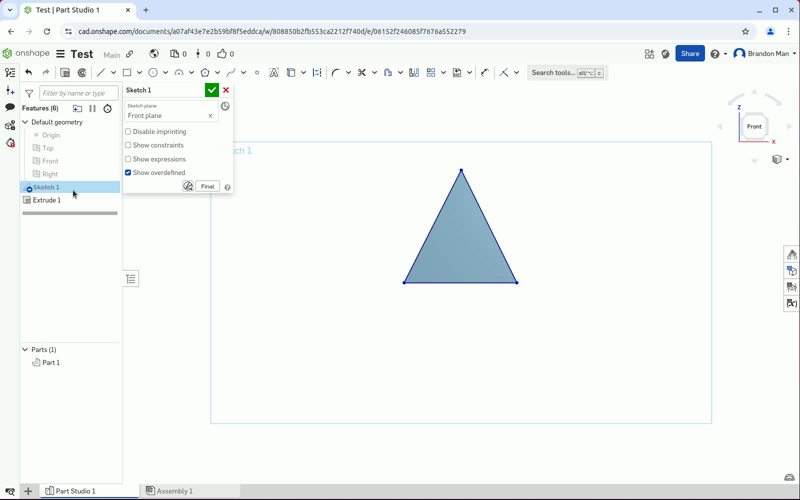
mouse_move(229, 92)
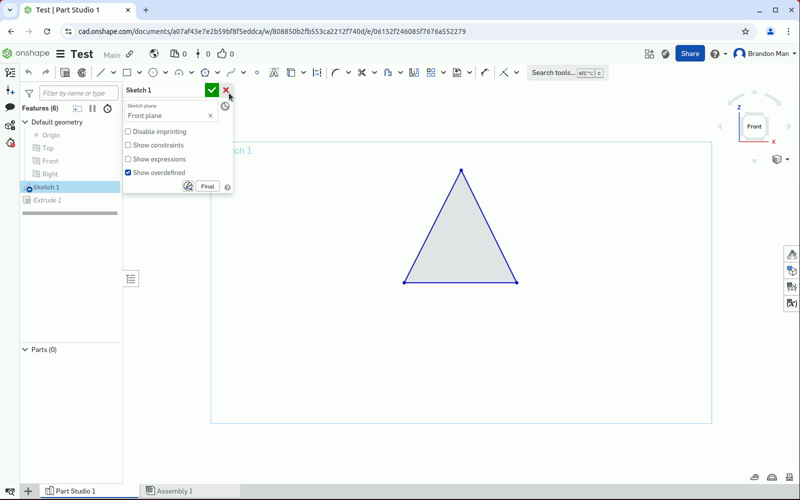
click(229, 92)
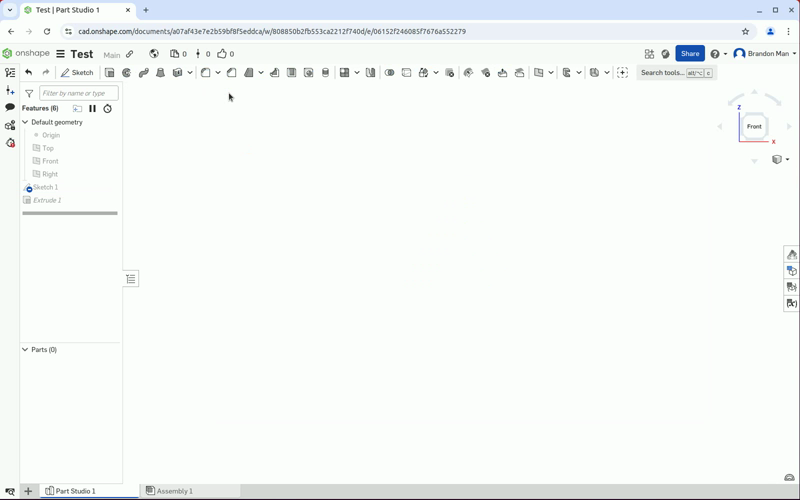
mouse_move(73, 352)
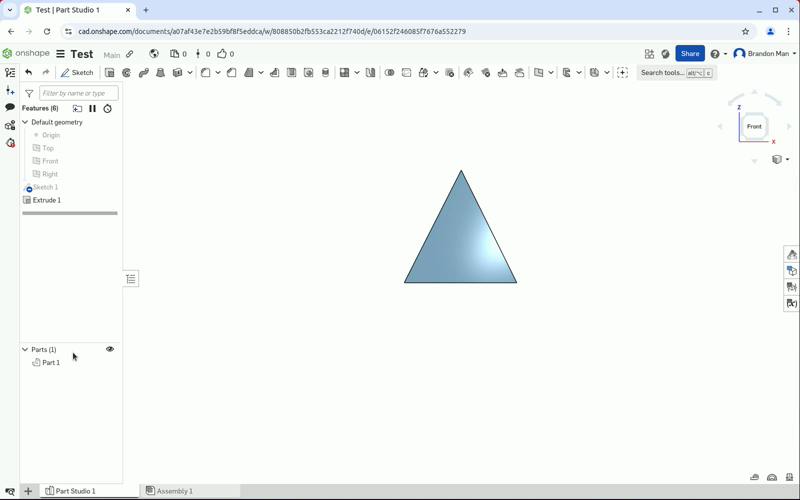
key(y)
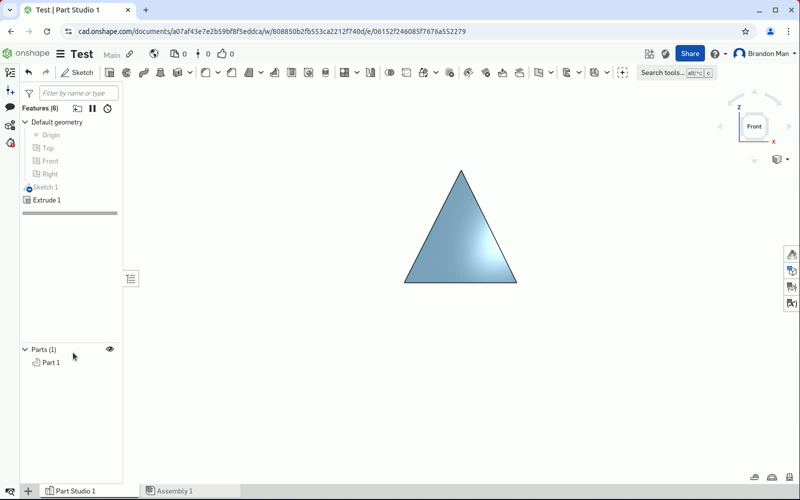
key(shift+p)
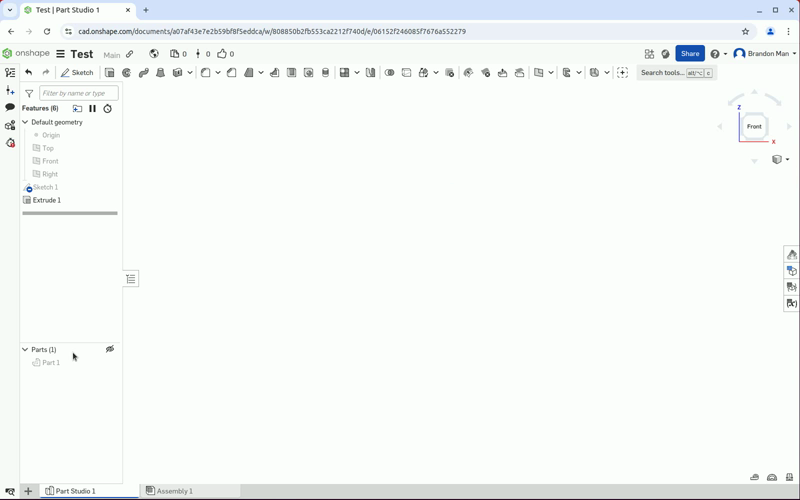
key(space)
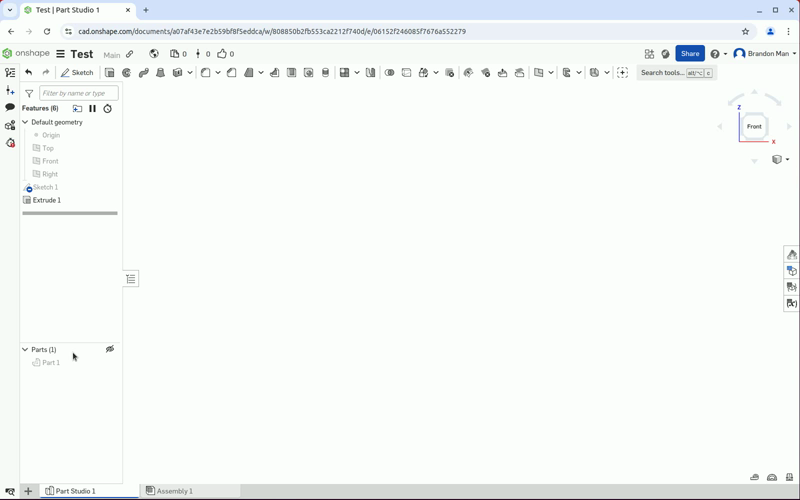
key_down(shift)
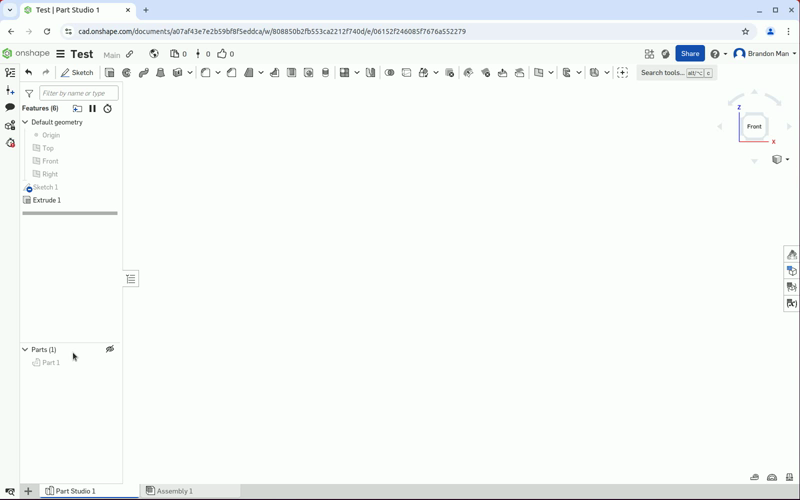
key(left)
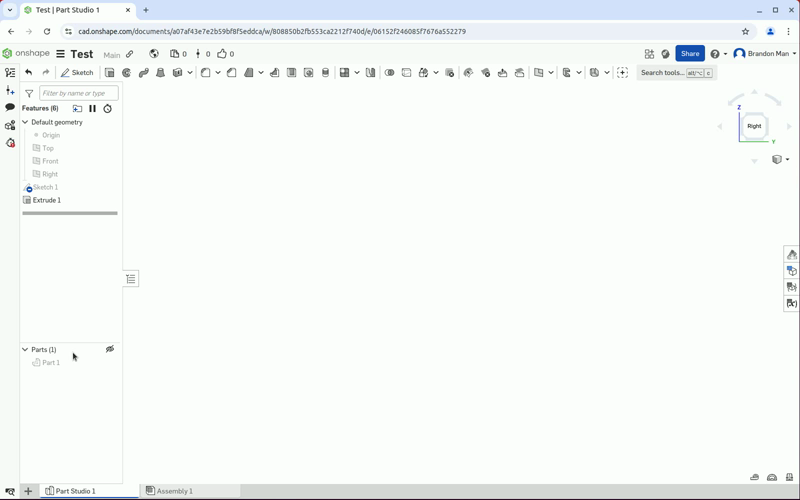
key_up(shift)
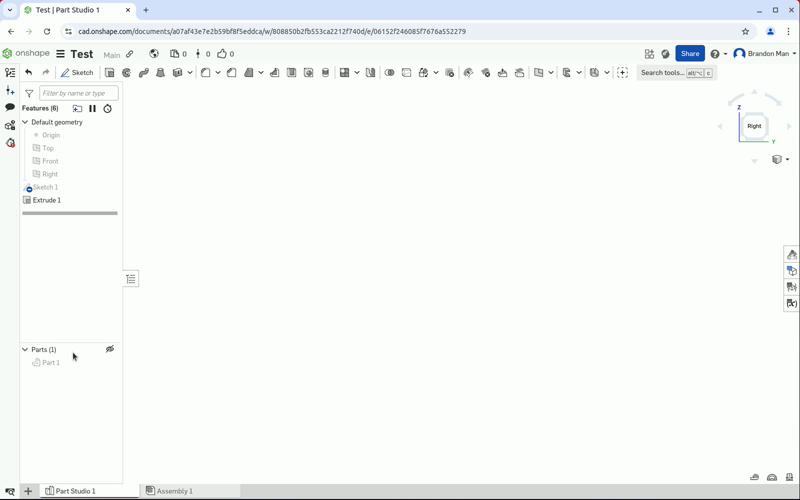
mouse_move(73, 352)
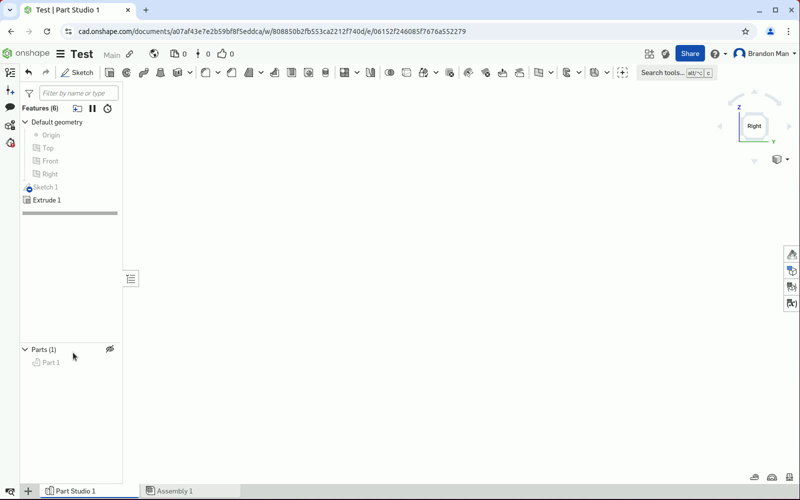
key(shift+y)
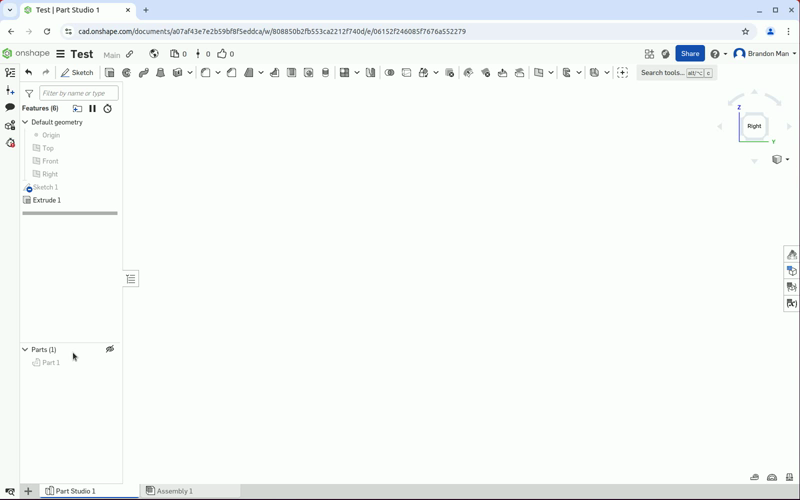
key(shift+s)
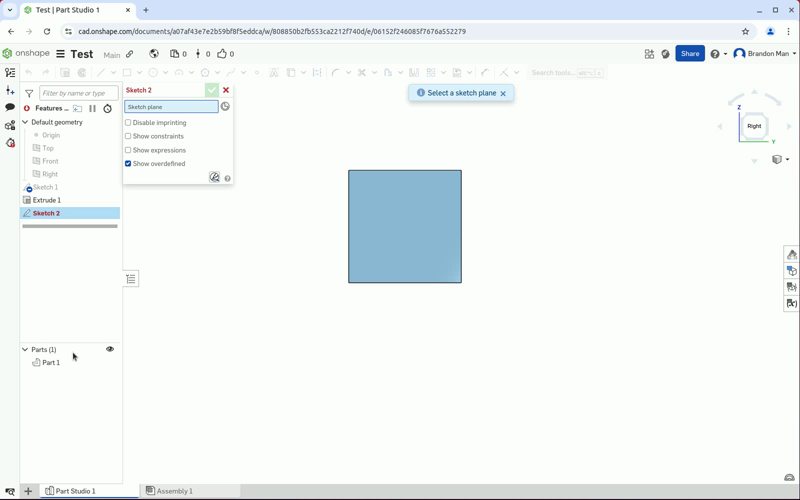
mouse_move(73, 176)
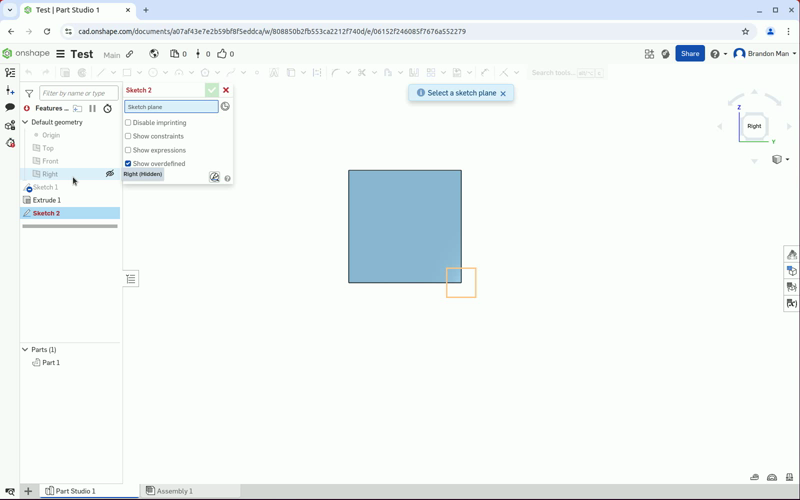
click(73, 176)
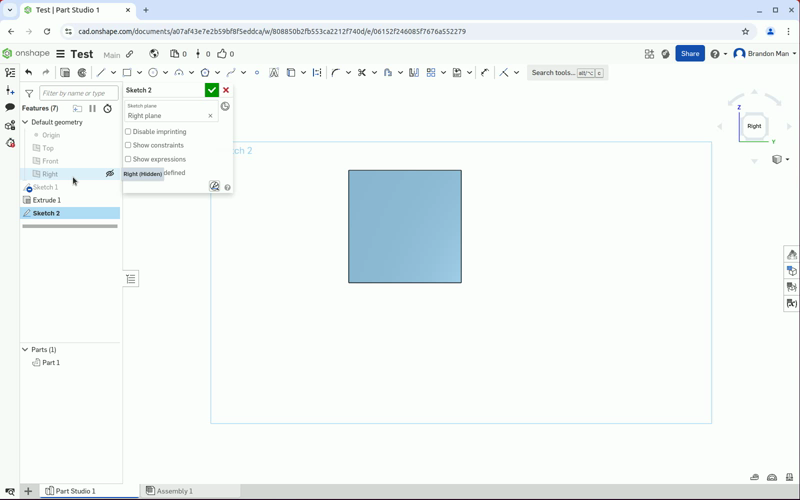
mouse_move(73, 352)
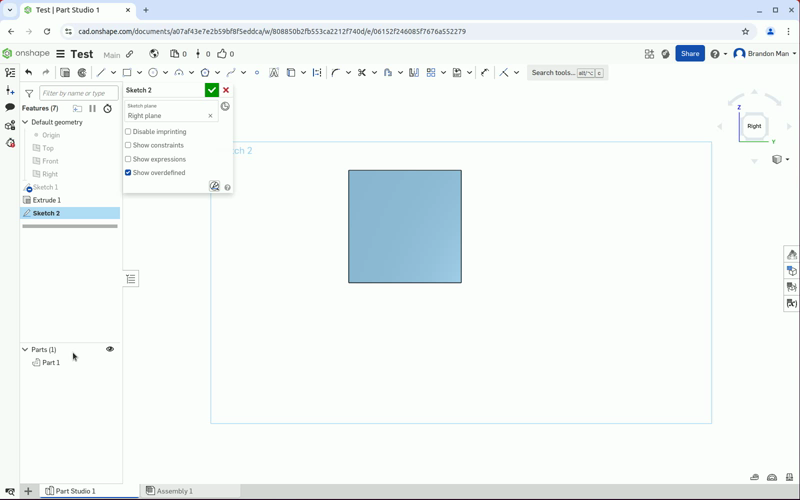
key(y)
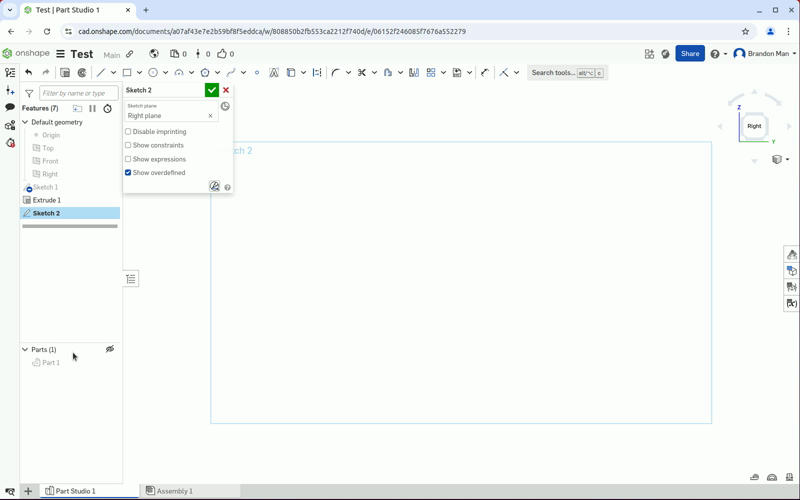
key(l)
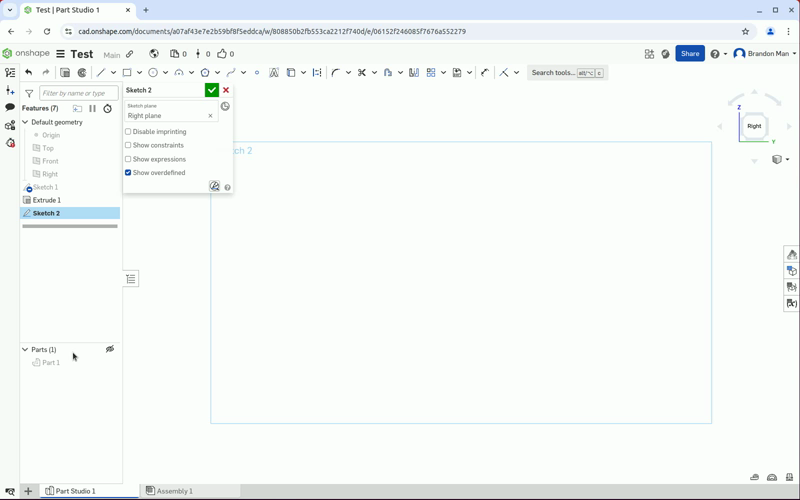
key_down(shift)
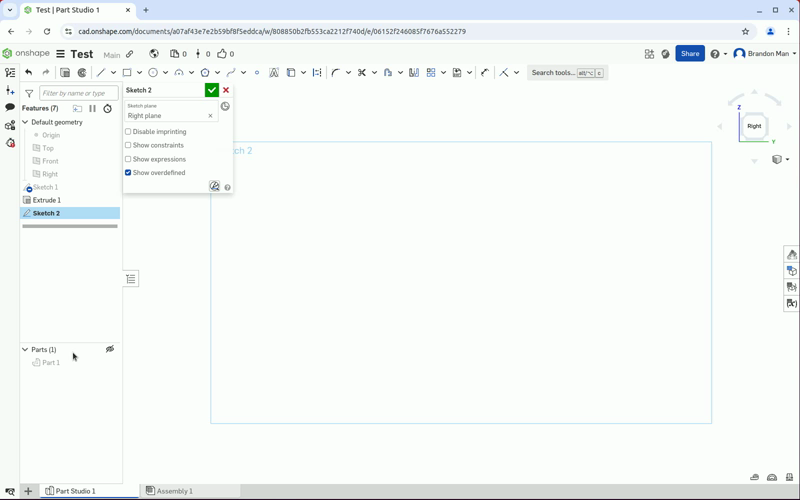
mouse_move(348, 282)
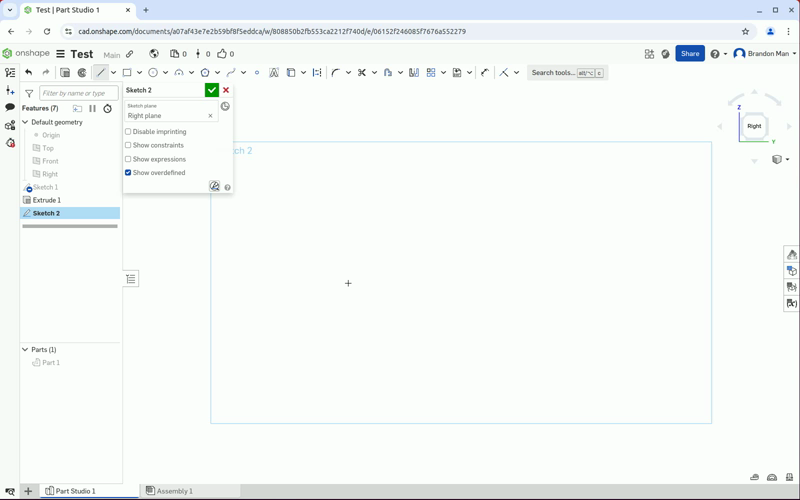
click(348, 282)
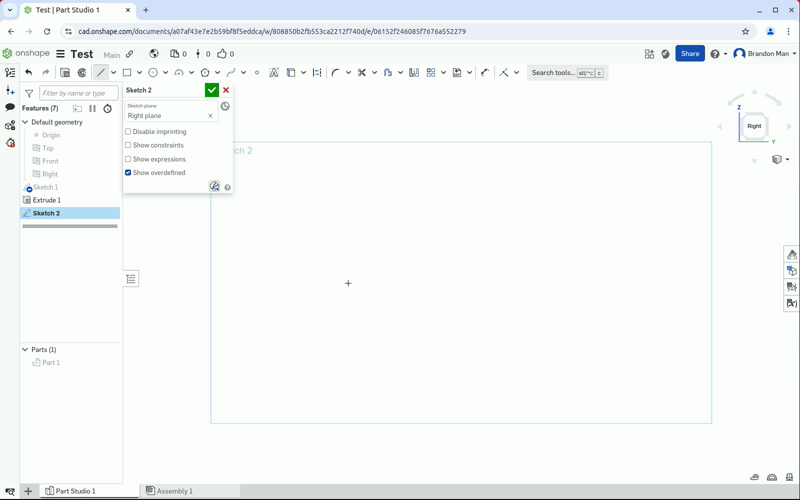
key_up(shift)
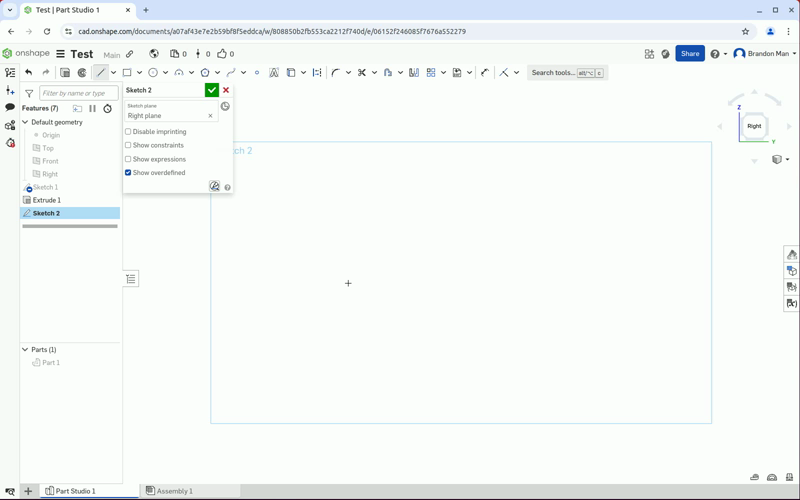
key_down(shift)
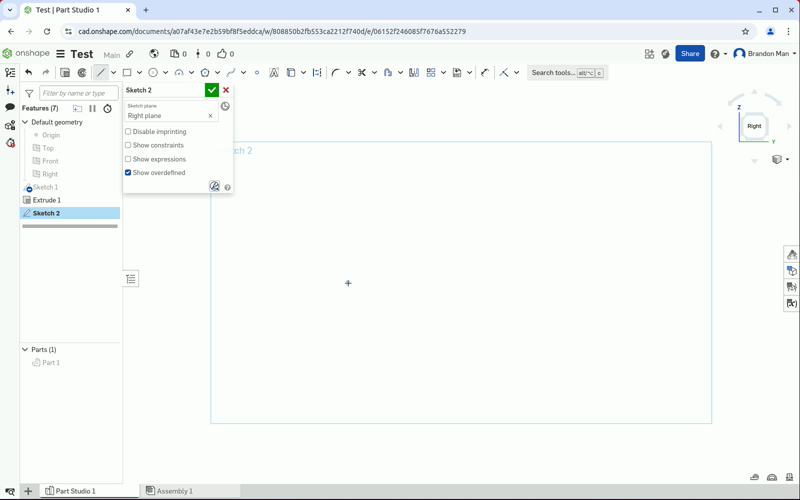
mouse_move(378, 282)
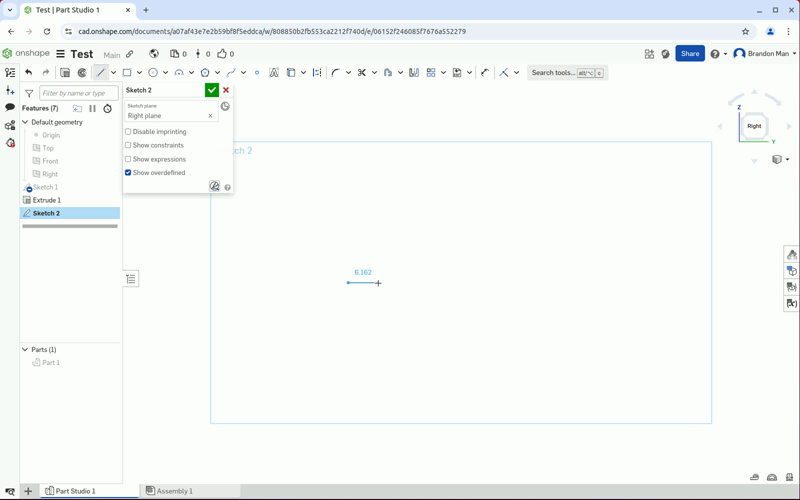
mouse_move(386, 245)
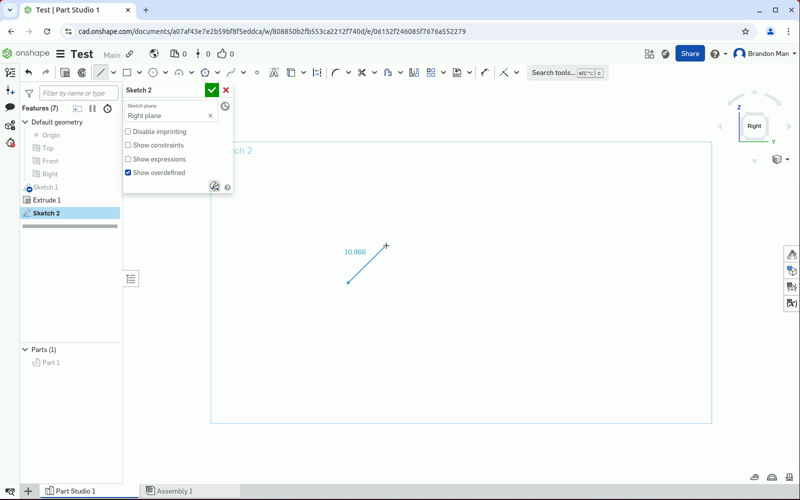
click(386, 245)
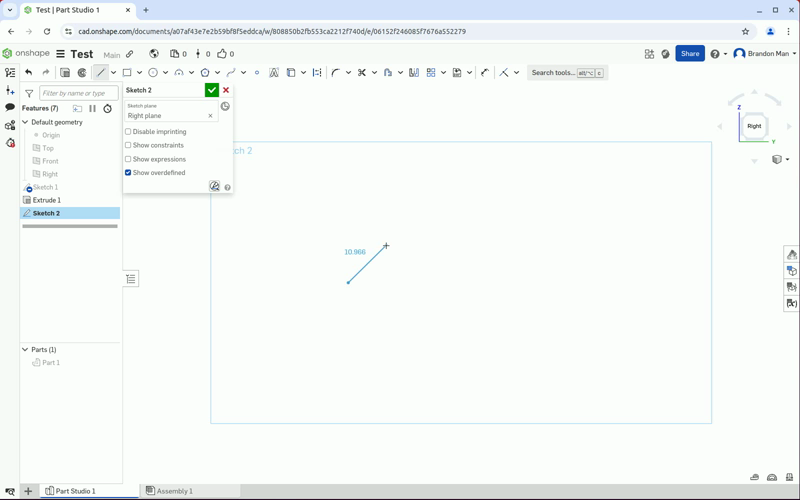
key_up(shift)
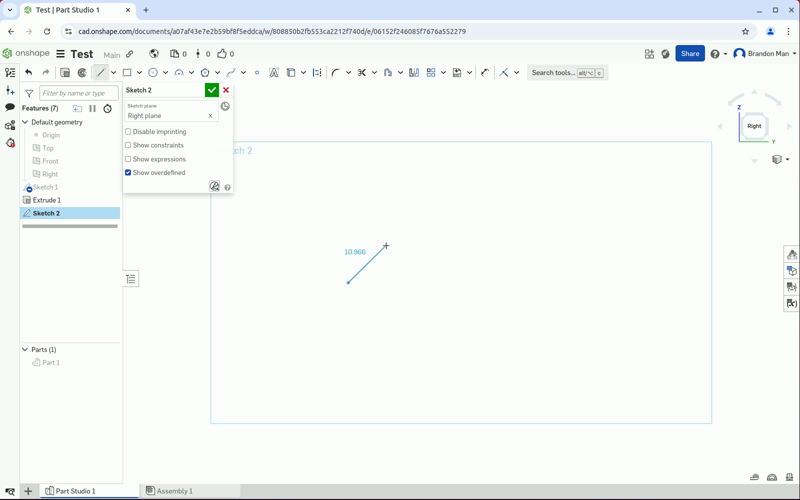
key_down(shift)
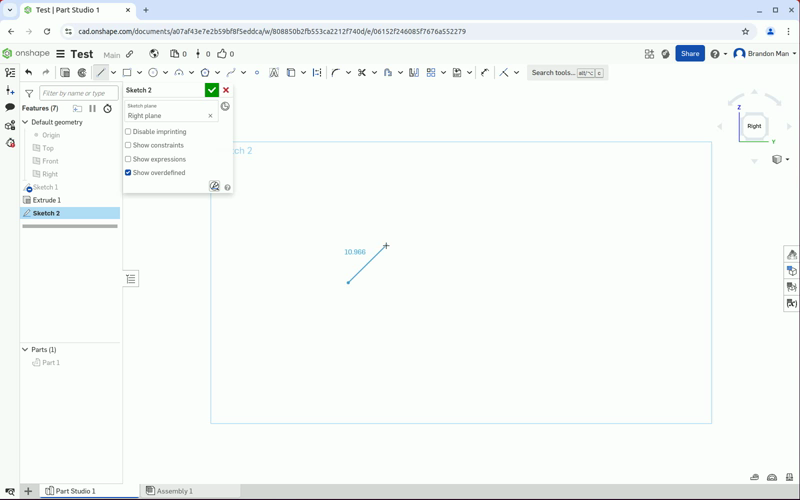
mouse_move(416, 245)
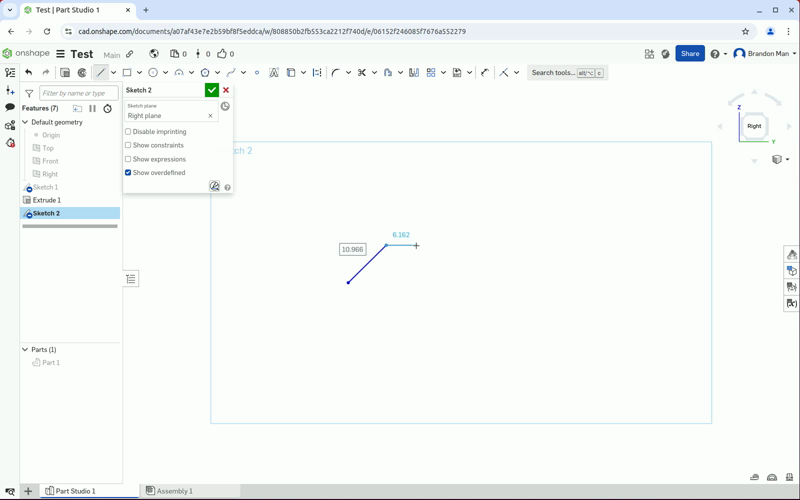
mouse_move(386, 208)
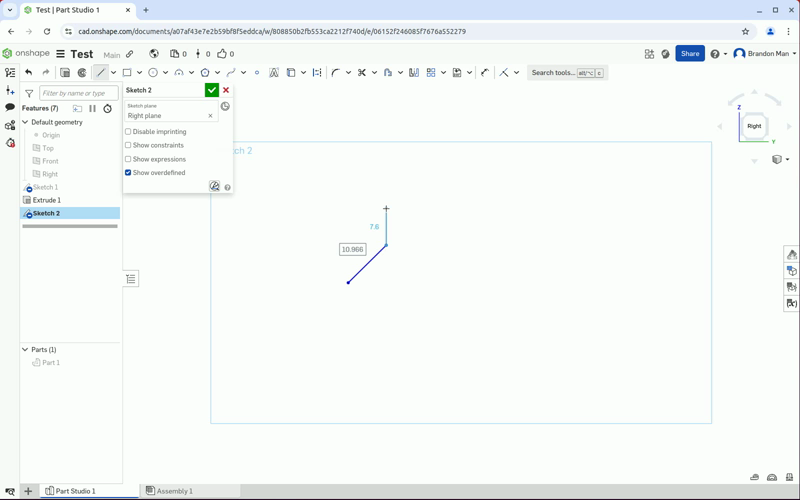
click(386, 208)
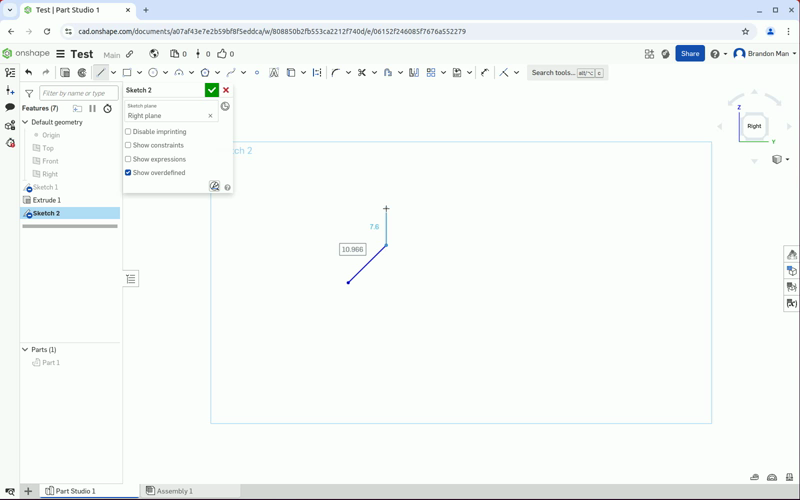
key_up(shift)
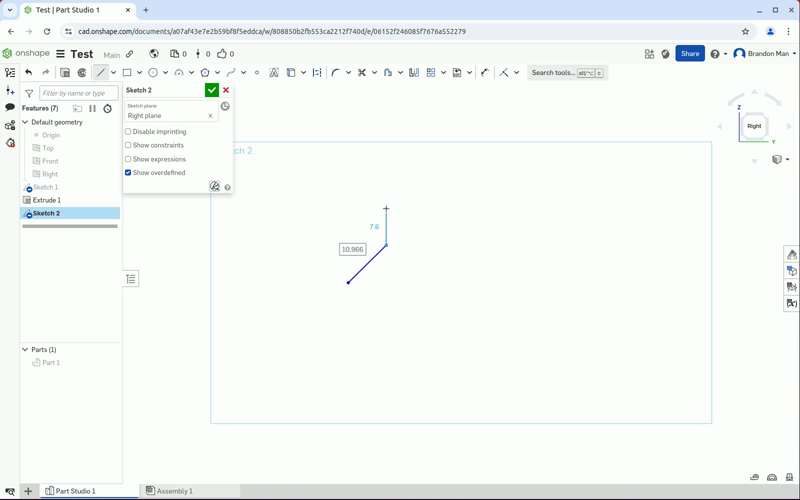
key_down(shift)
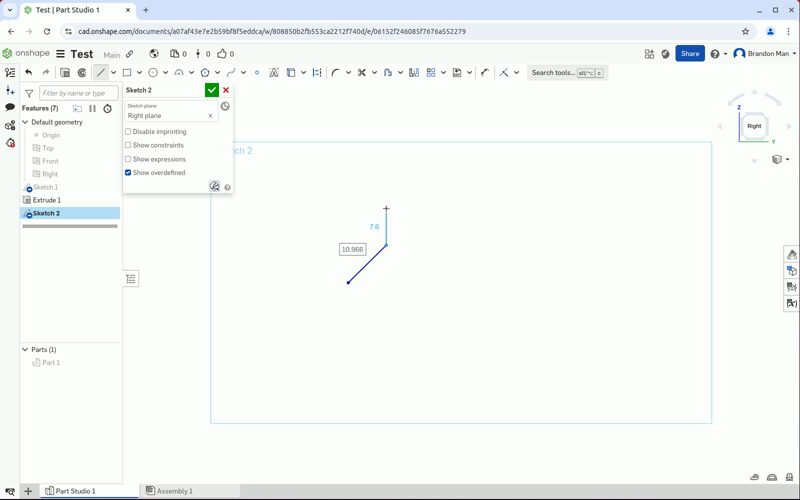
mouse_move(416, 208)
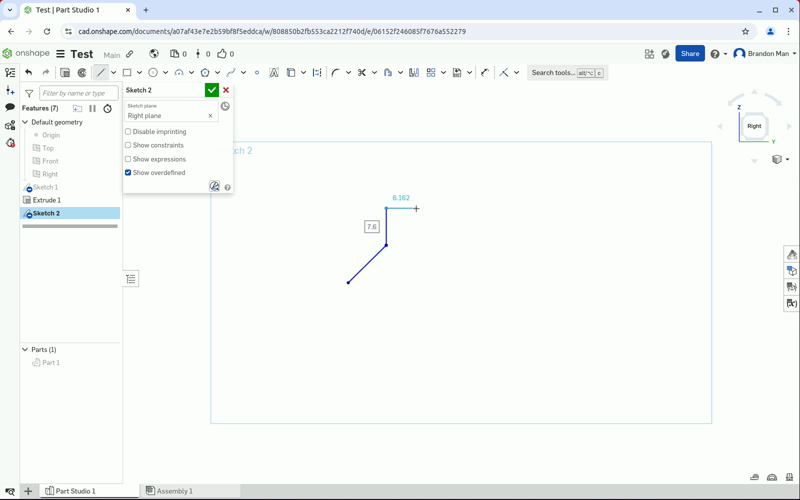
mouse_move(422, 208)
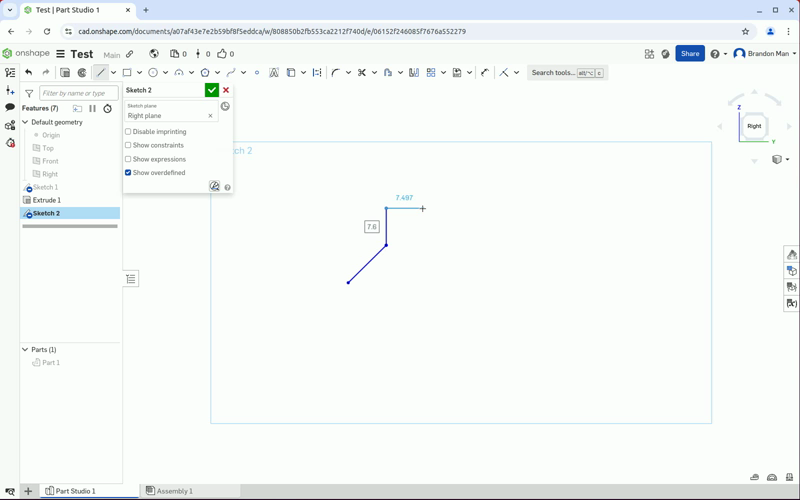
click(422, 208)
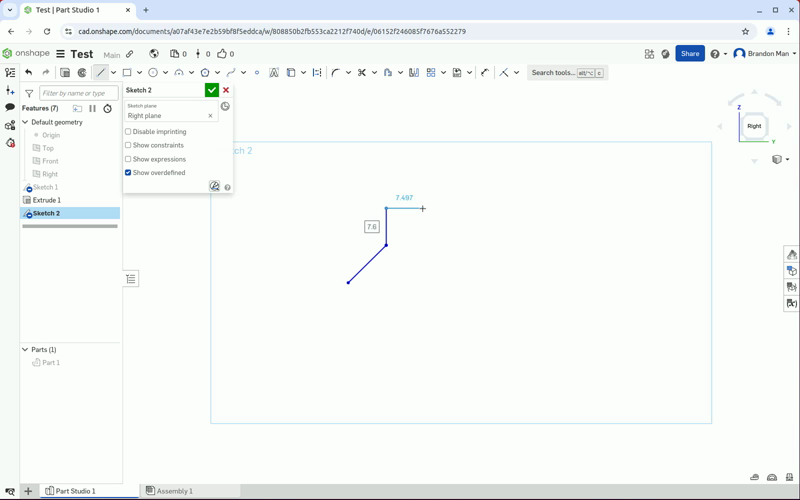
key_up(shift)
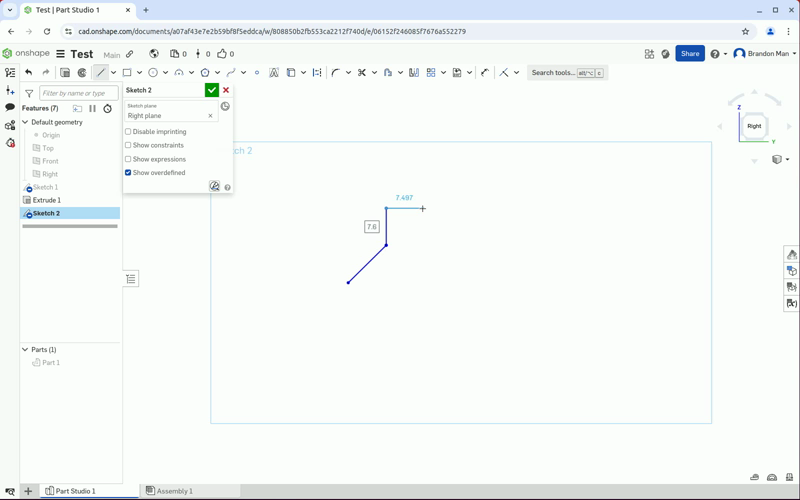
key_down(shift)
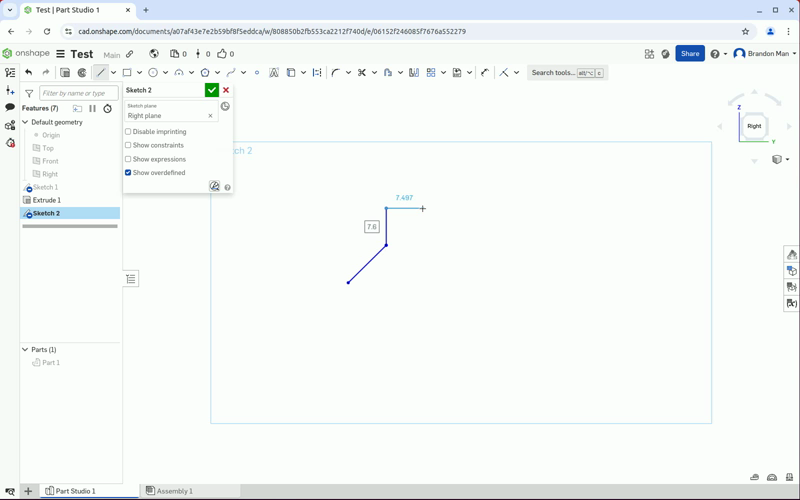
mouse_move(453, 208)
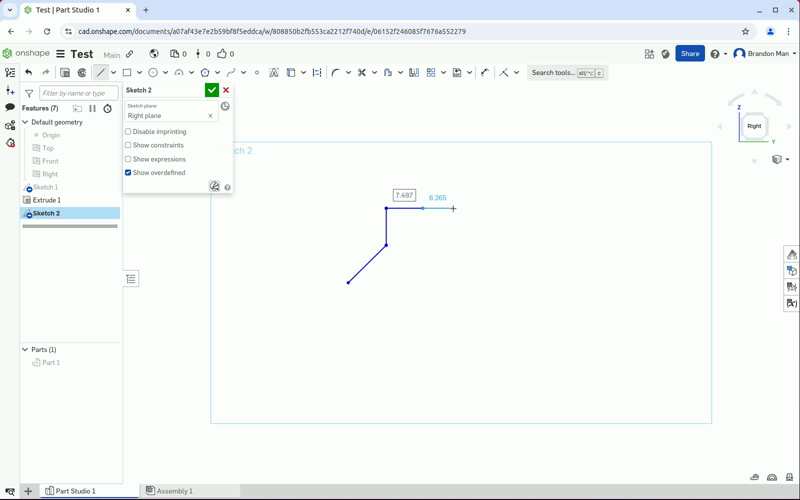
mouse_move(460, 170)
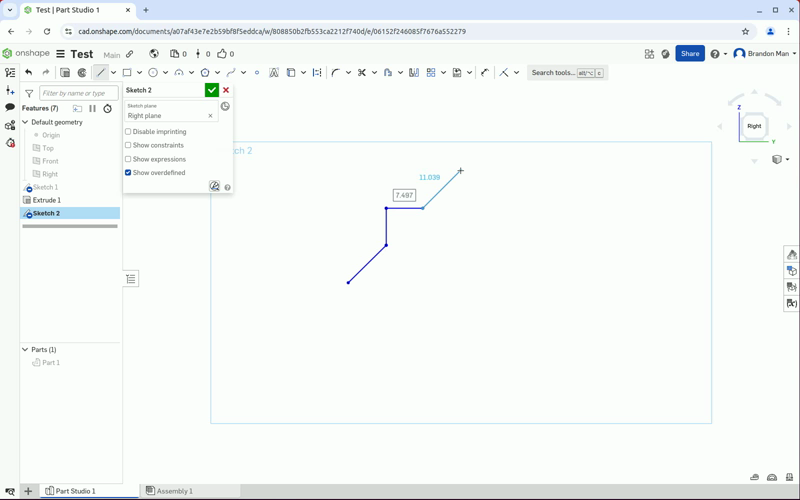
click(460, 170)
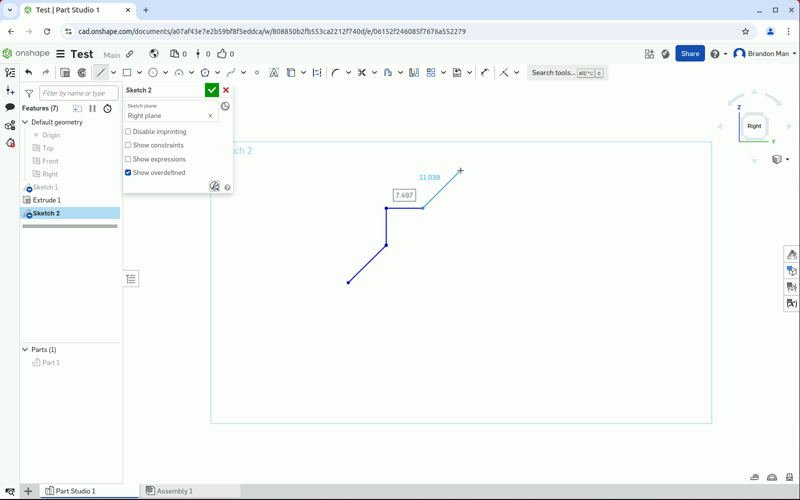
key_up(shift)
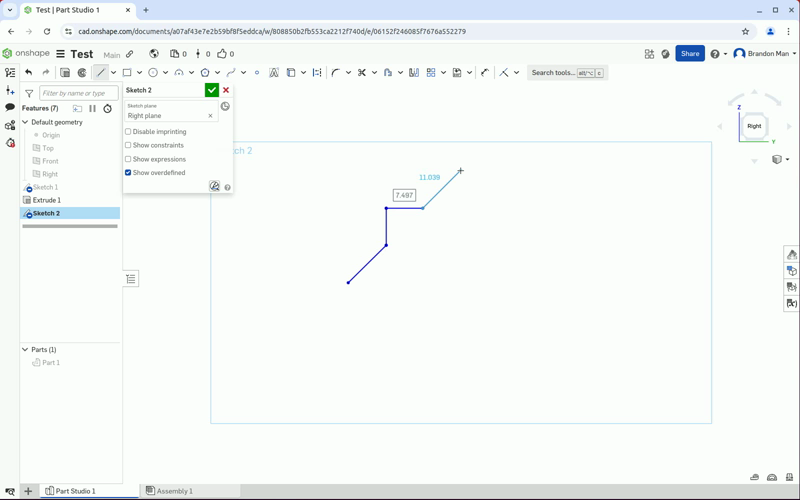
key_down(shift)
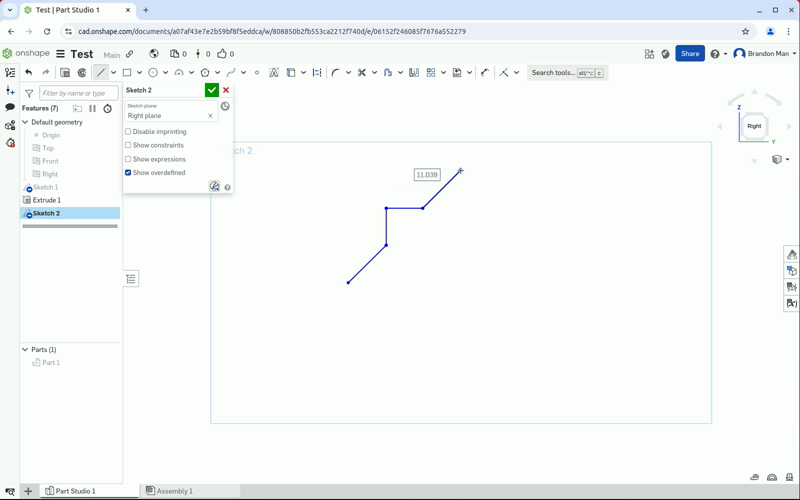
mouse_move(348, 170)
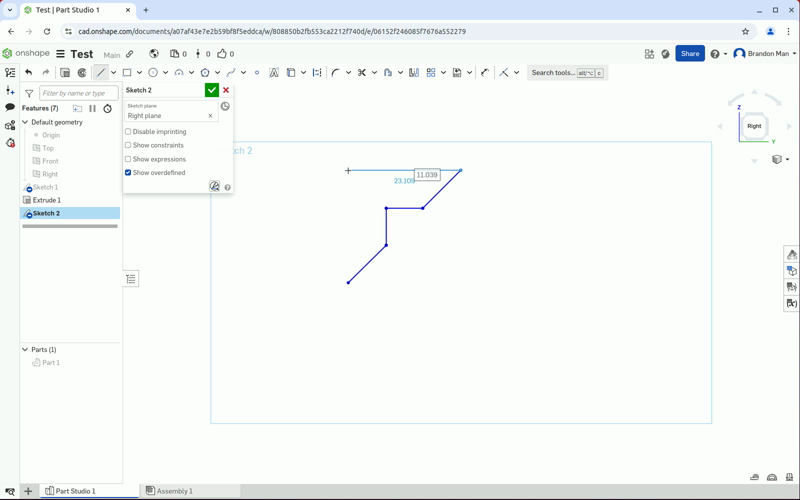
click(348, 170)
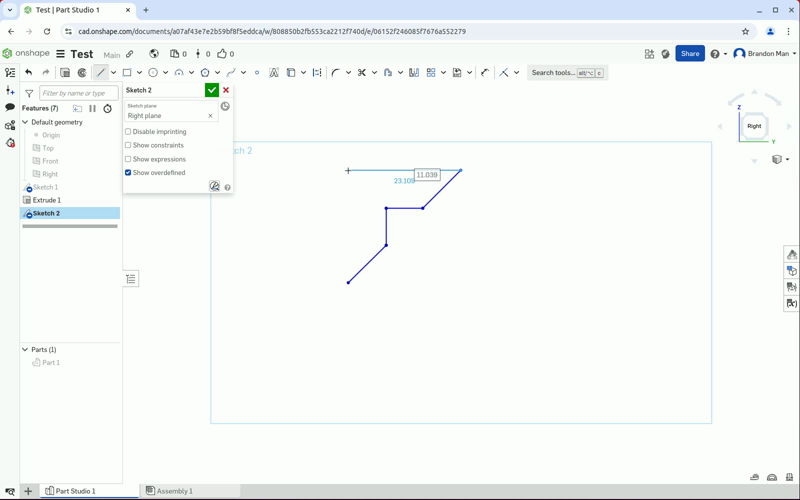
key_up(shift)
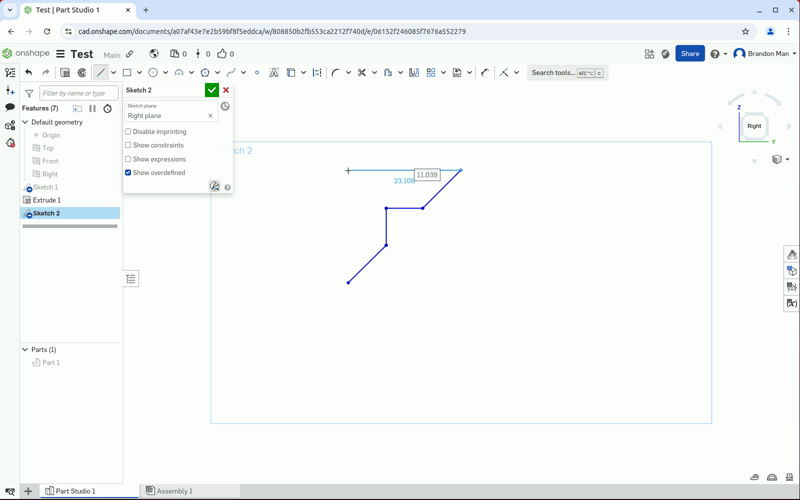
key_down(shift)
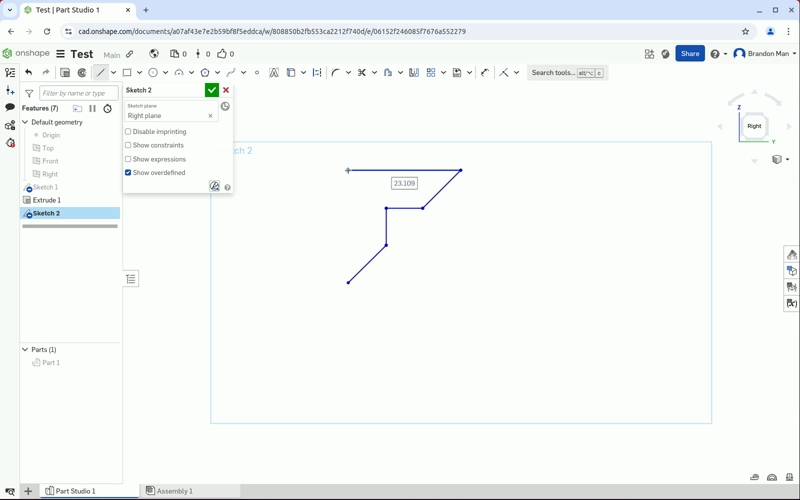
mouse_move(348, 282)
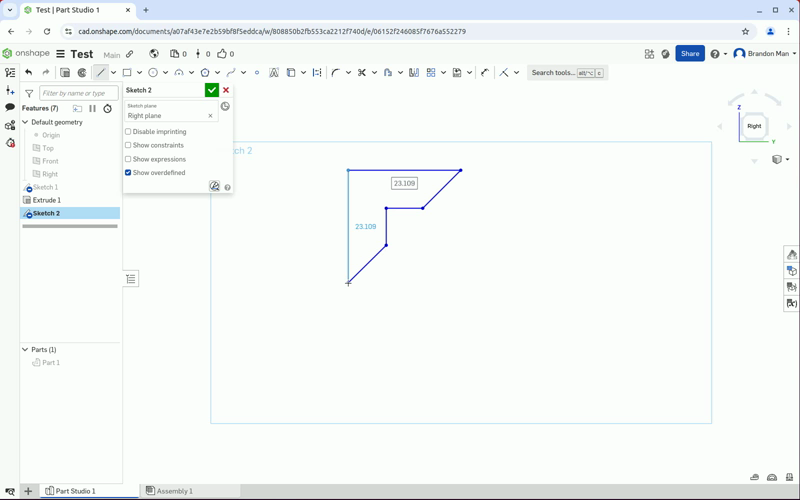
key_up(shift)
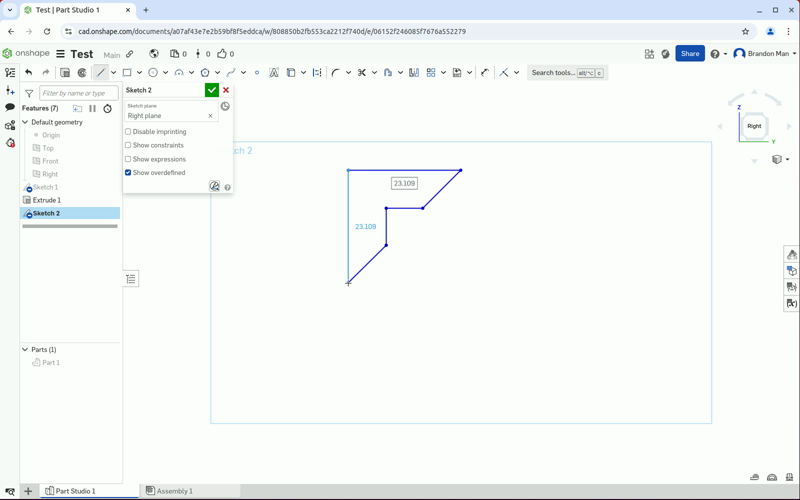
click(348, 282)
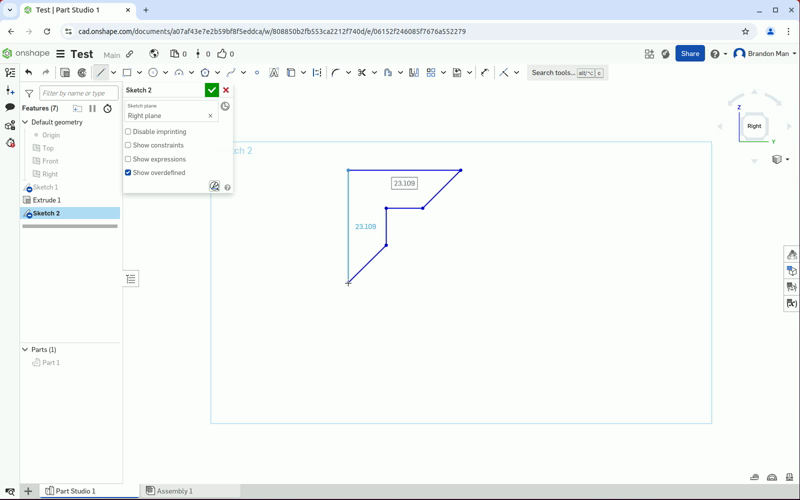
key(esc)
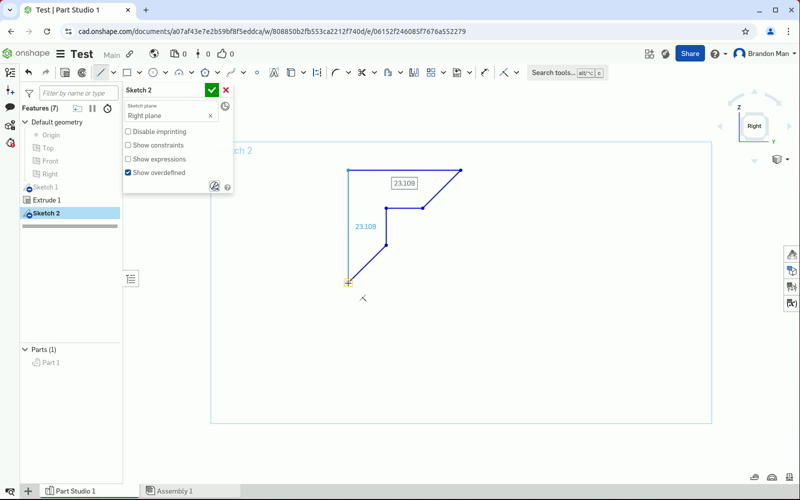
mouse_move(365, 184)
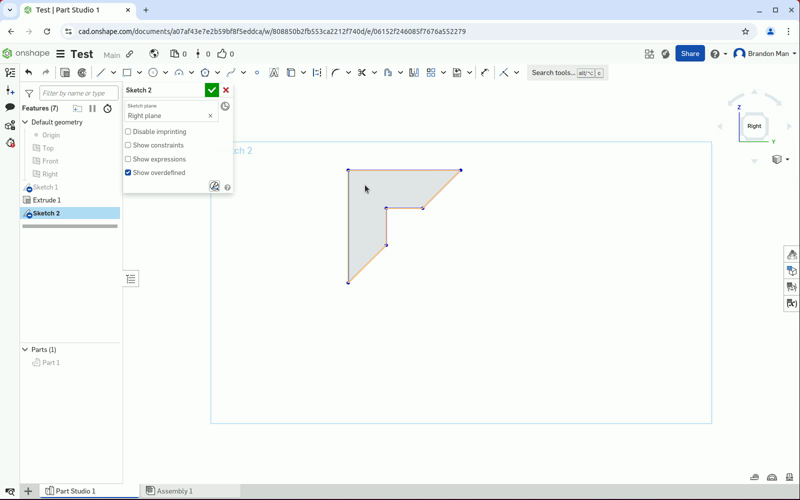
click(365, 184)
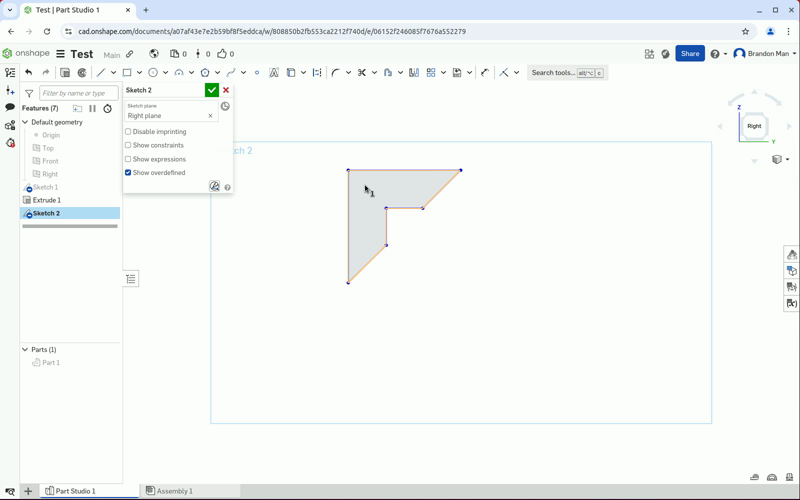
mouse_move(73, 352)
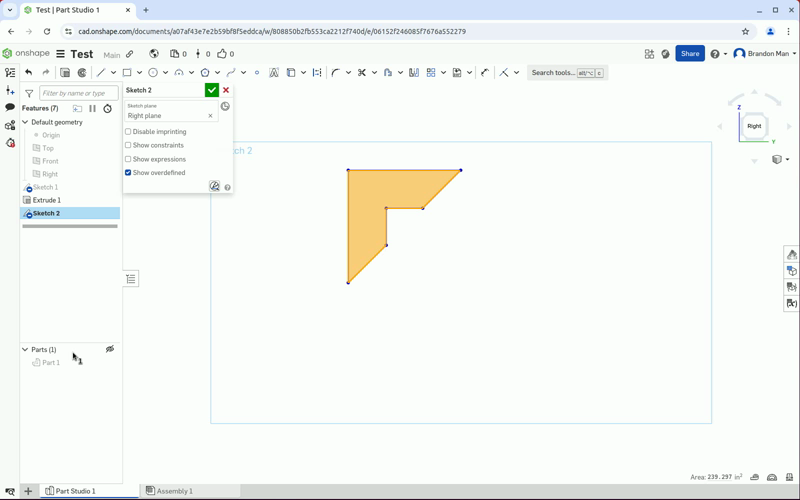
key(shift+y)
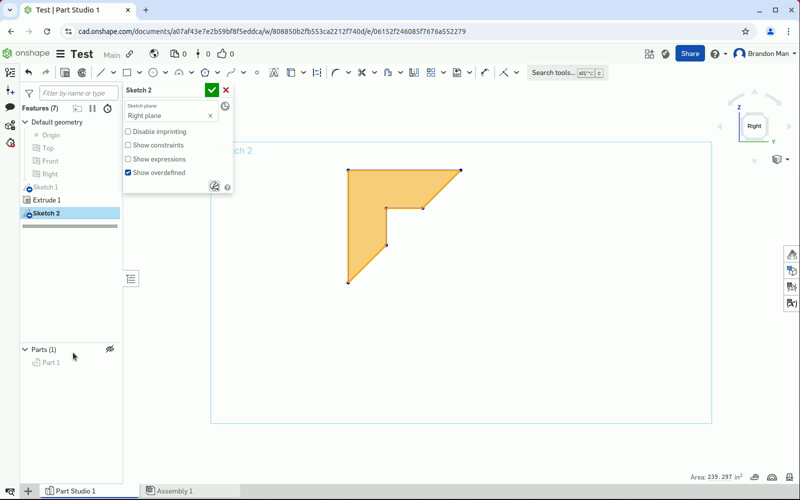
key(shift+e)
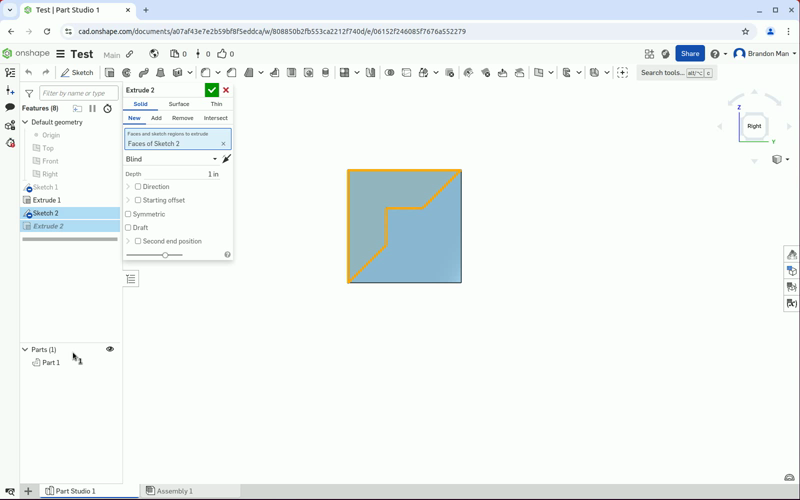
mouse_move(143, 106)
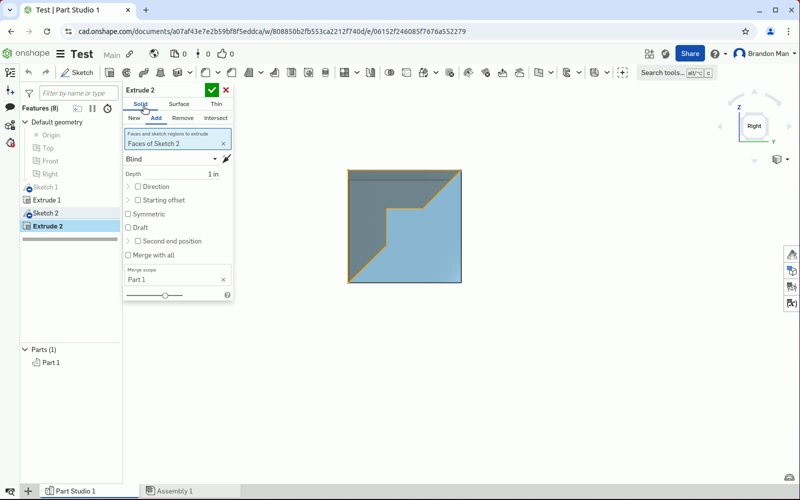
click(143, 106)
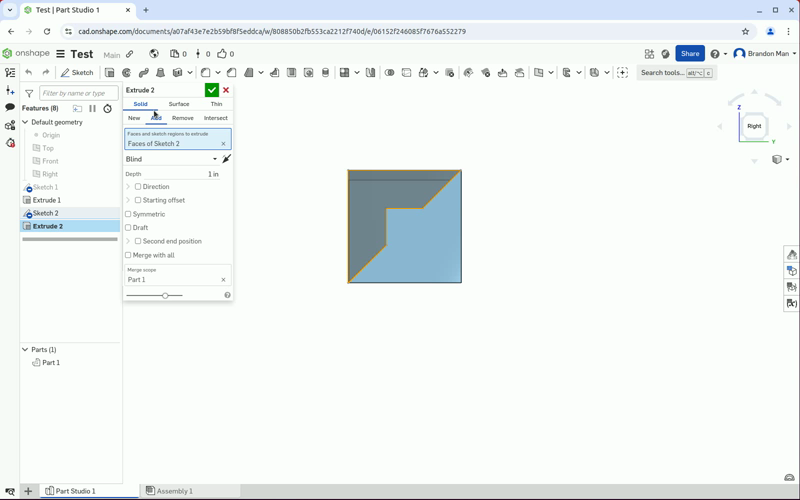
mouse_move(186, 120)
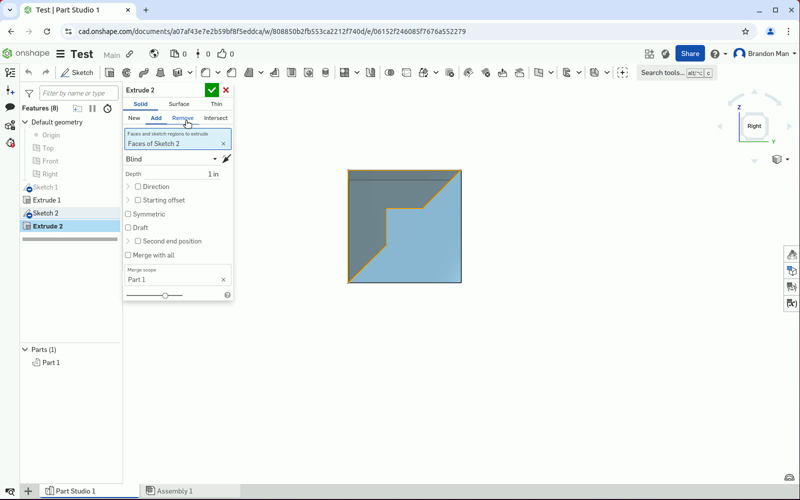
click(186, 120)
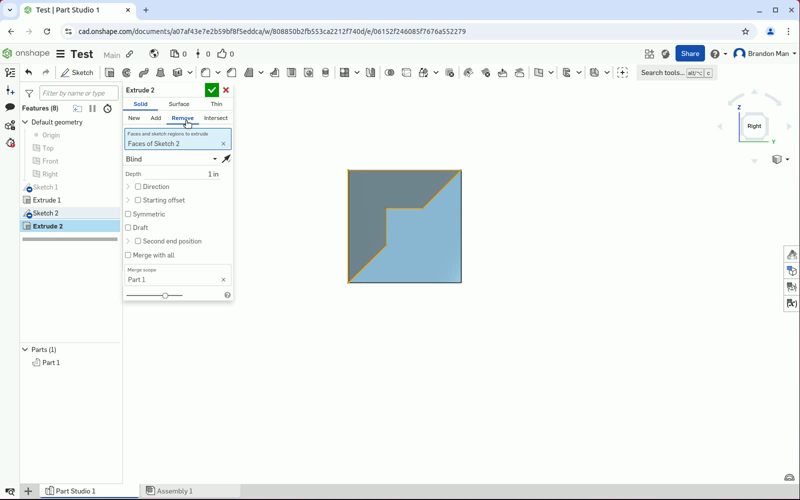
key(tab, 4)
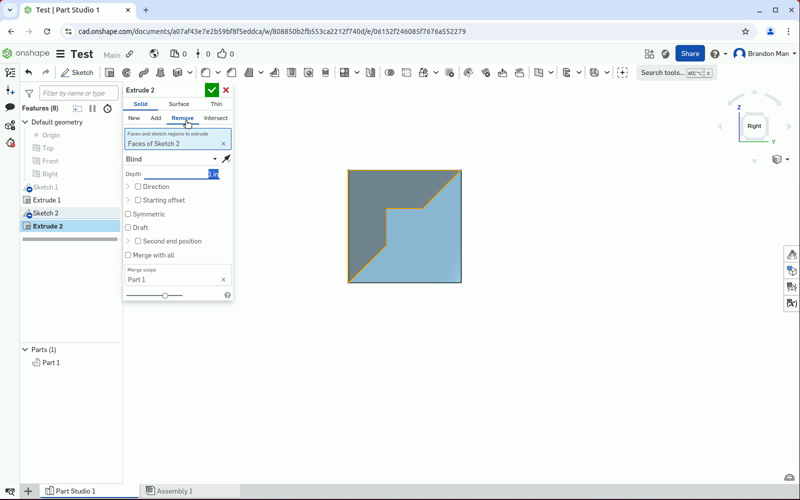
text(23.108)
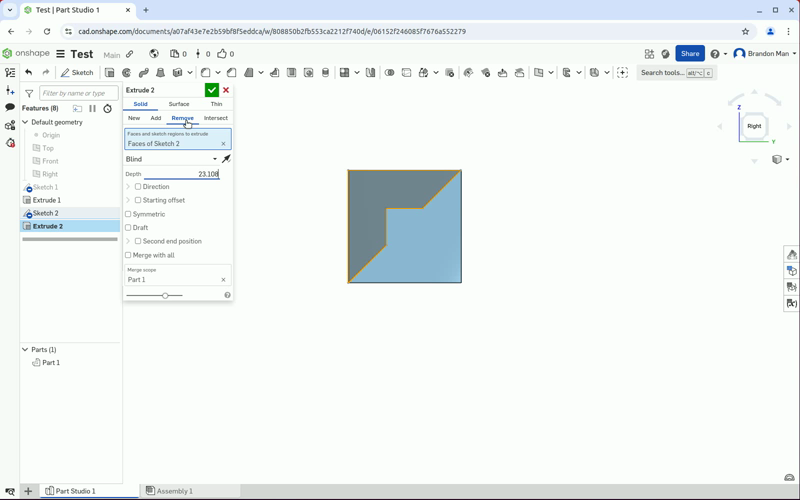
key(tab, 3)
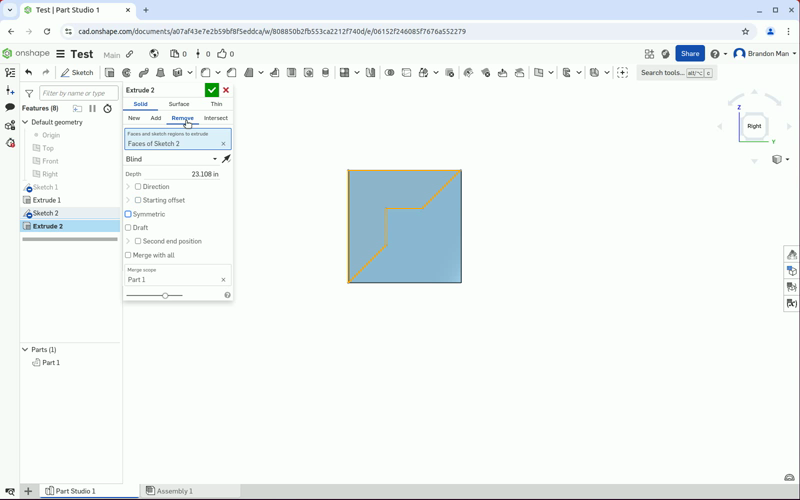
key(space)
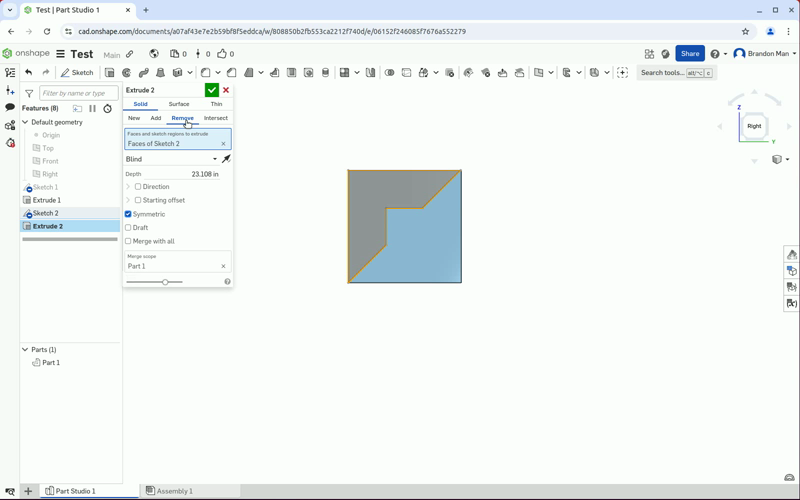
key(tab, 2)
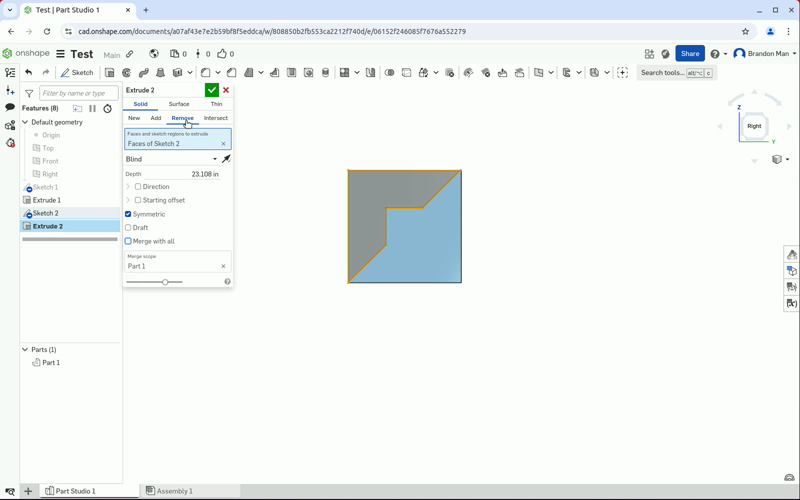
key(space)
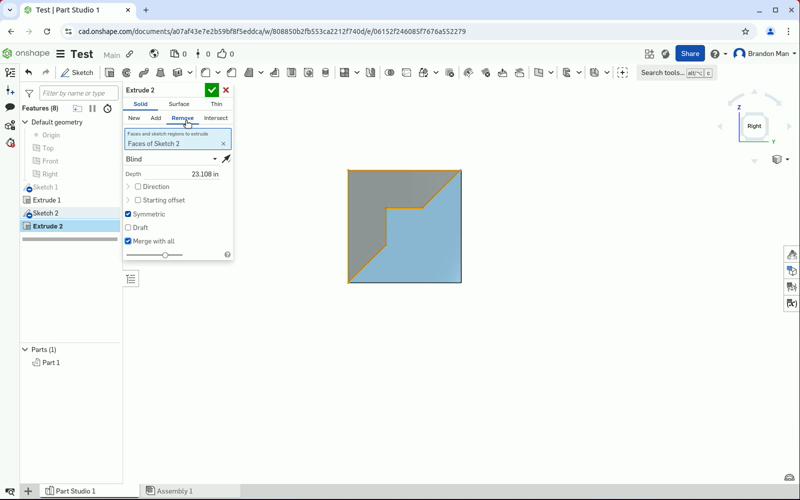
key(enter)
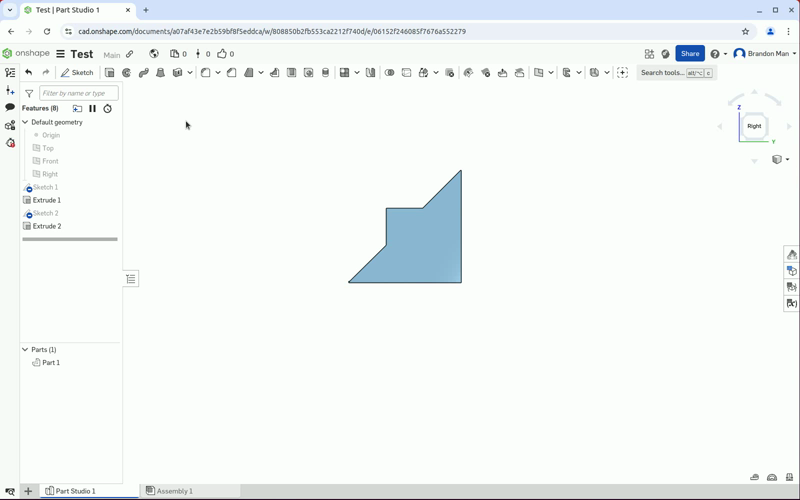
key(shift+h)
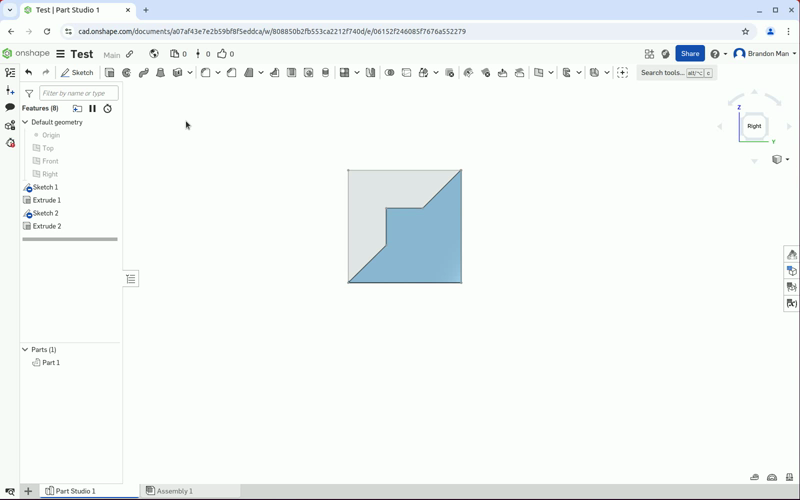
key(shift+h)
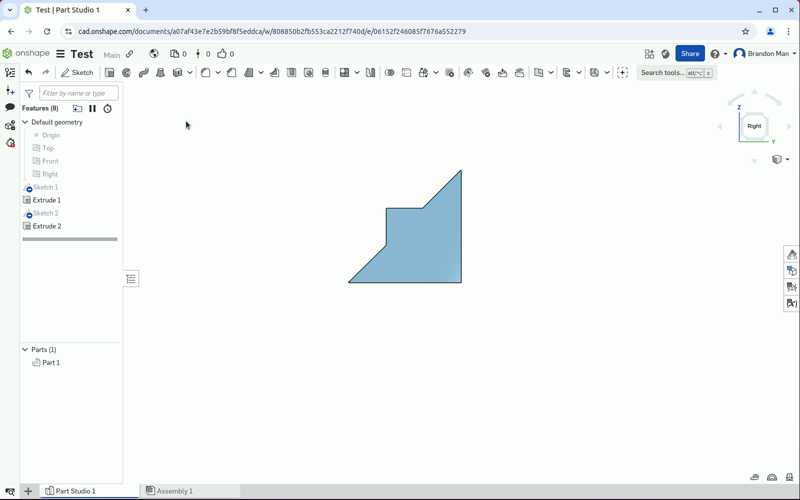
mouse_move(73, 189)
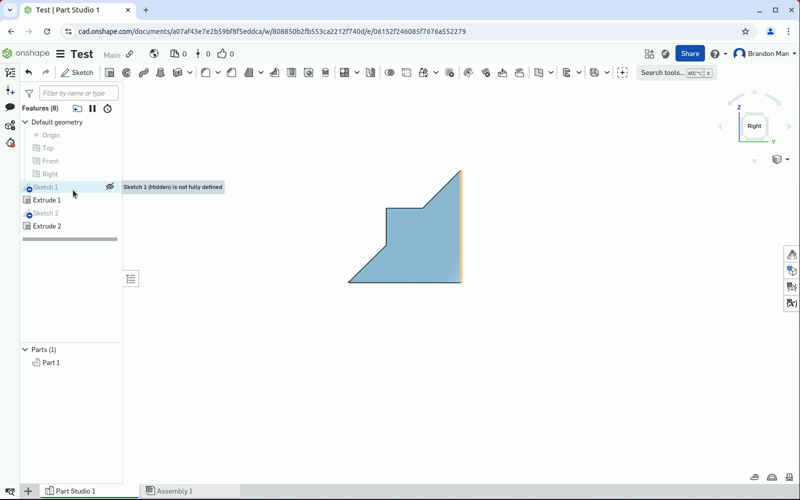
click(73, 189)
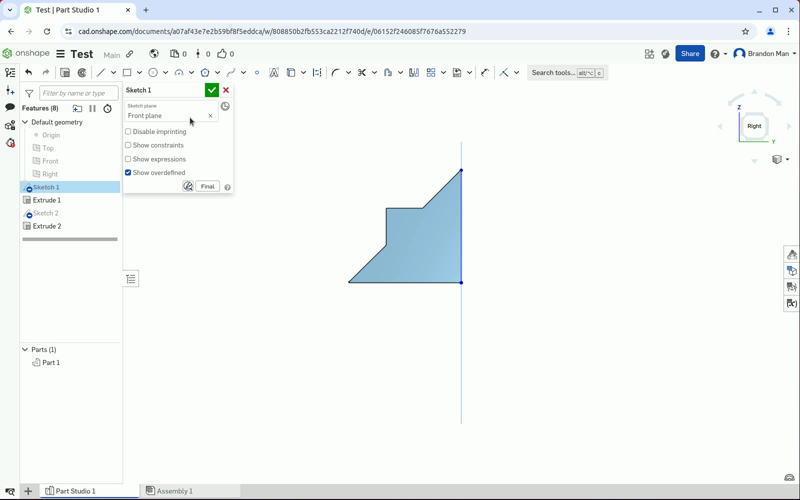
mouse_move(229, 92)
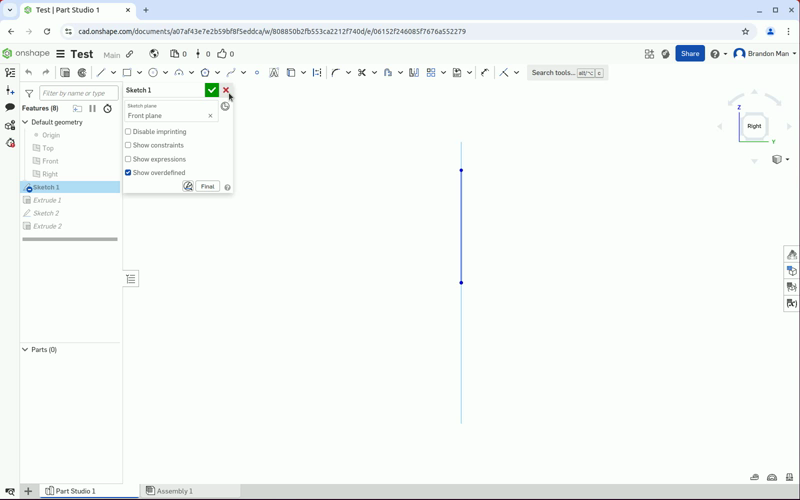
click(229, 92)
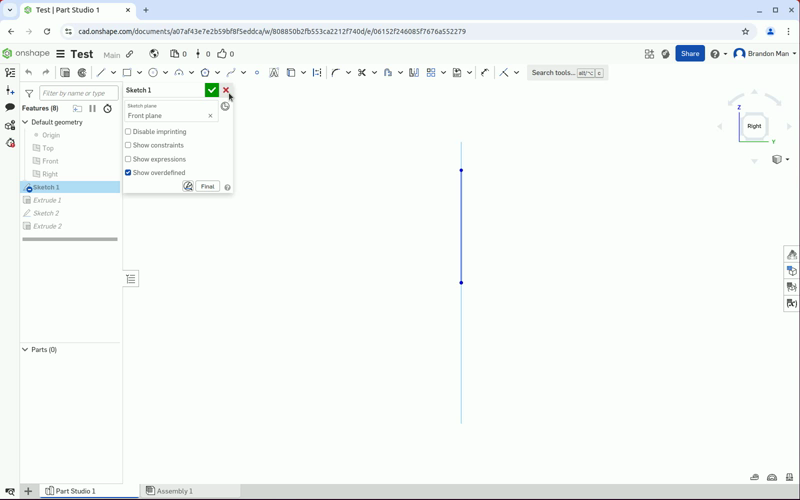
key(shift+s)
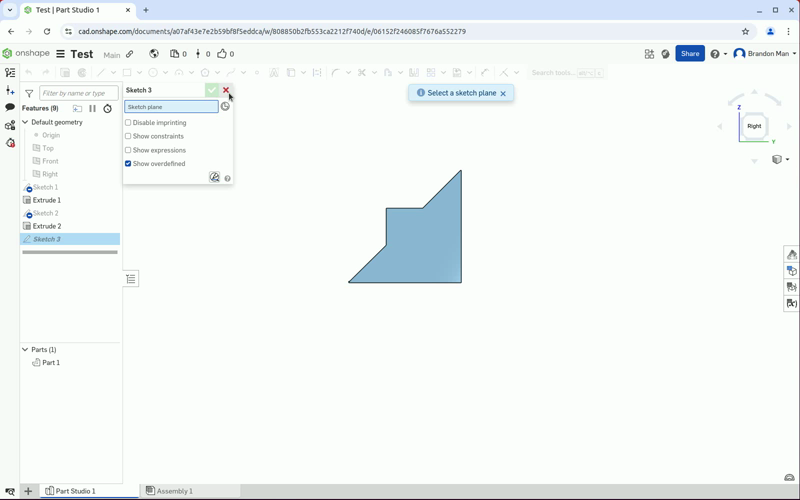
mouse_move(73, 176)
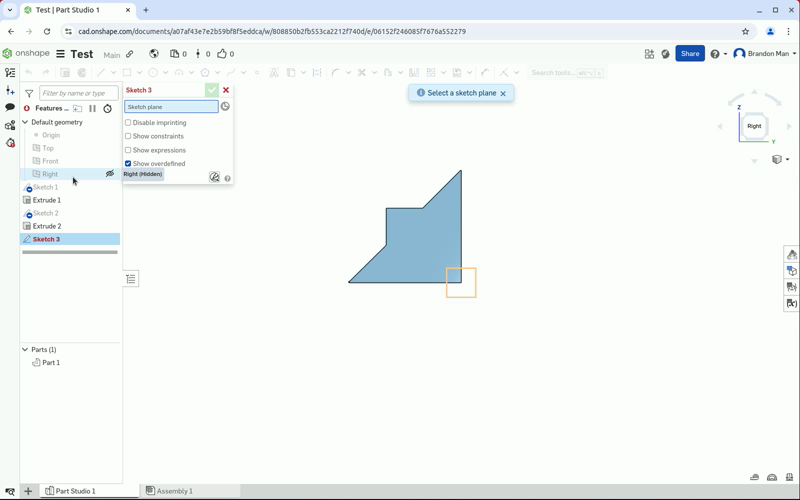
click(73, 176)
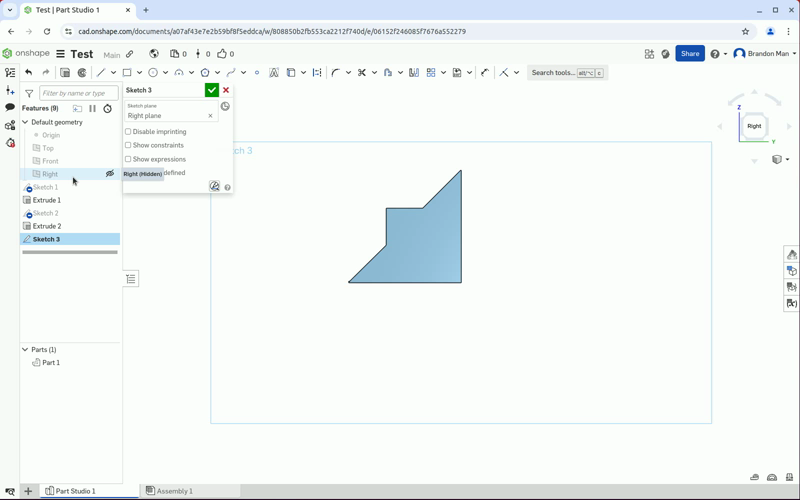
mouse_move(73, 352)
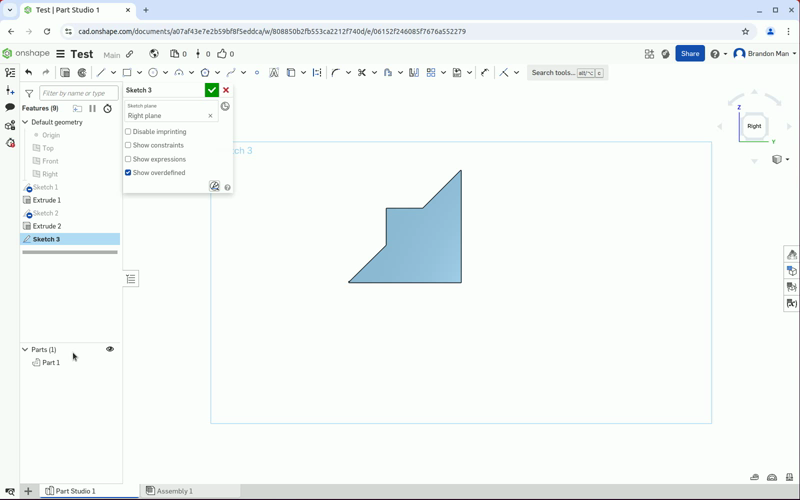
key(y)
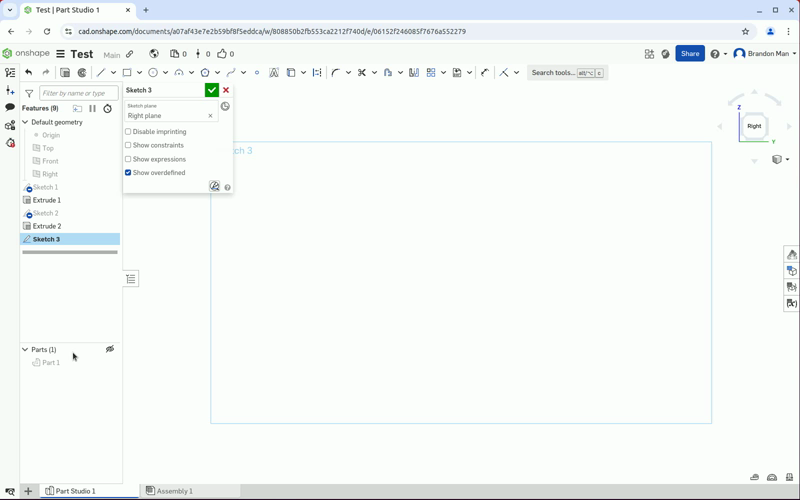
key(l)
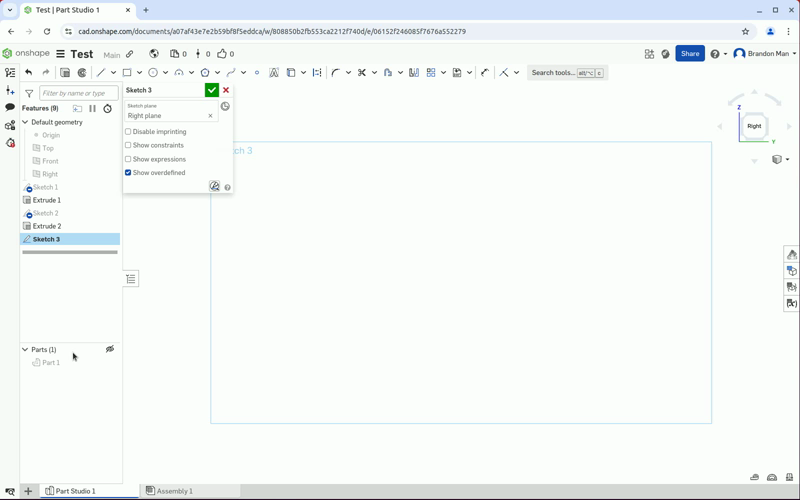
key_down(shift)
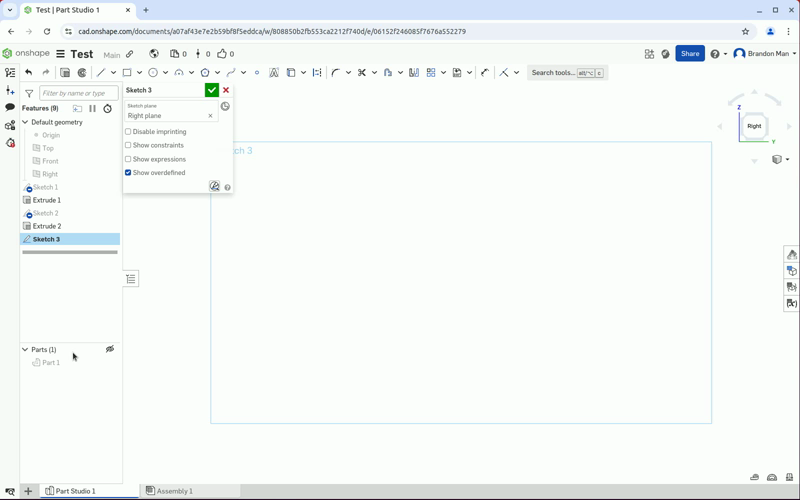
mouse_move(385, 245)
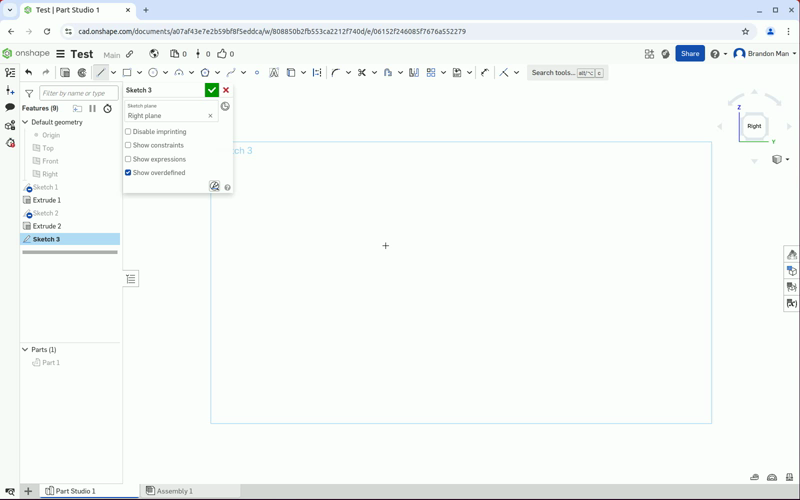
click(385, 245)
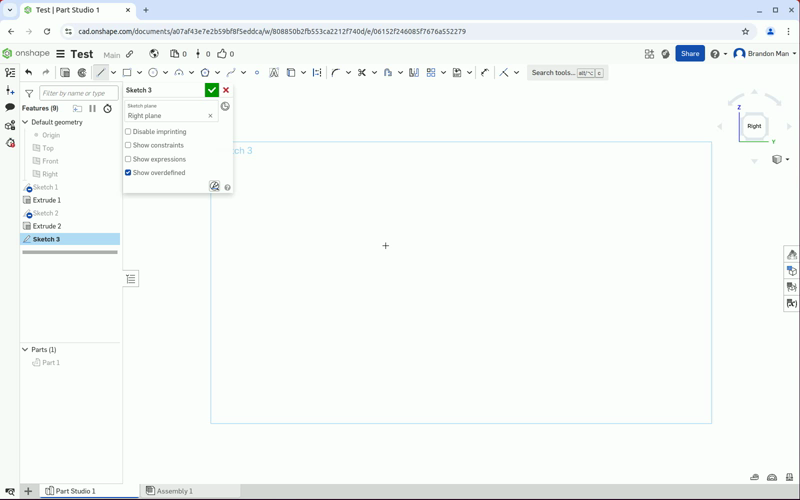
key_up(shift)
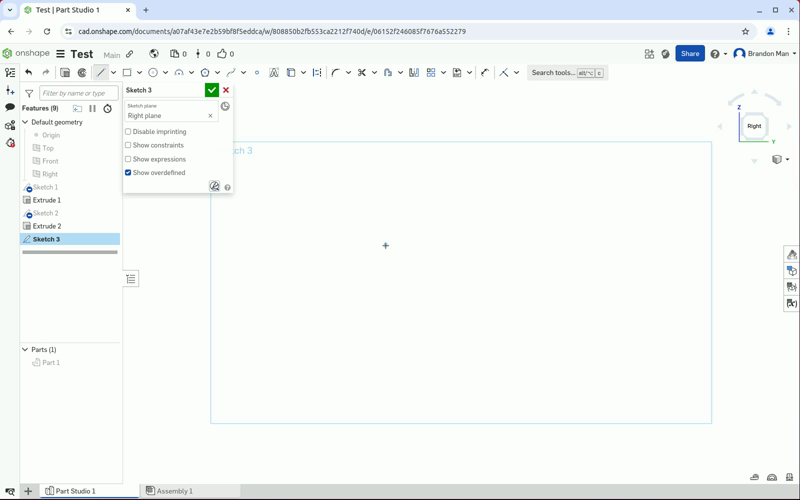
key_down(shift)
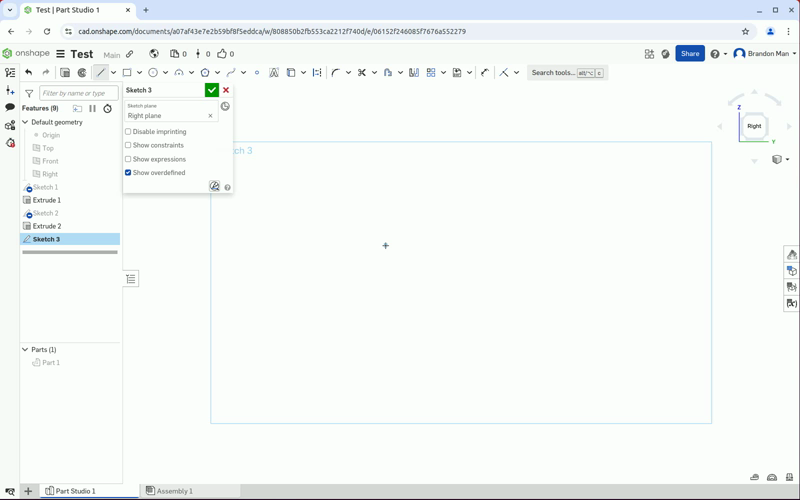
mouse_move(415, 245)
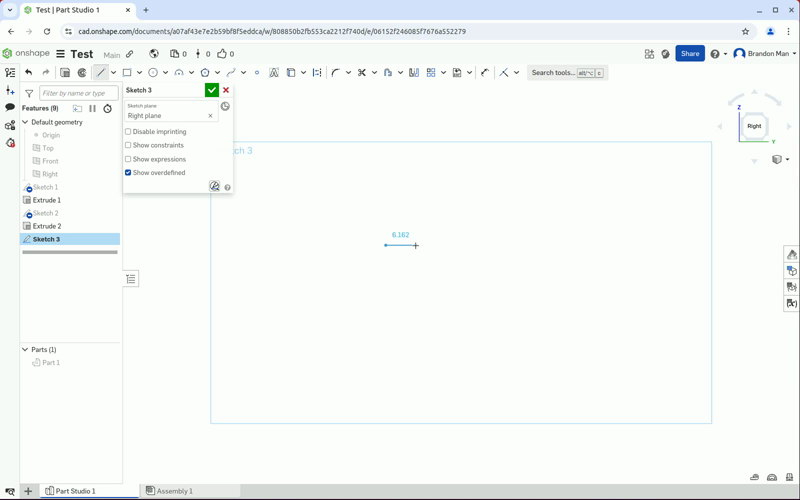
mouse_move(424, 207)
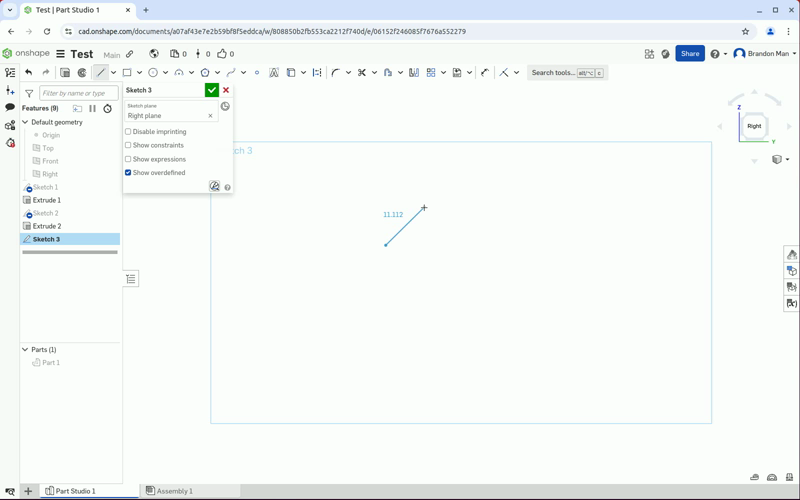
click(424, 207)
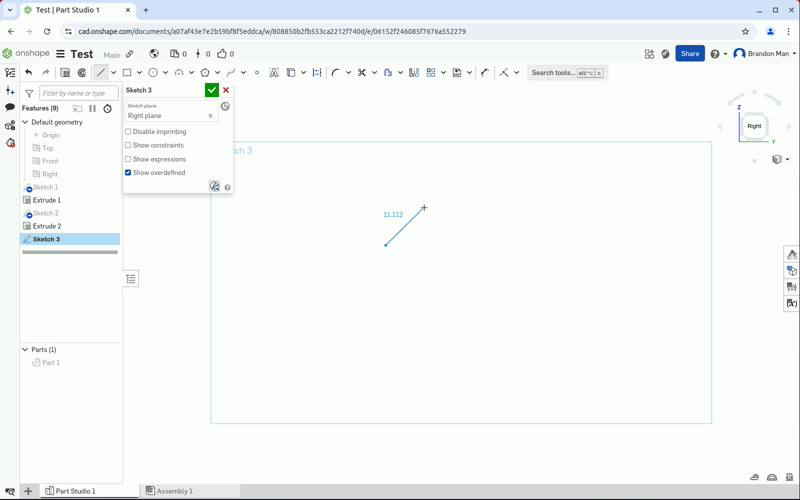
key_up(shift)
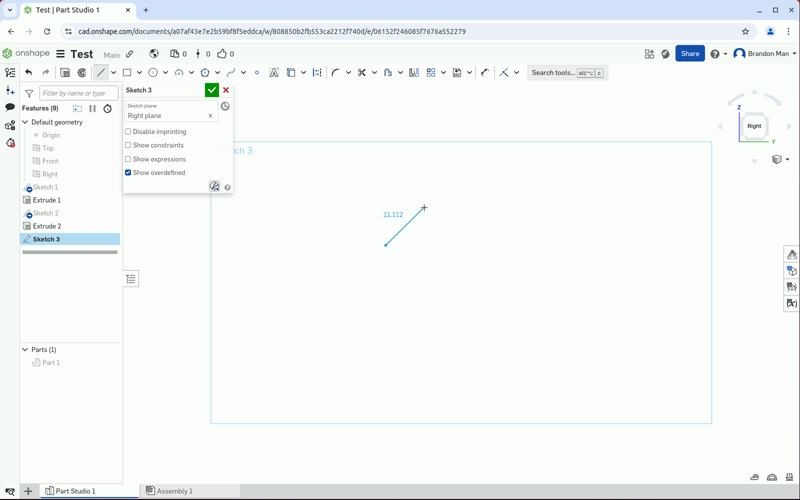
key_down(shift)
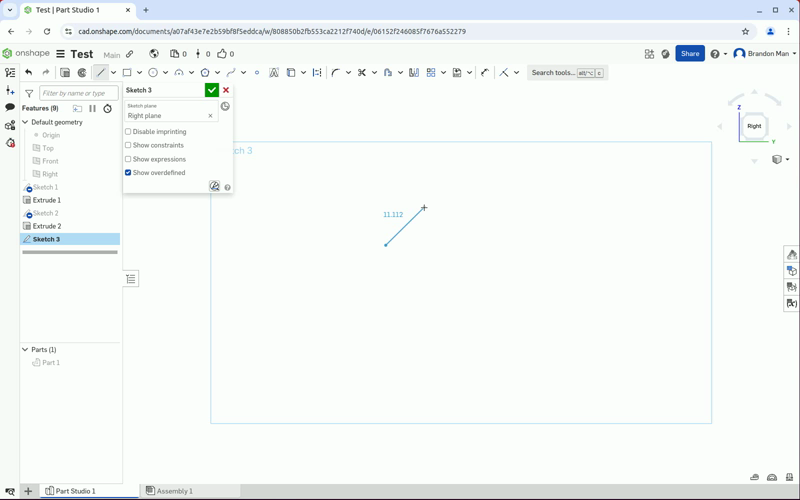
mouse_move(454, 207)
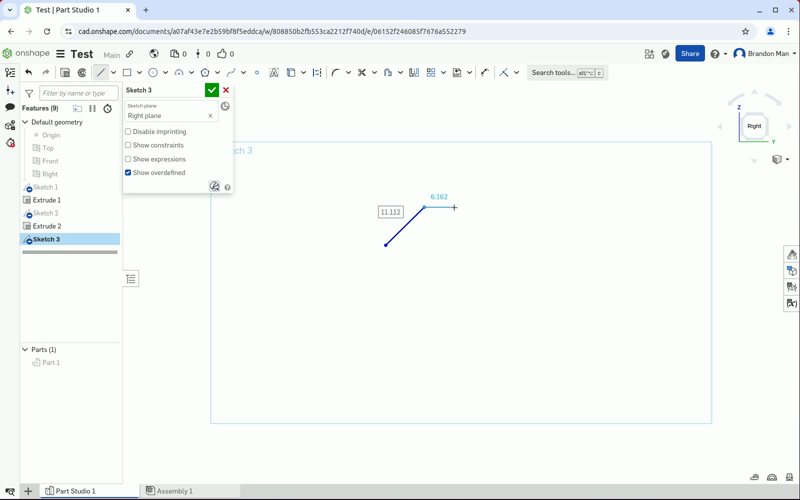
mouse_move(385, 207)
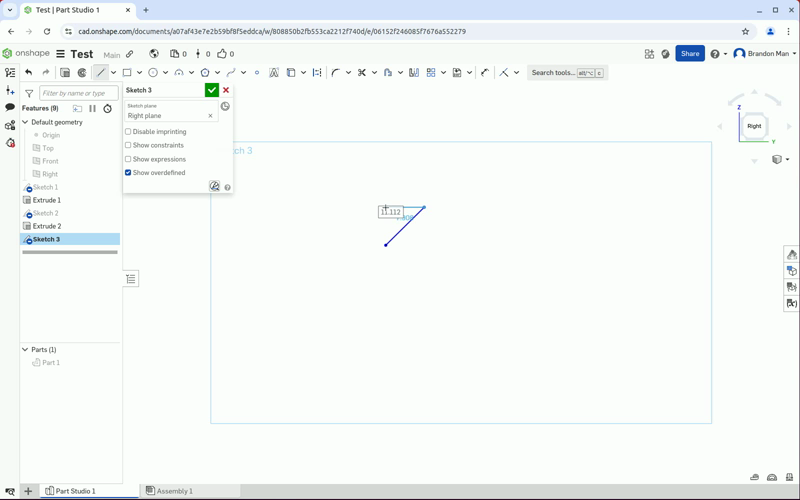
click(385, 207)
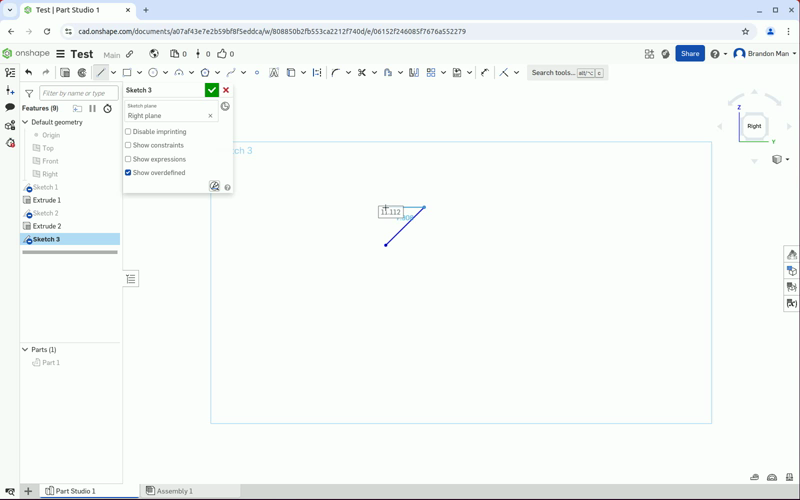
key_up(shift)
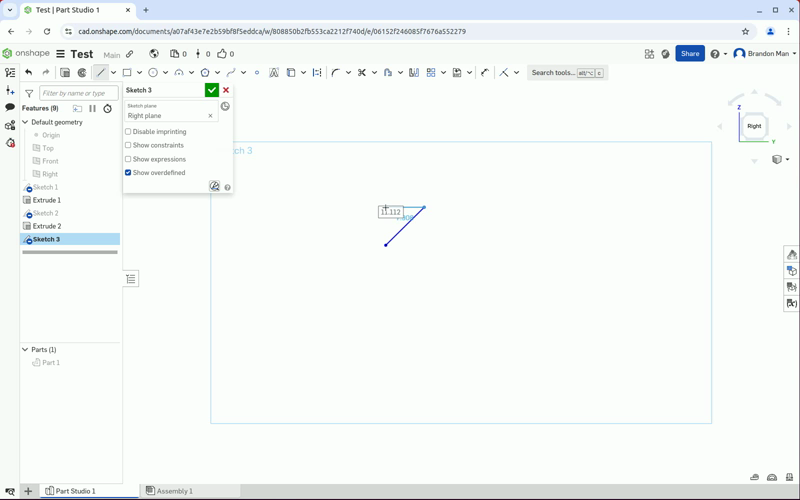
mouse_move(415, 207)
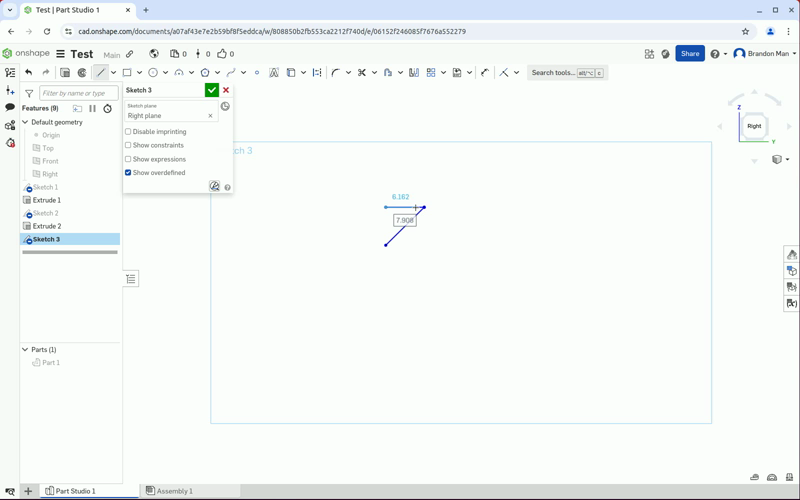
key_down(shift)
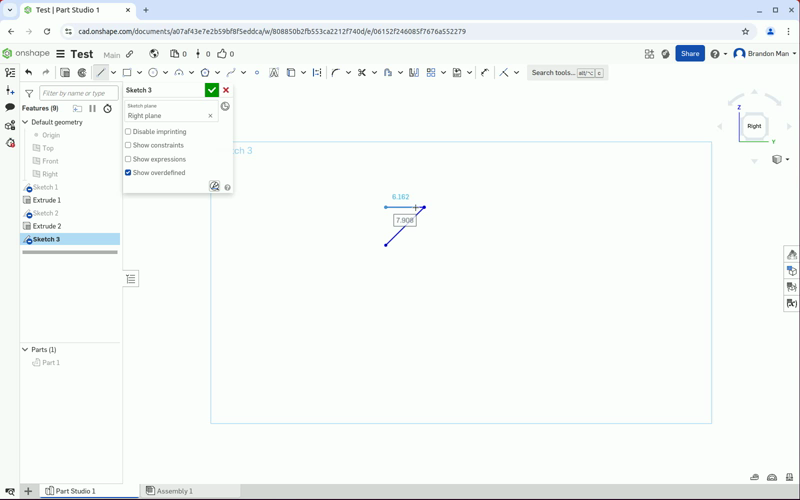
mouse_move(385, 245)
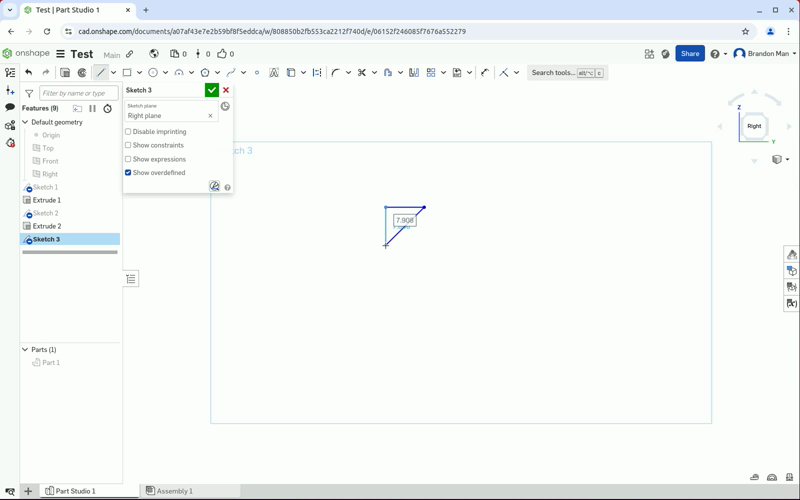
key_up(shift)
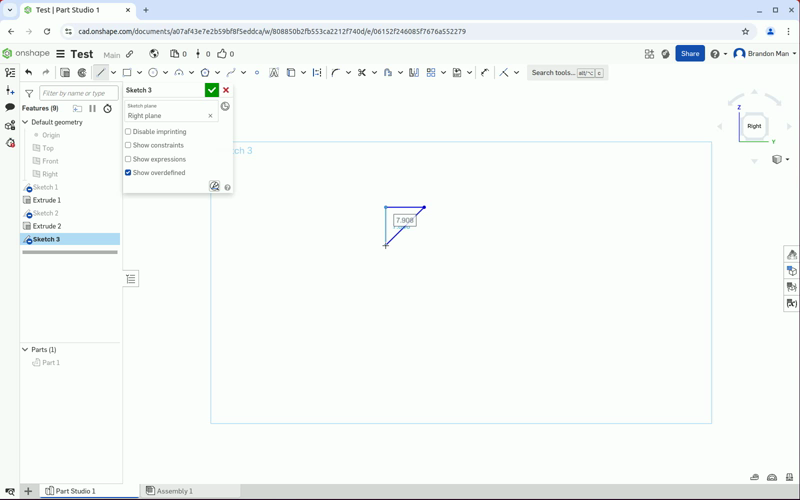
click(385, 245)
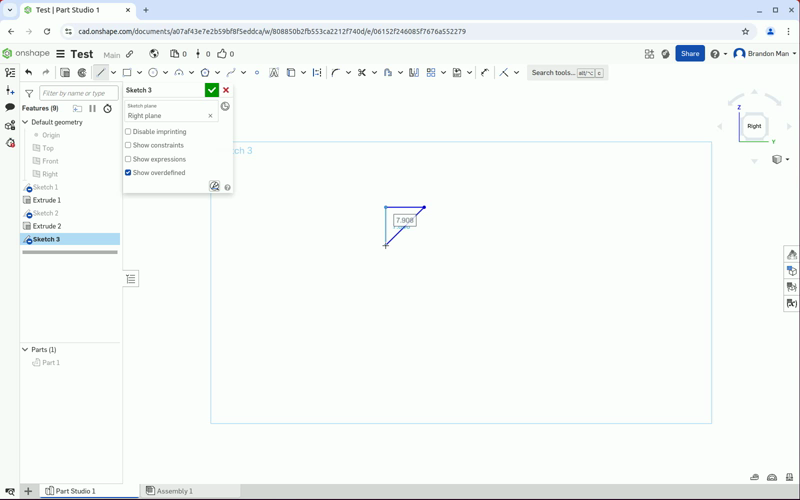
key(esc)
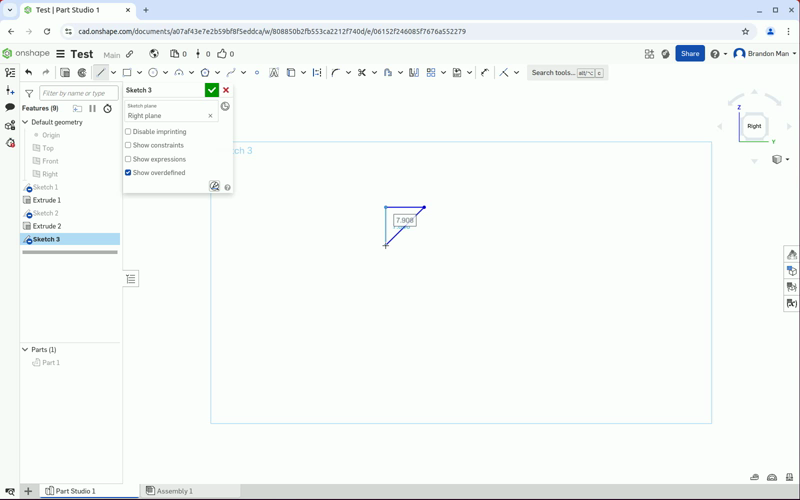
mouse_move(406, 211)
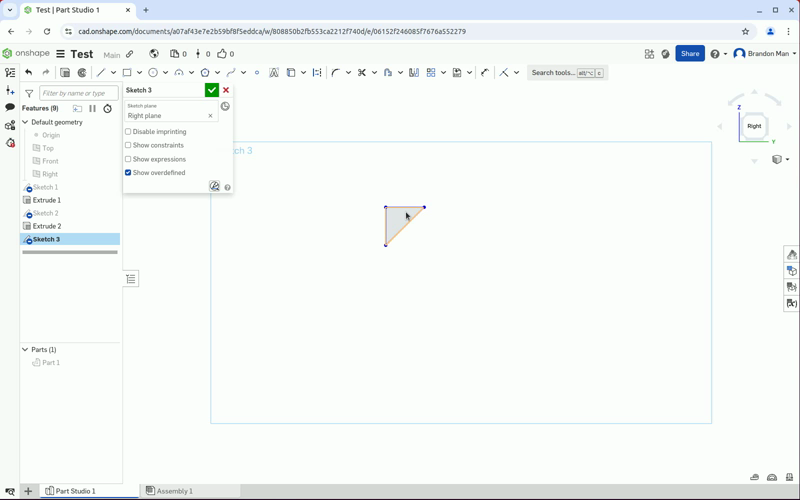
scroll(6)
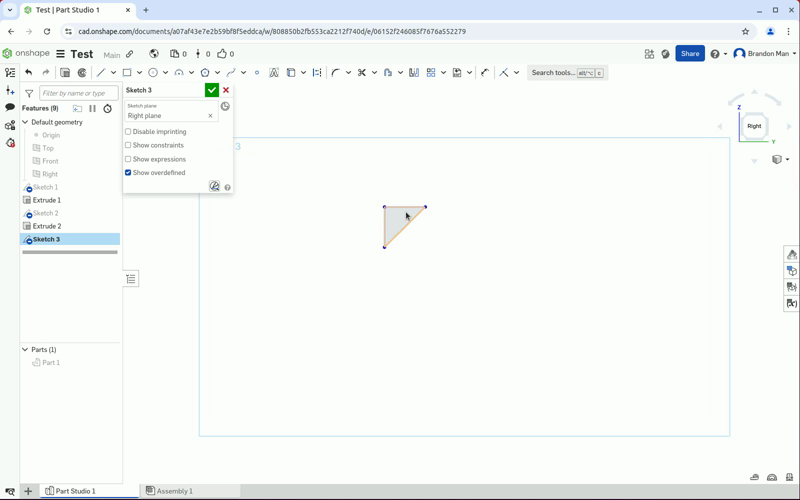
scroll(6)
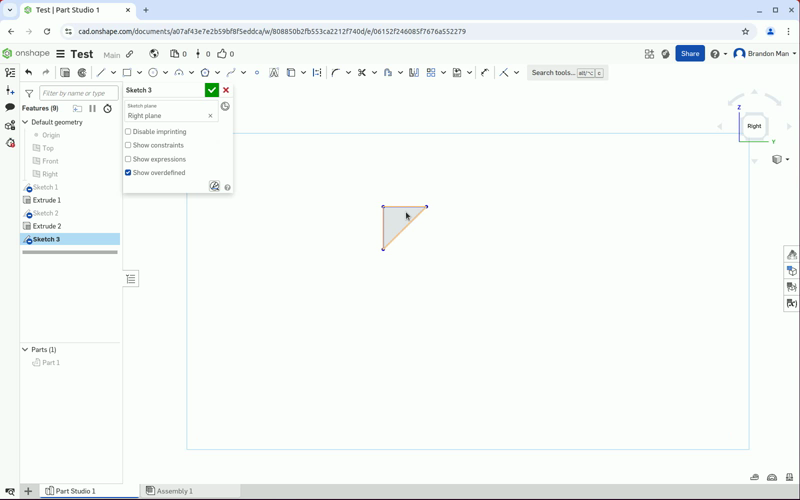
scroll(6)
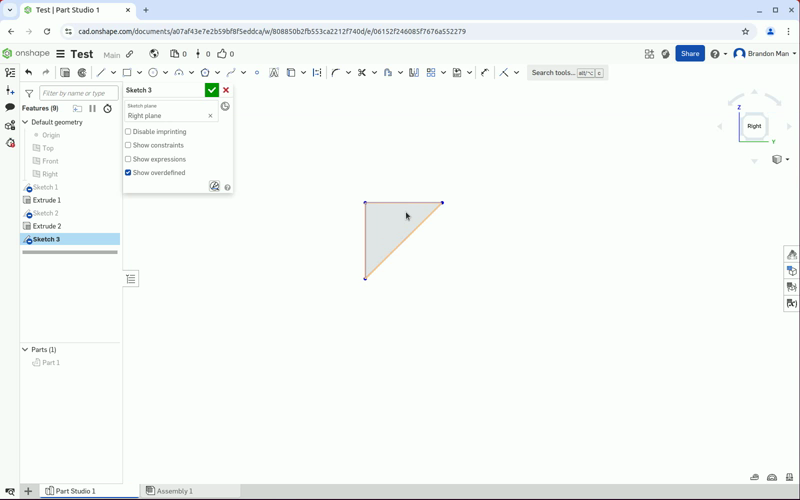
scroll(6)
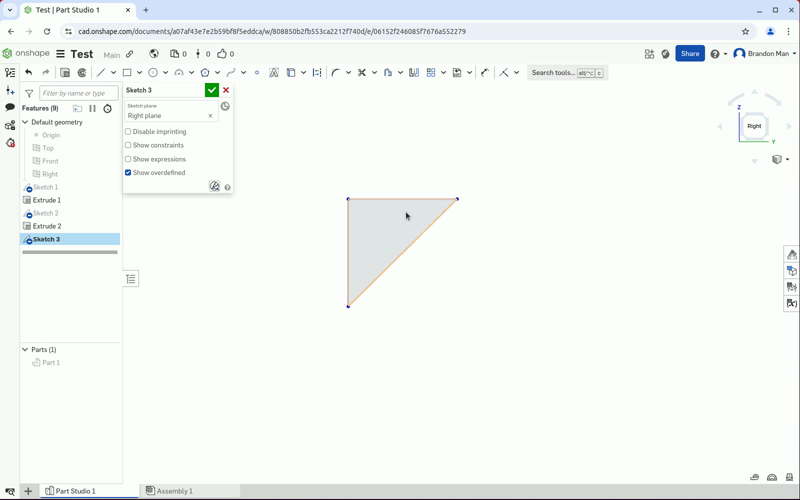
scroll(6)
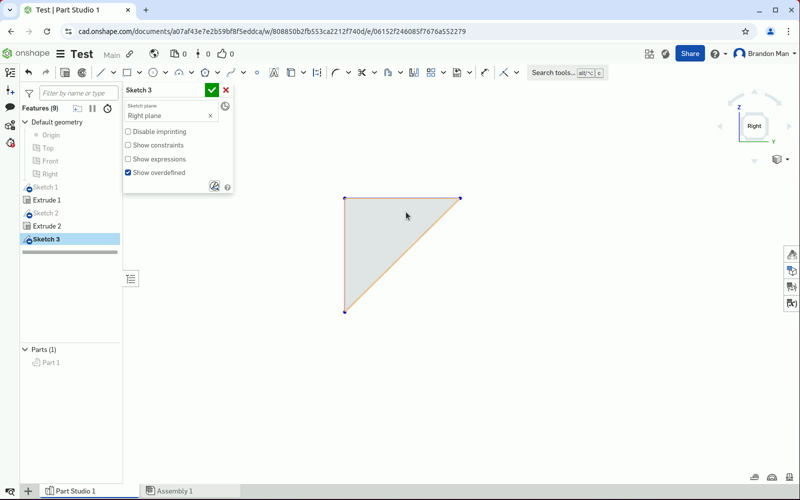
scroll(6)
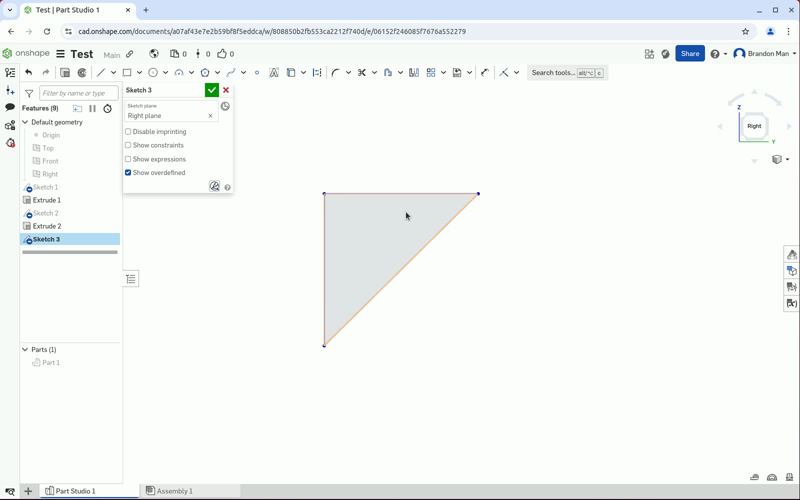
scroll(6)
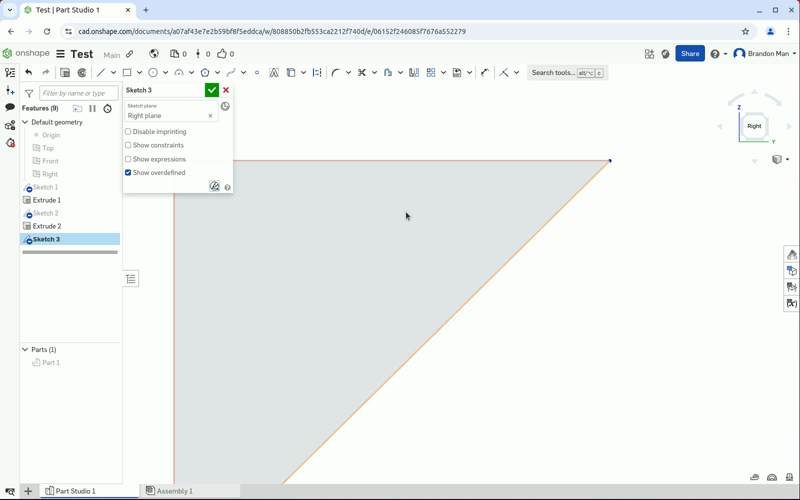
click(406, 211)
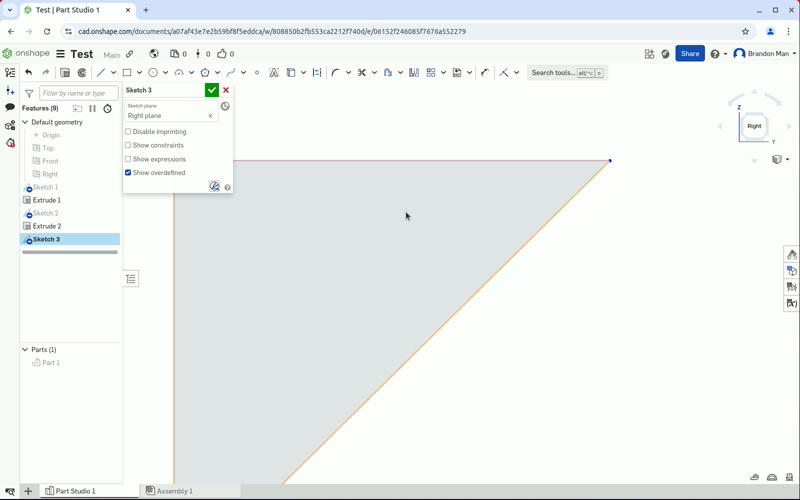
scroll(-6)
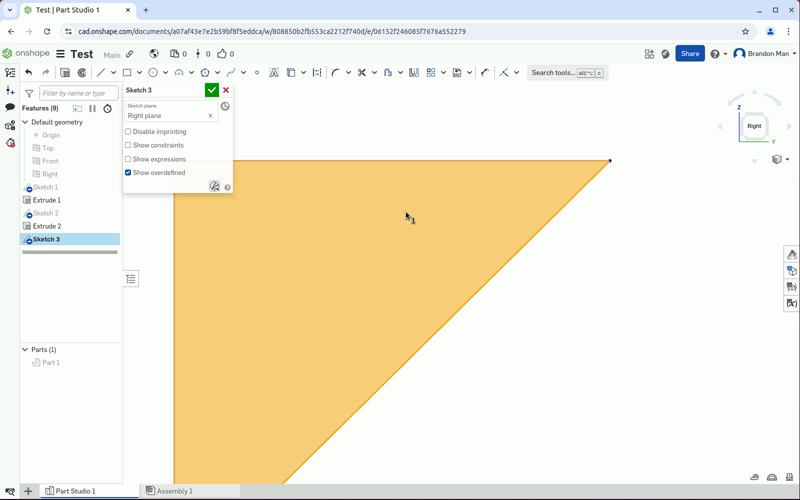
scroll(-6)
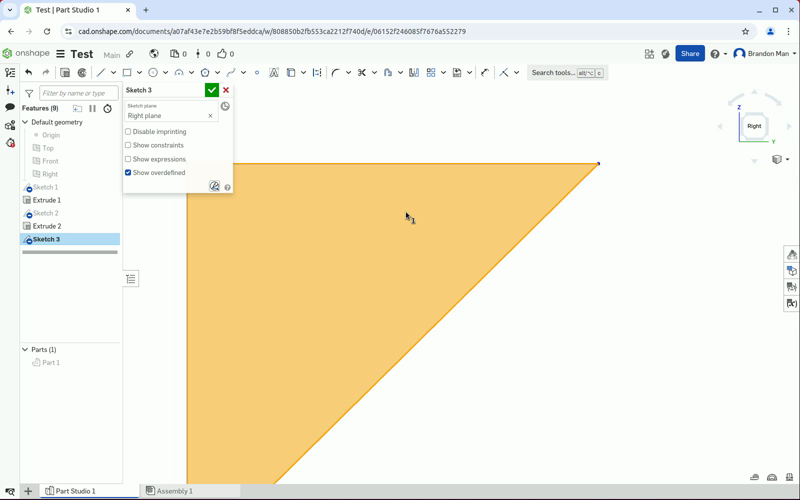
scroll(-6)
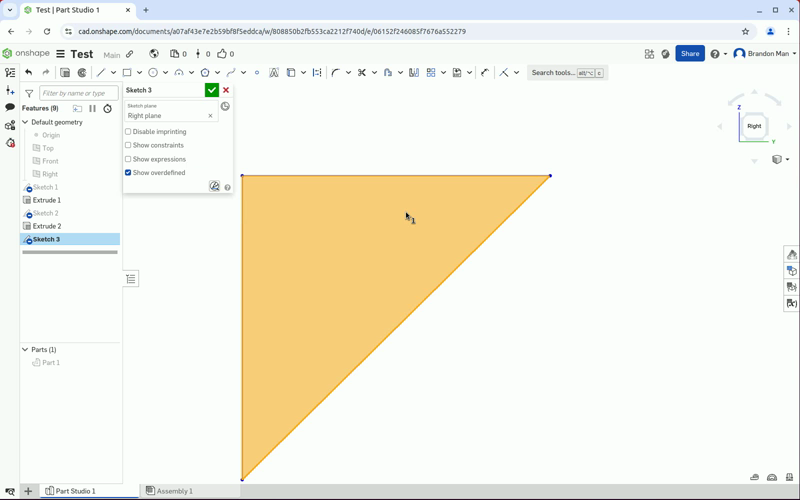
scroll(-6)
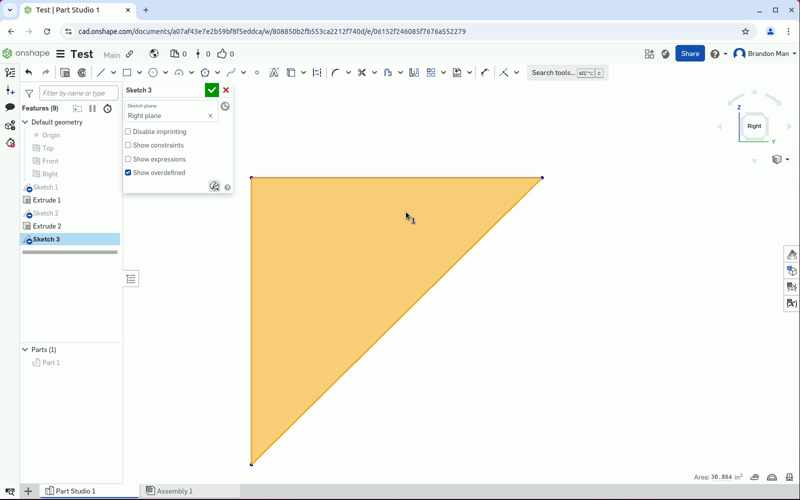
scroll(-6)
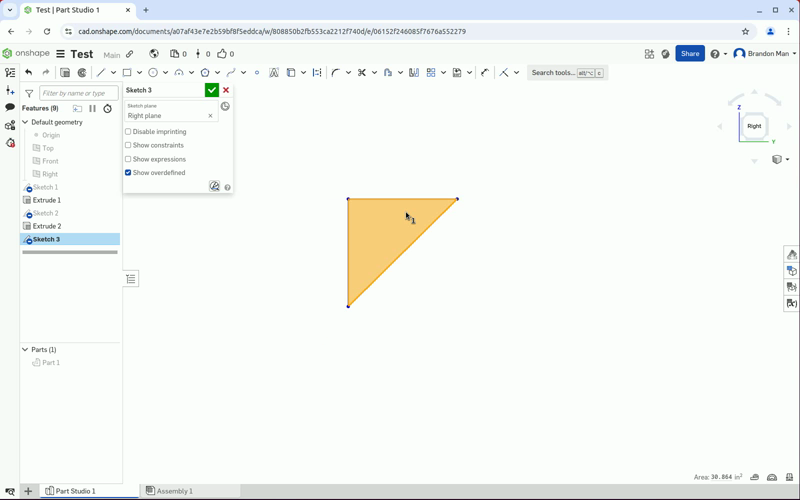
scroll(-6)
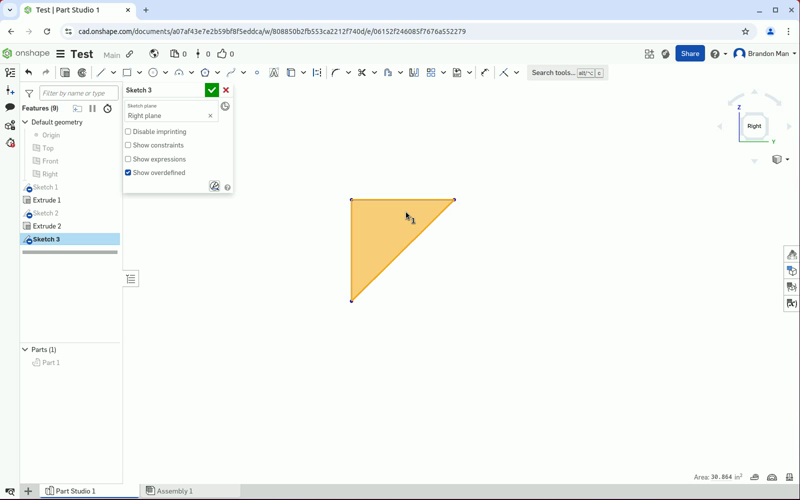
scroll(-6)
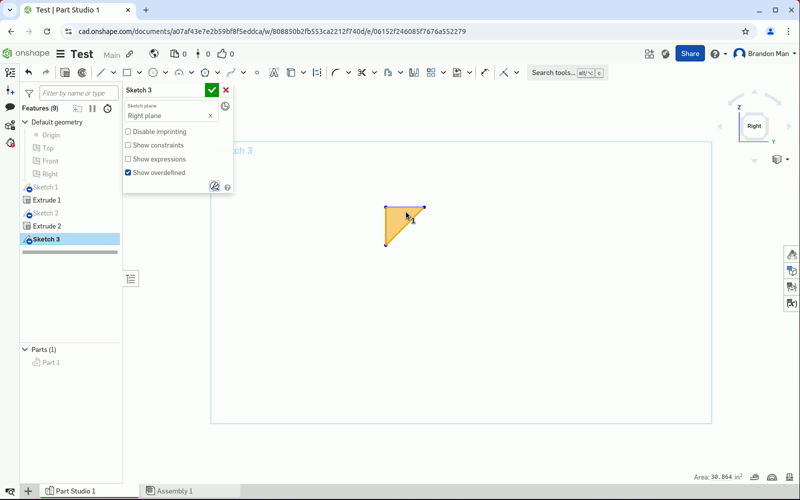
mouse_move(73, 352)
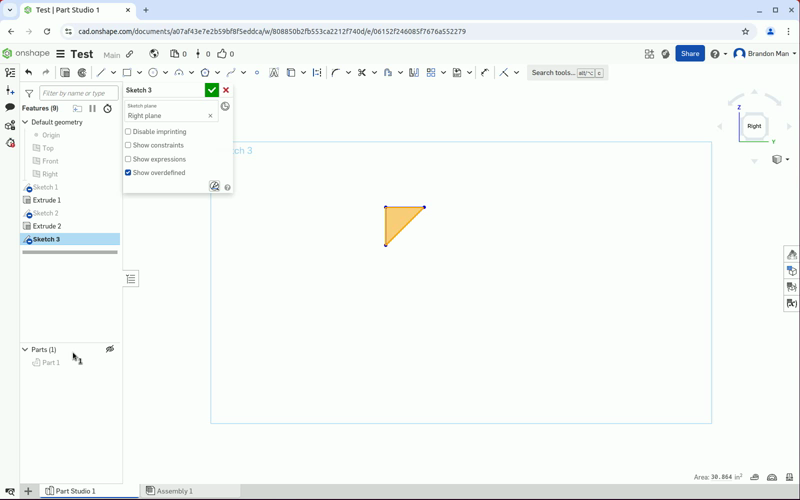
key(shift+y)
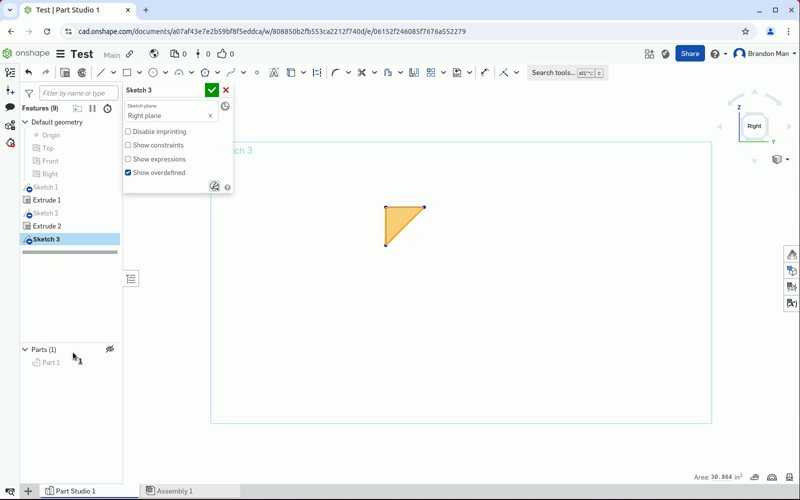
key(shift+e)
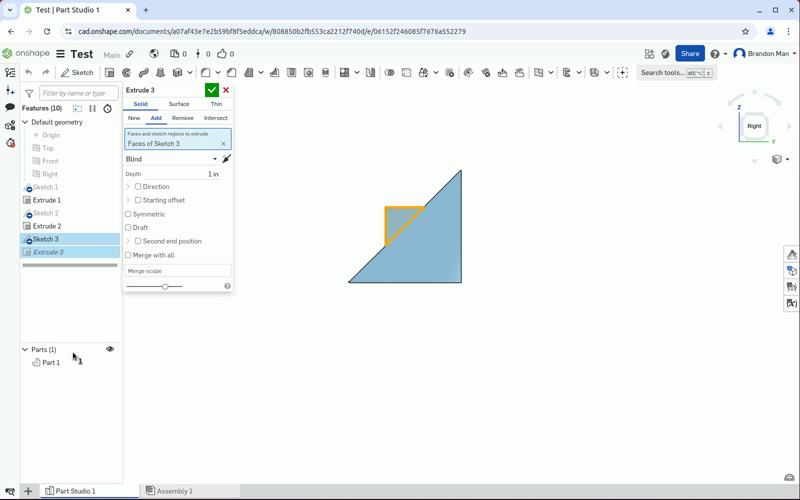
mouse_move(143, 106)
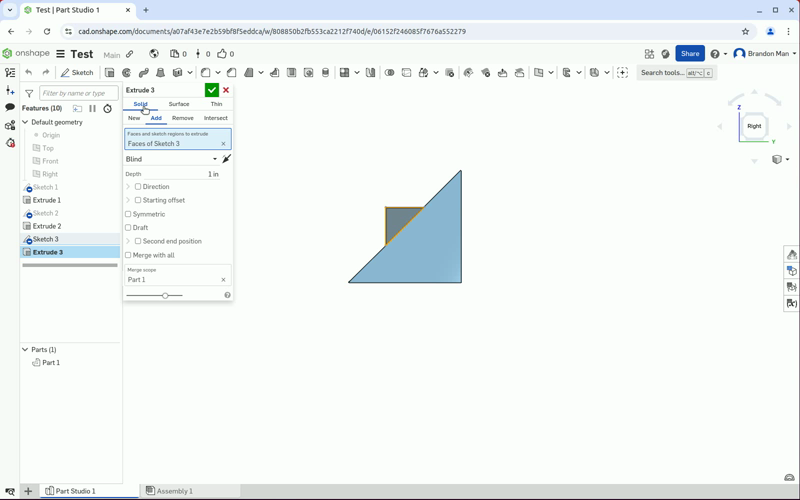
click(143, 106)
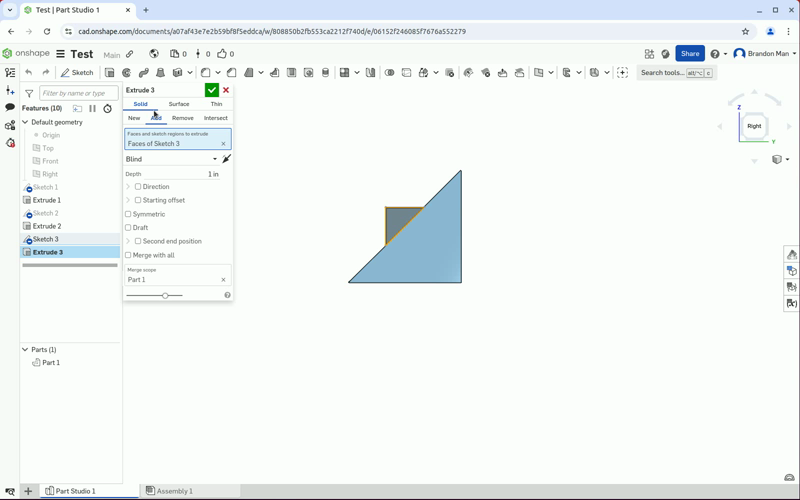
mouse_move(186, 120)
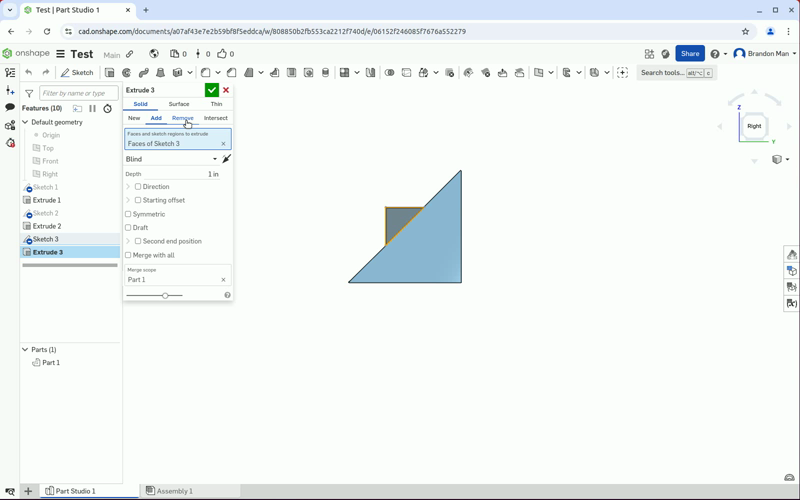
click(186, 120)
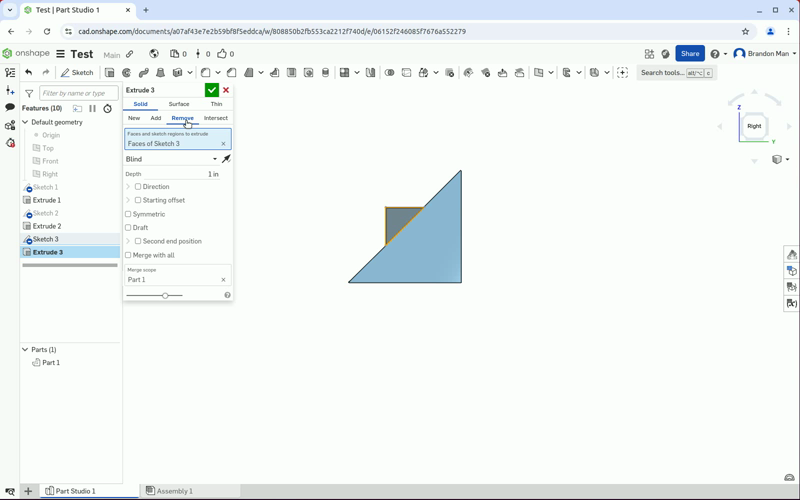
key(tab, 4)
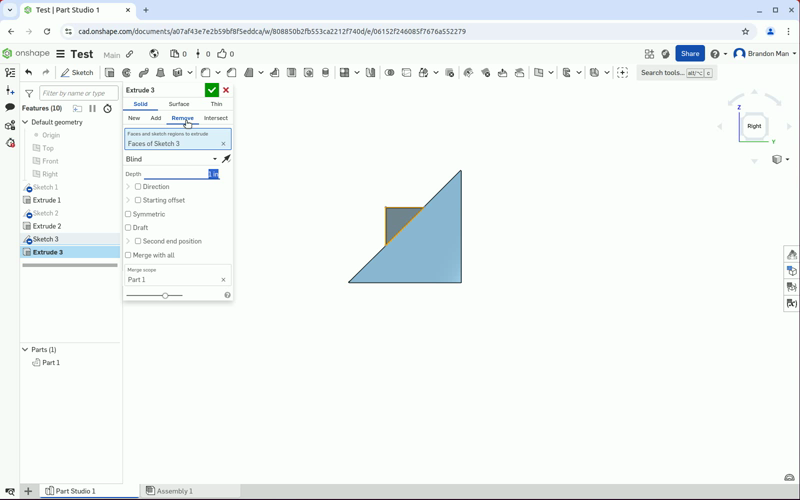
text(23.108)
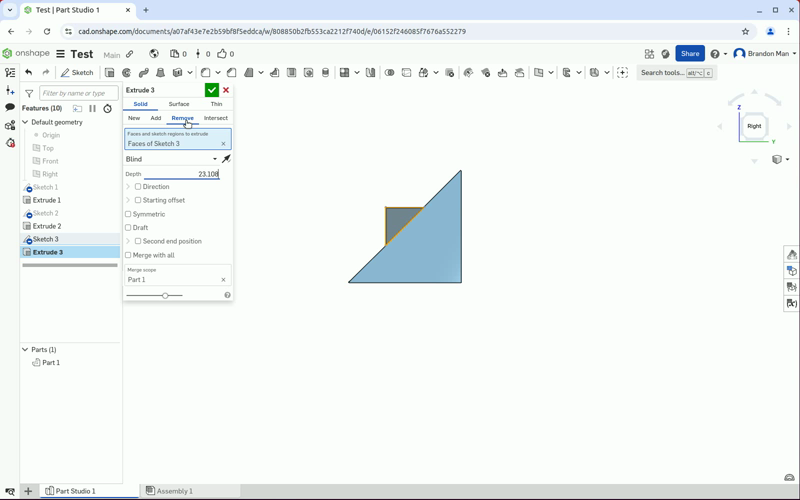
key(tab, 3)
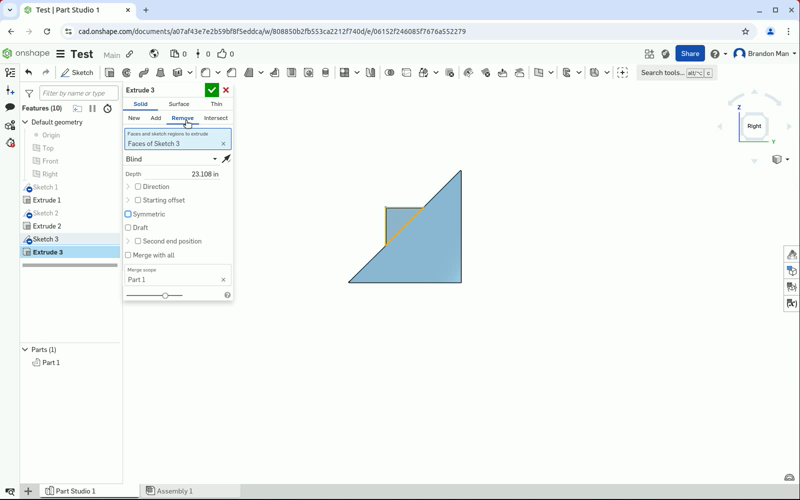
key(space)
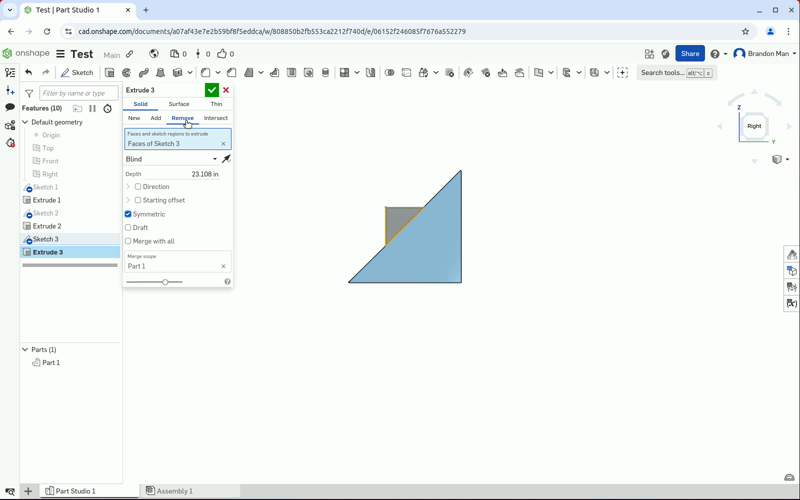
key(tab, 2)
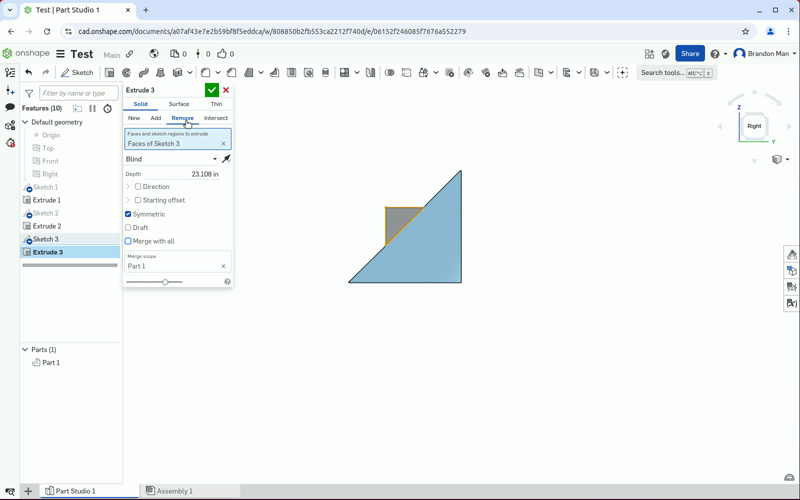
key(space)
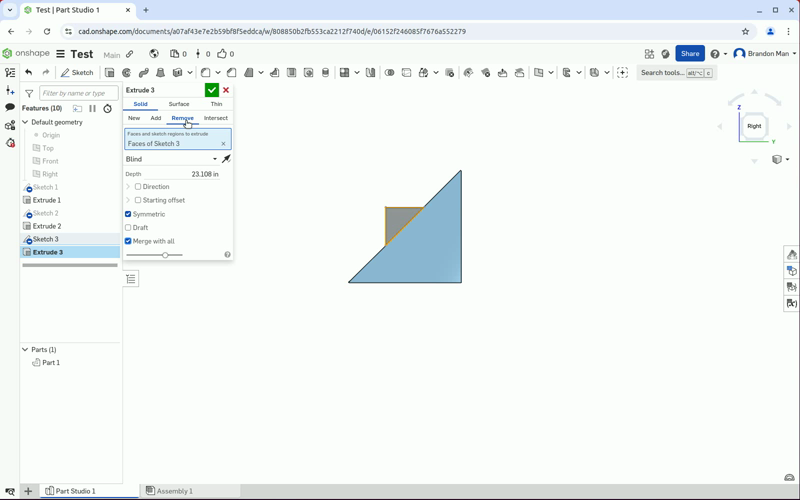
key(enter)
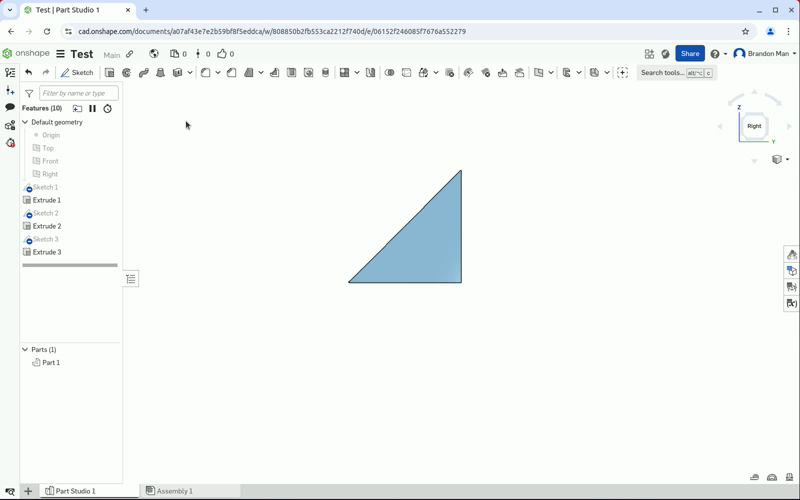
key(shift+h)
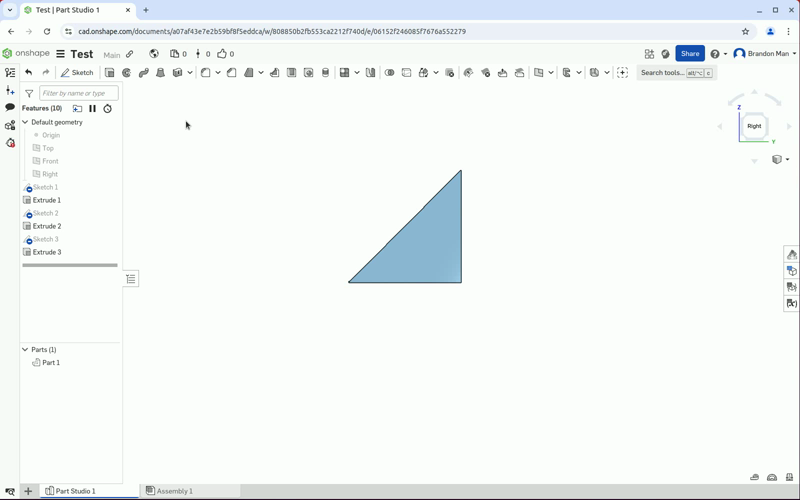
key(shift+h)
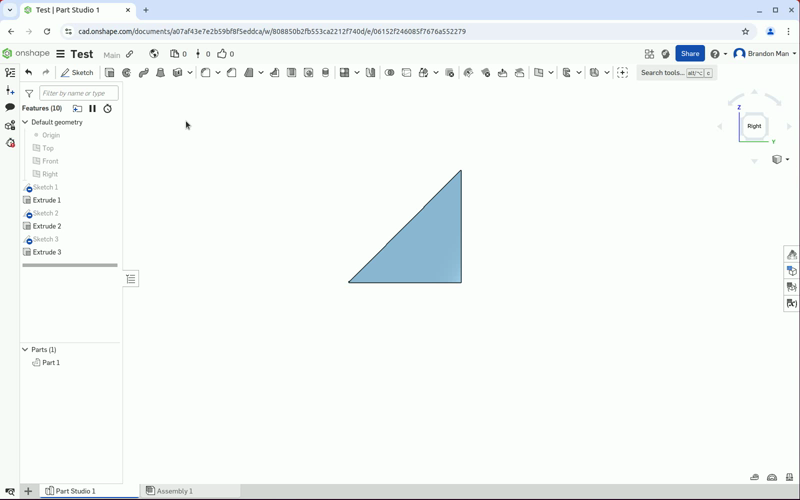
mouse_move(73, 189)
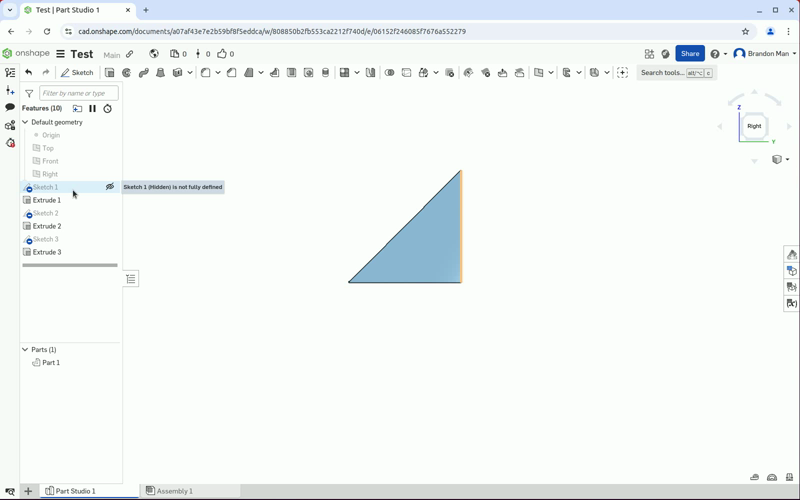
click(73, 189)
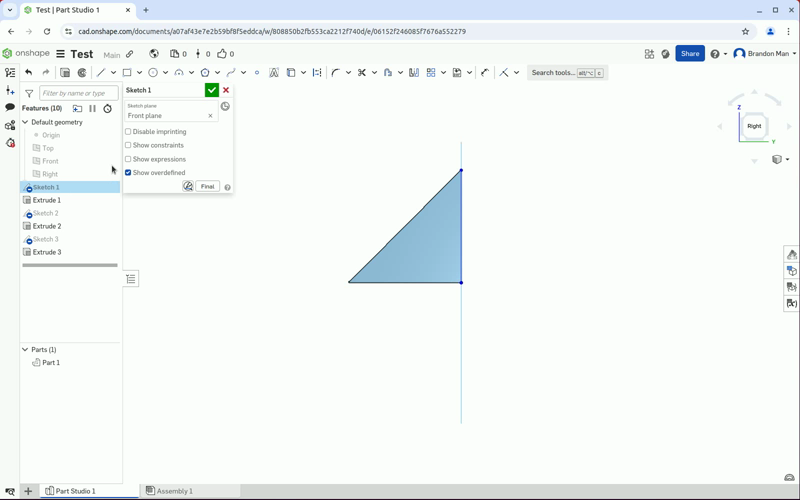
mouse_move(229, 92)
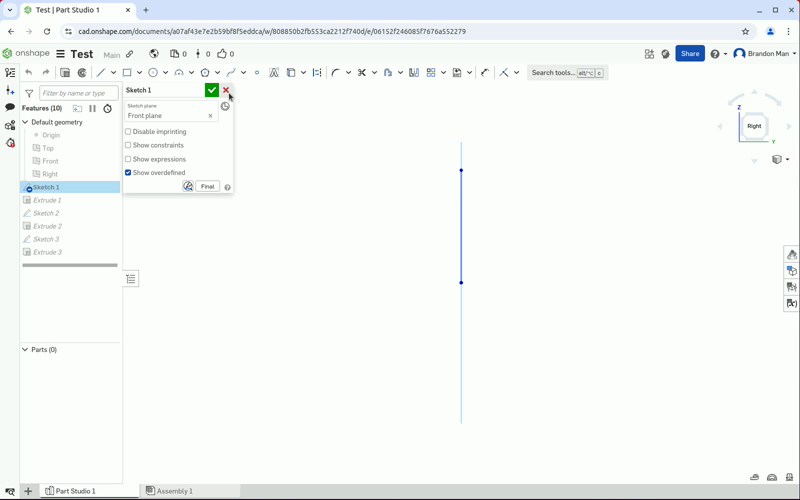
click(229, 92)
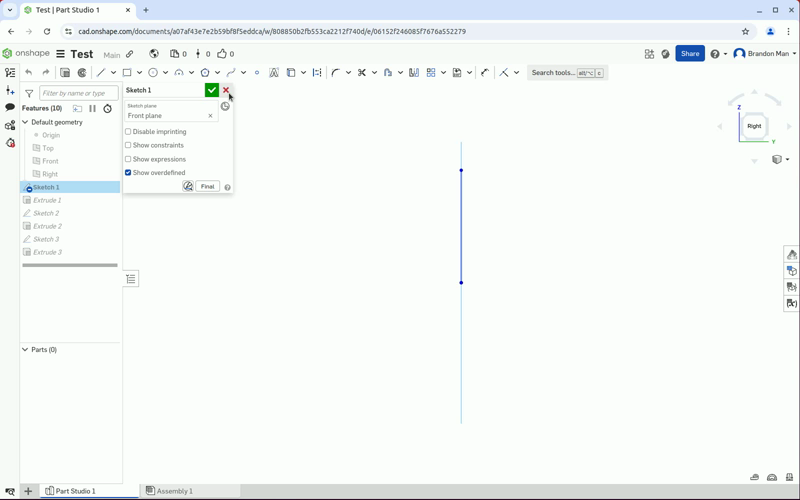
key(shift+s)
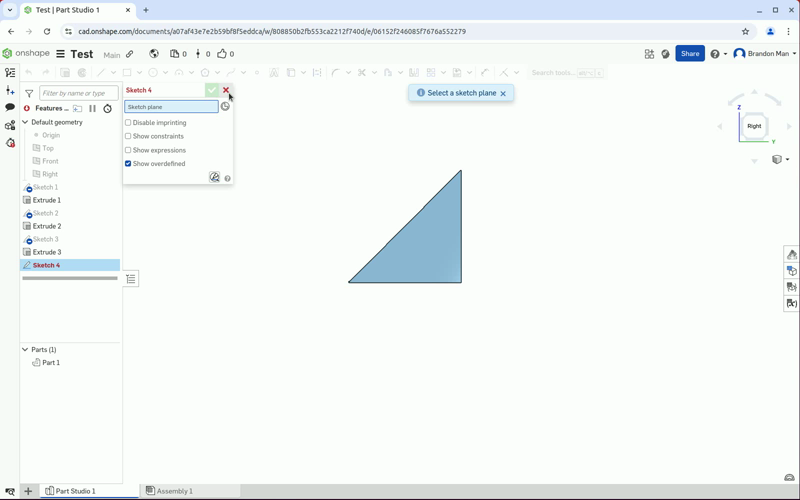
mouse_move(73, 176)
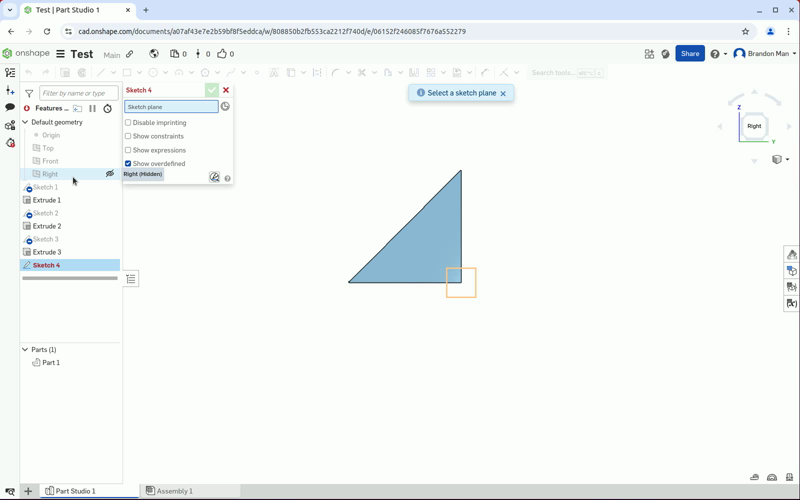
click(73, 176)
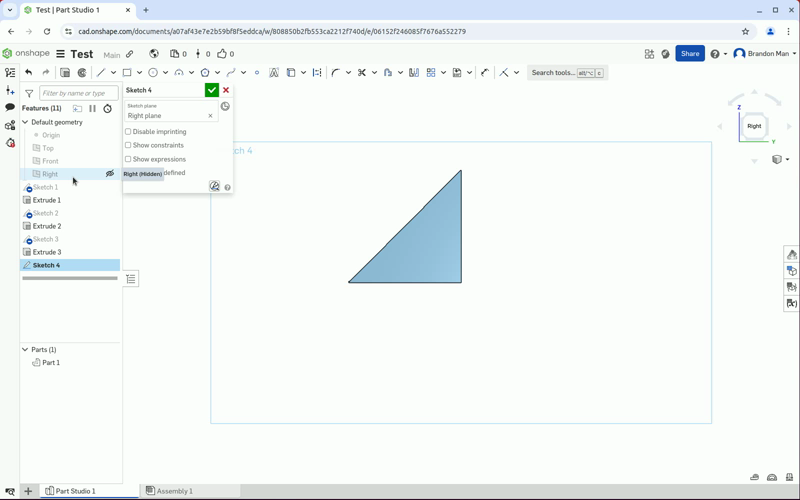
mouse_move(73, 352)
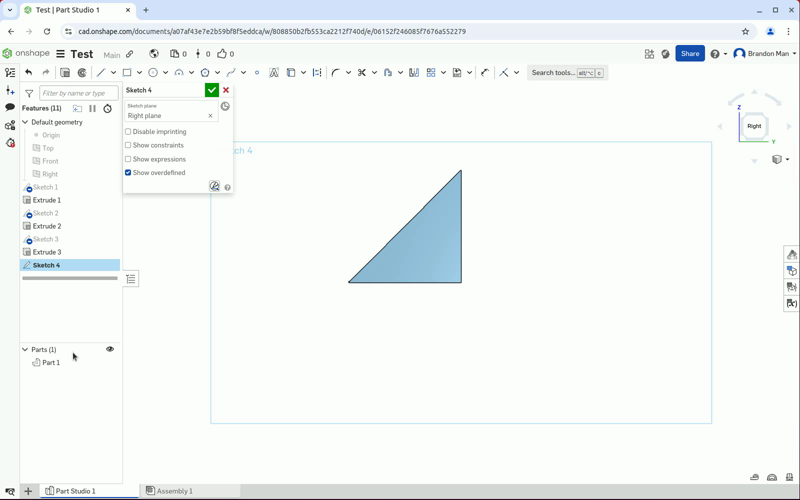
key(y)
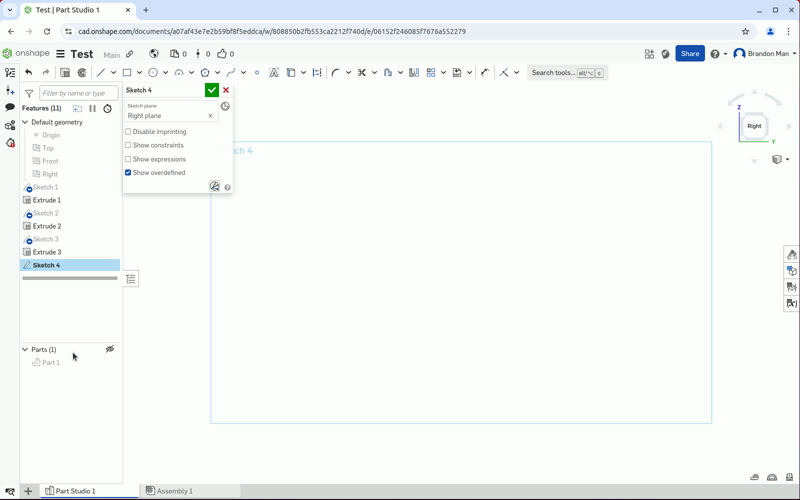
key(l)
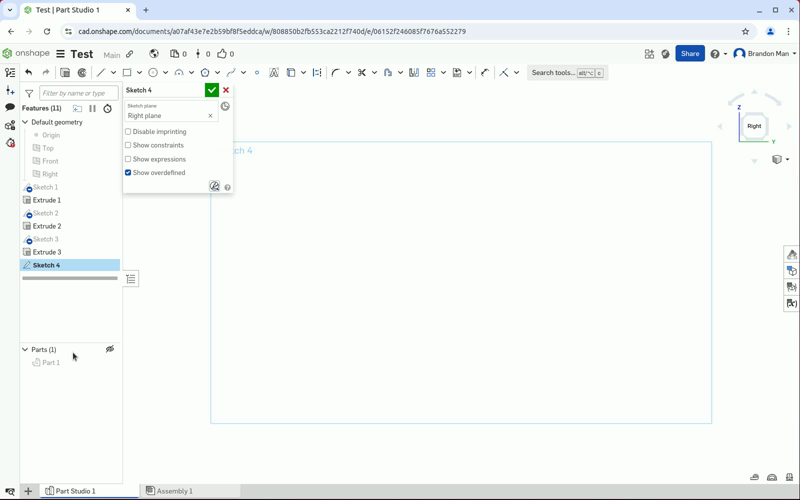
key_down(shift)
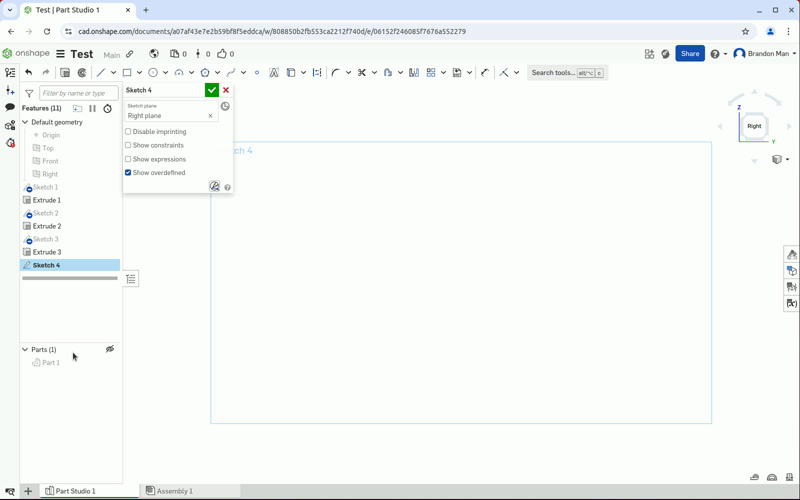
mouse_move(385, 245)
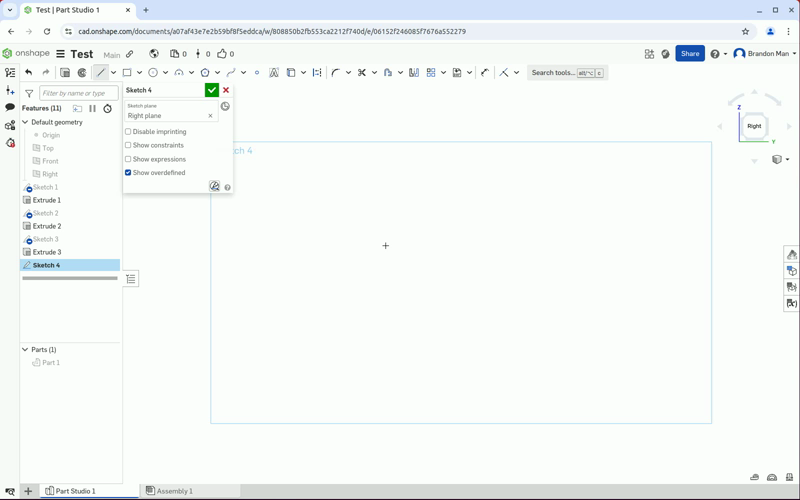
click(385, 245)
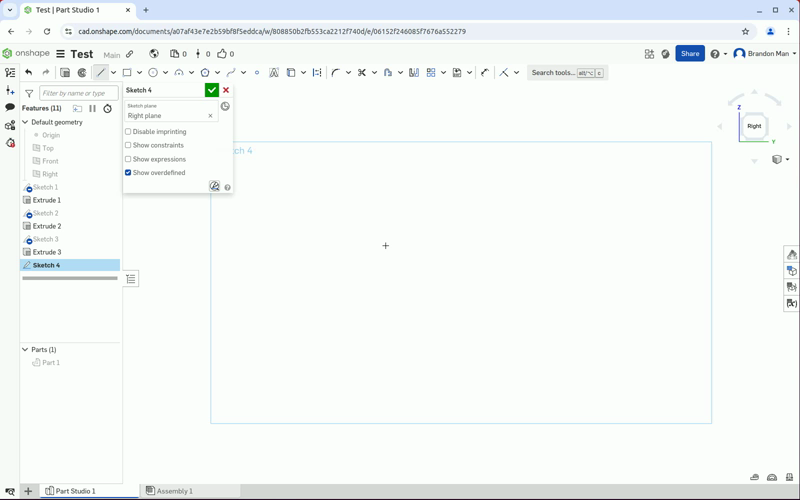
key_up(shift)
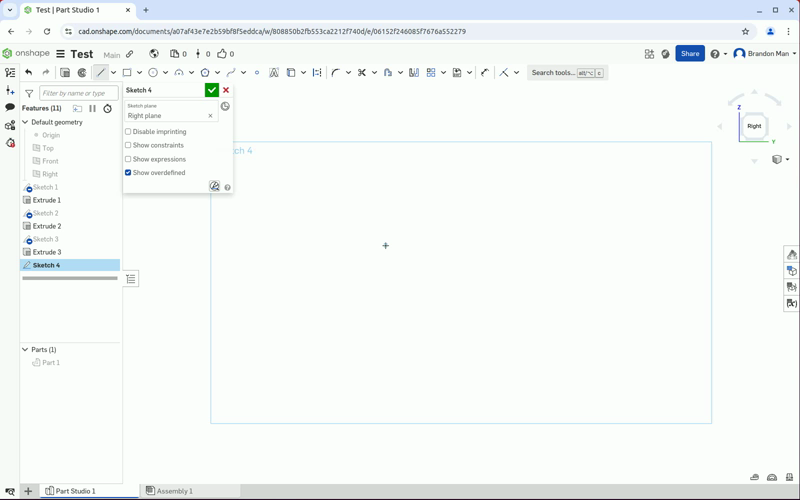
key_down(shift)
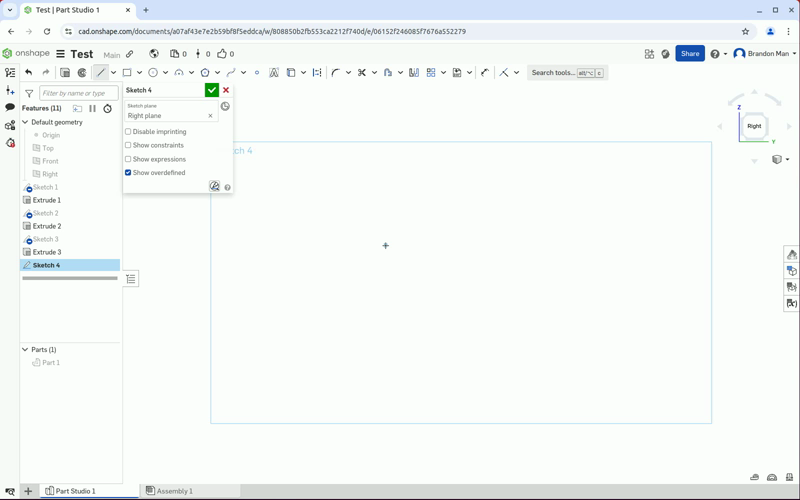
mouse_move(415, 245)
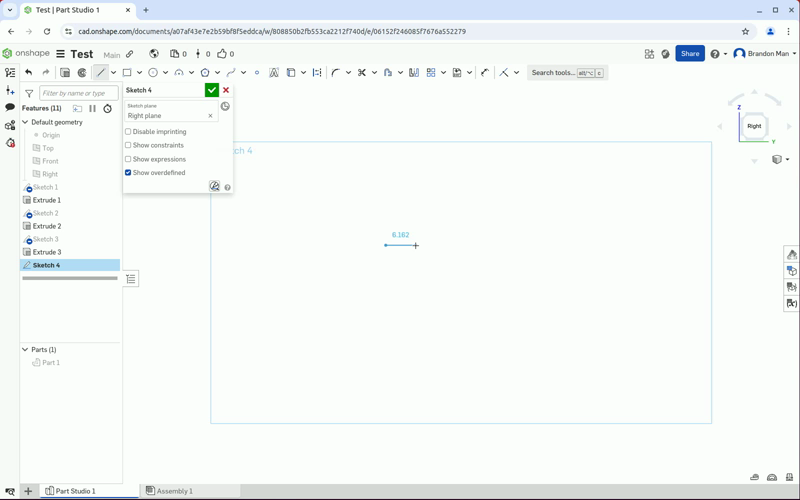
mouse_move(424, 245)
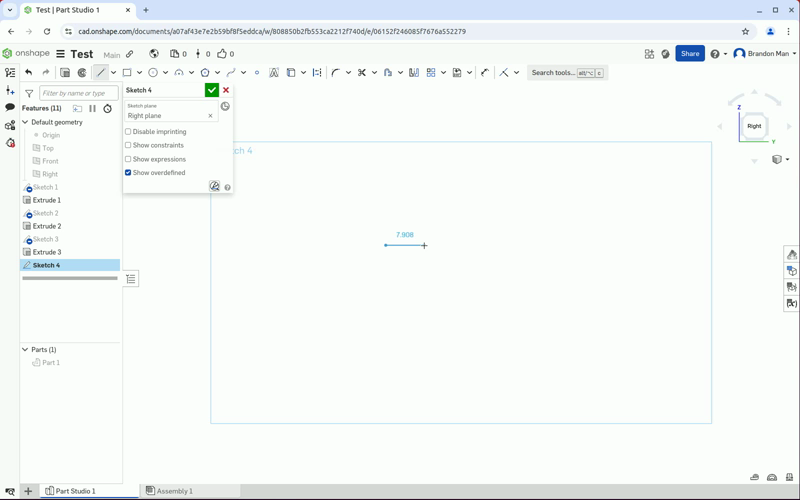
click(424, 245)
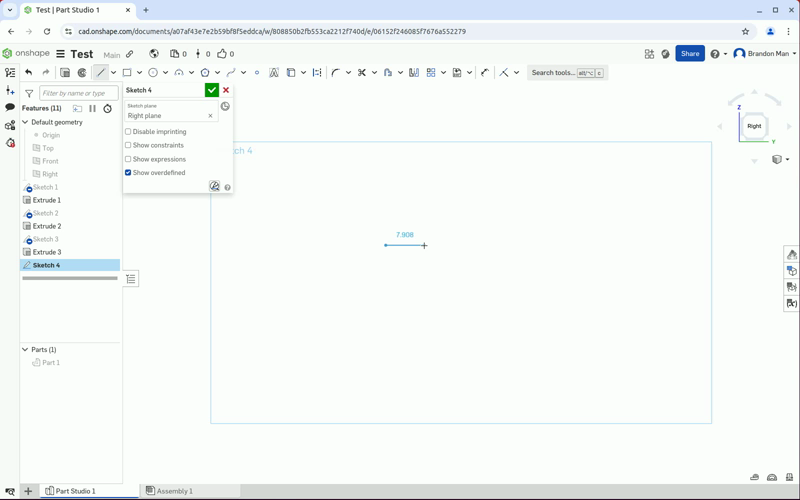
key_up(shift)
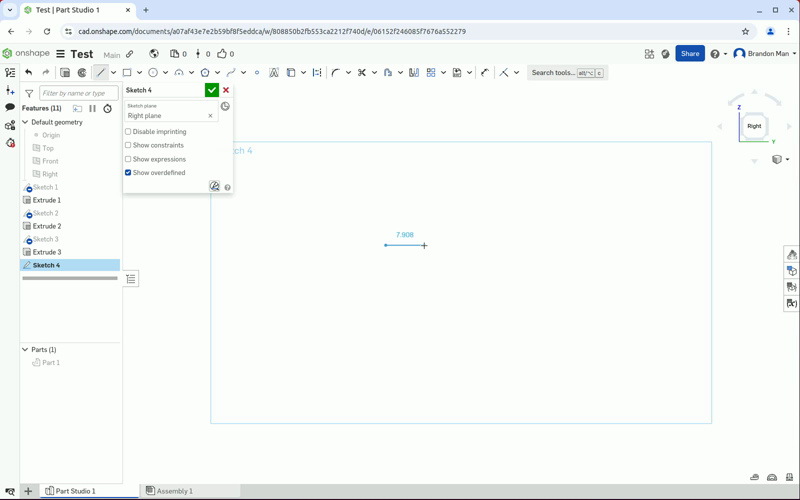
key_down(shift)
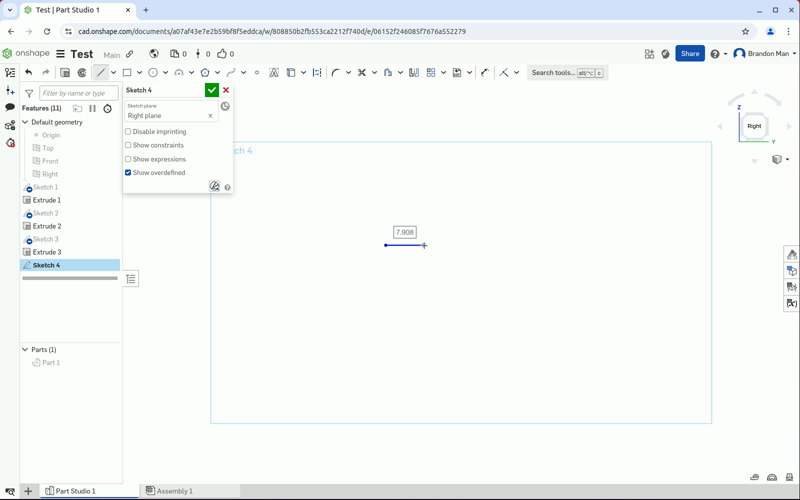
mouse_move(454, 245)
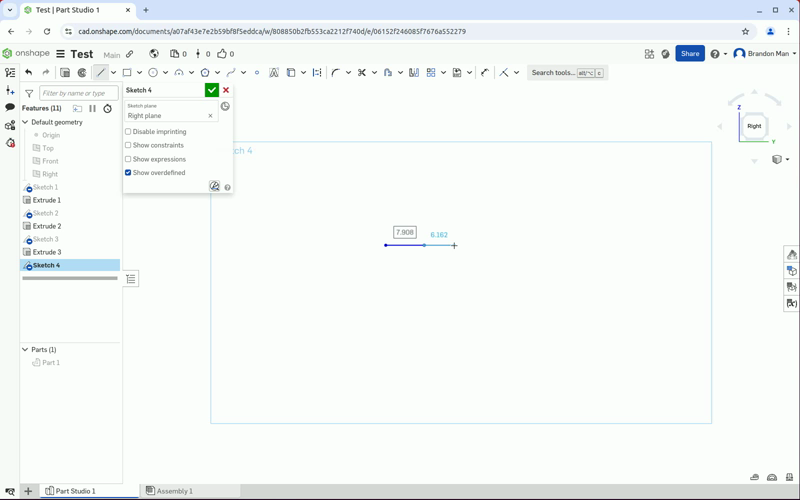
mouse_move(424, 207)
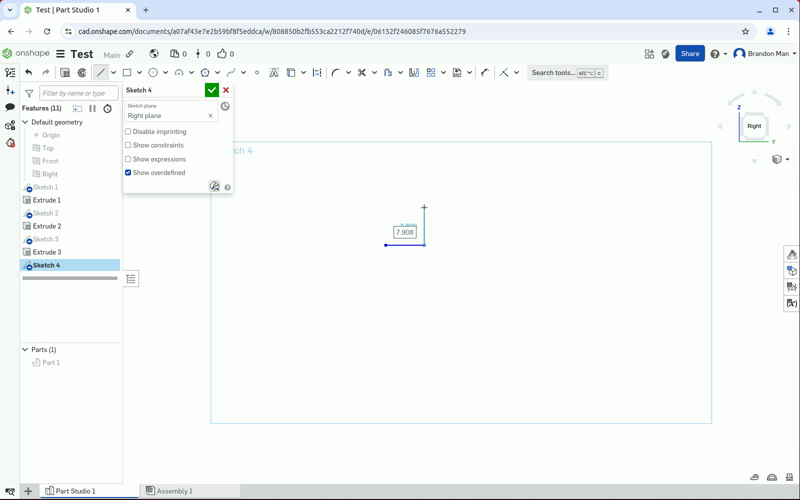
click(424, 207)
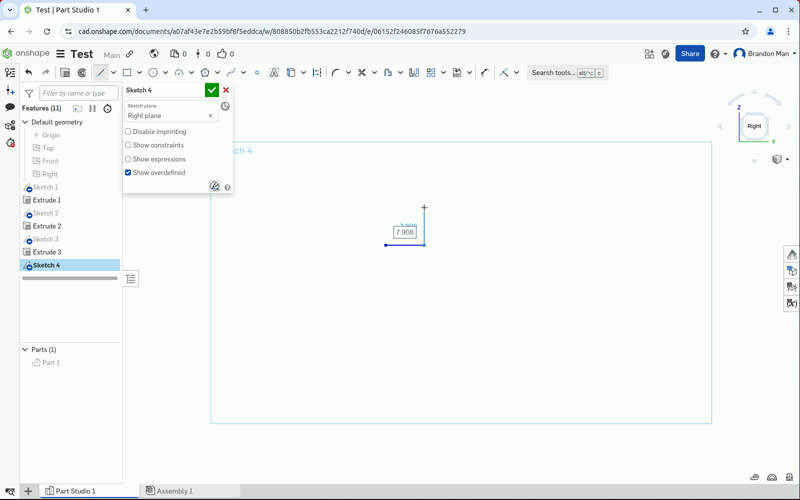
key_up(shift)
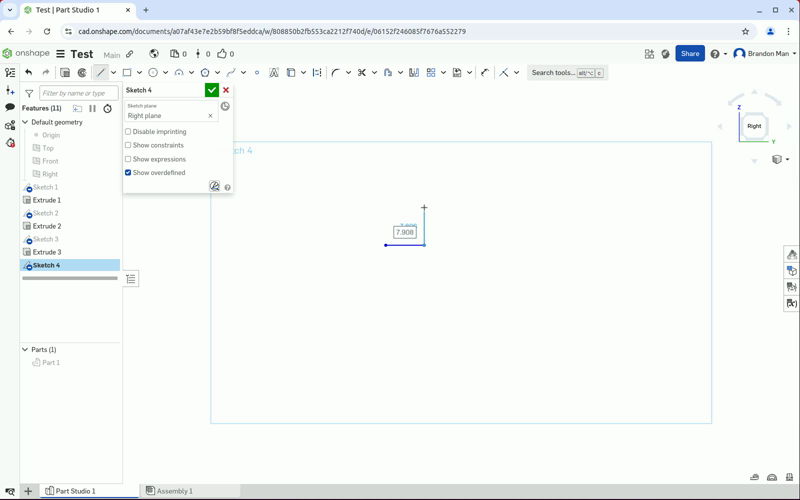
mouse_move(454, 207)
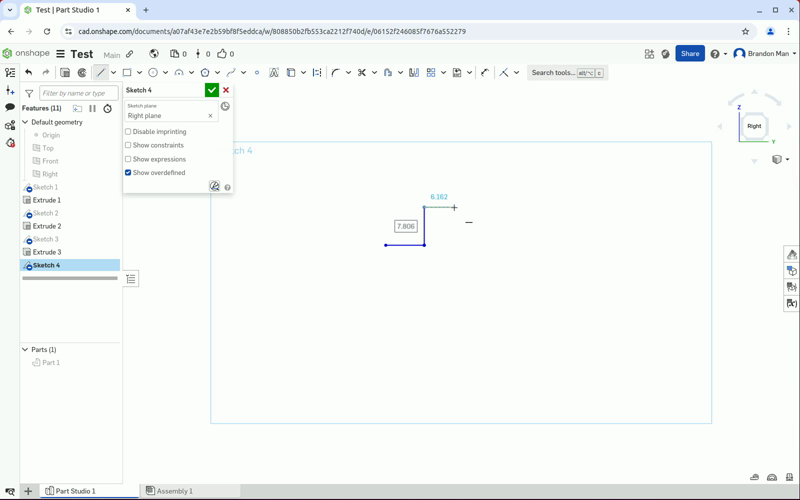
key_down(shift)
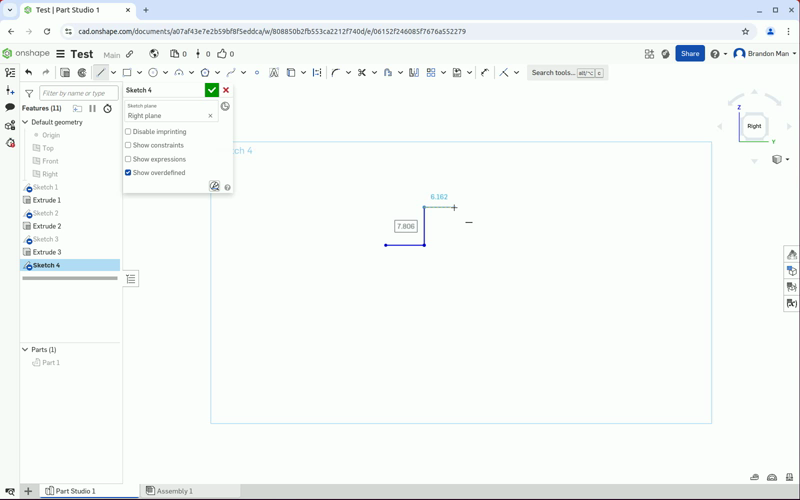
mouse_move(385, 245)
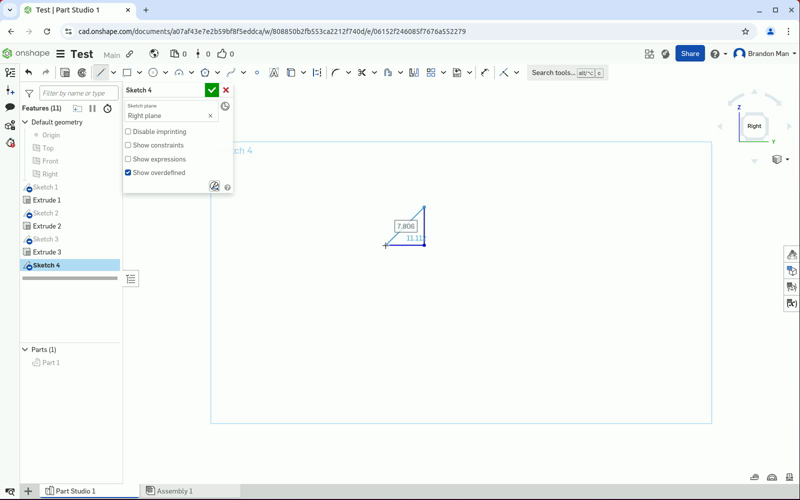
key_up(shift)
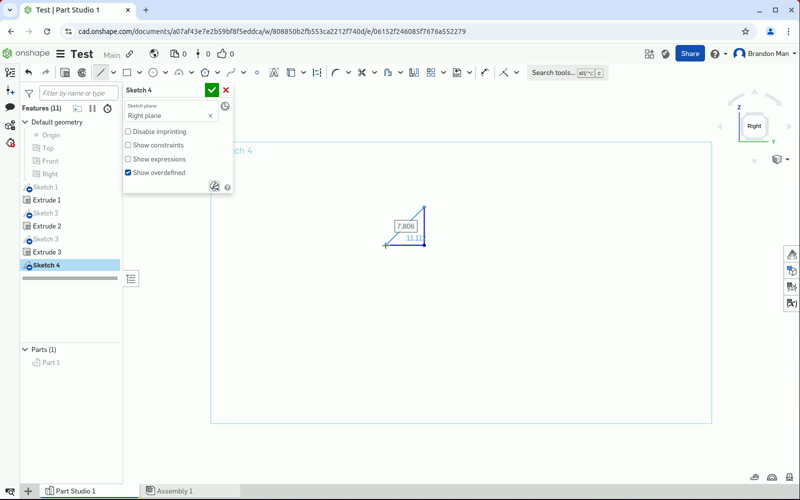
click(385, 245)
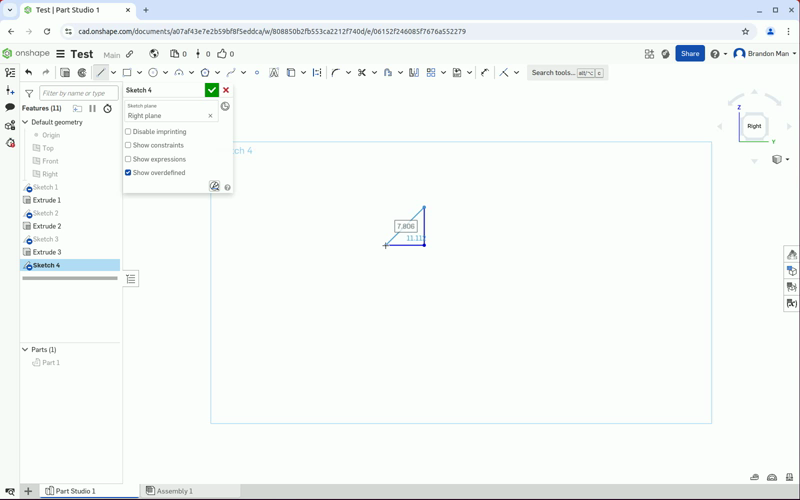
key(esc)
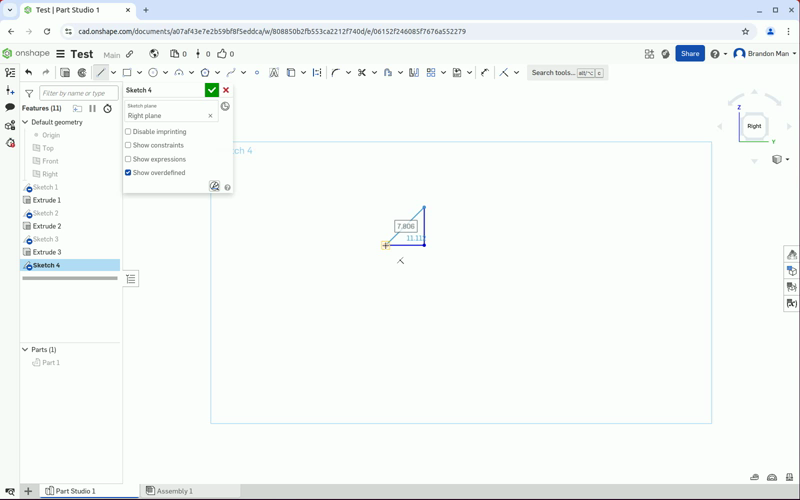
mouse_move(412, 239)
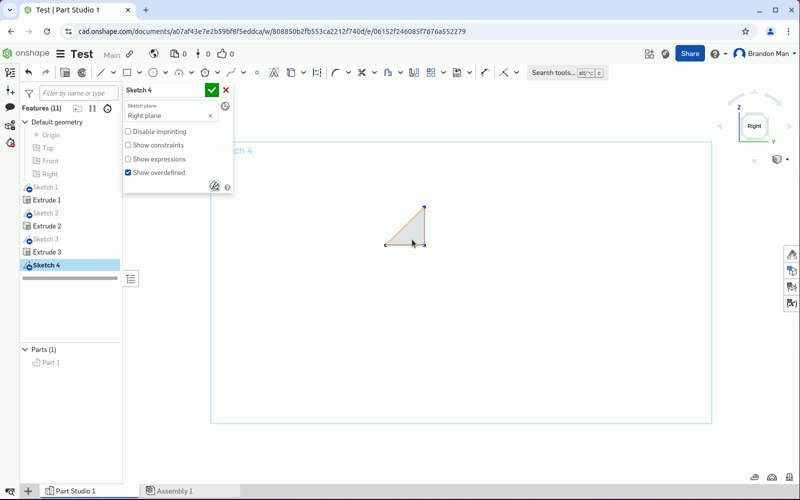
scroll(6)
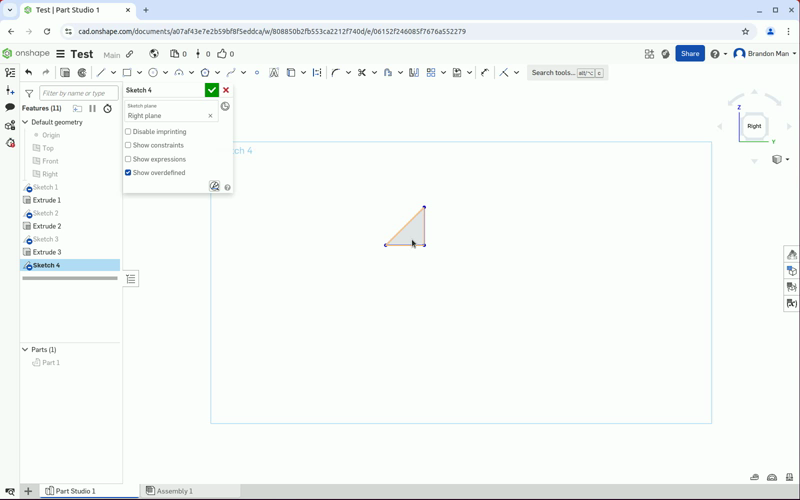
scroll(6)
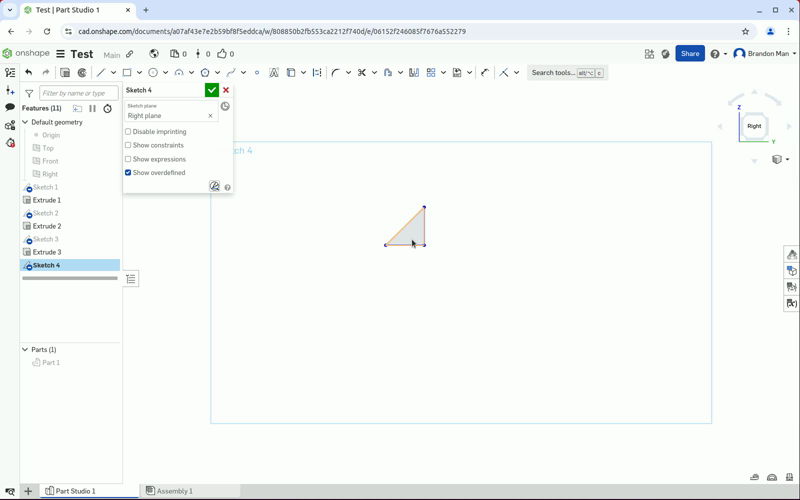
scroll(6)
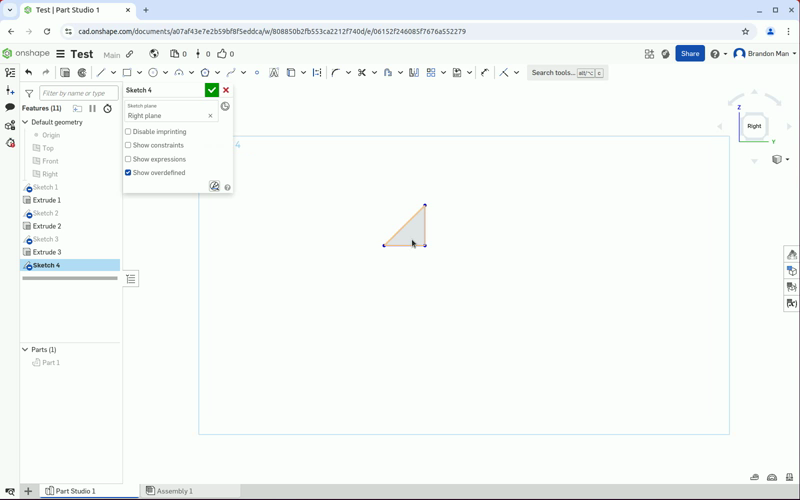
scroll(6)
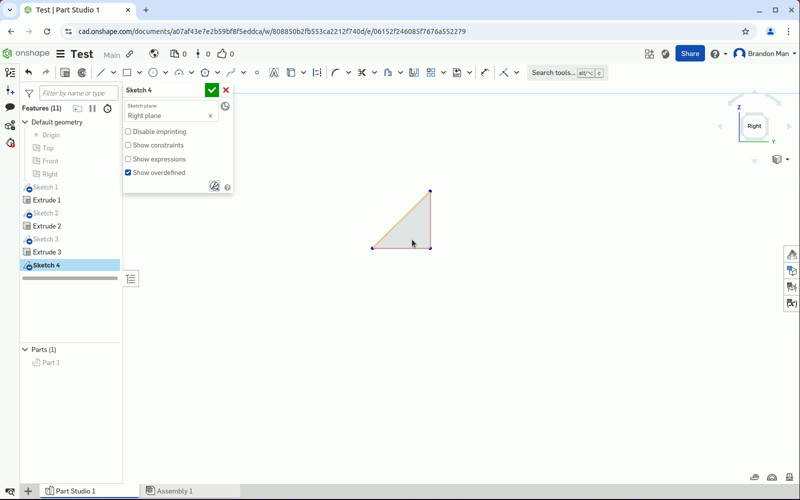
scroll(6)
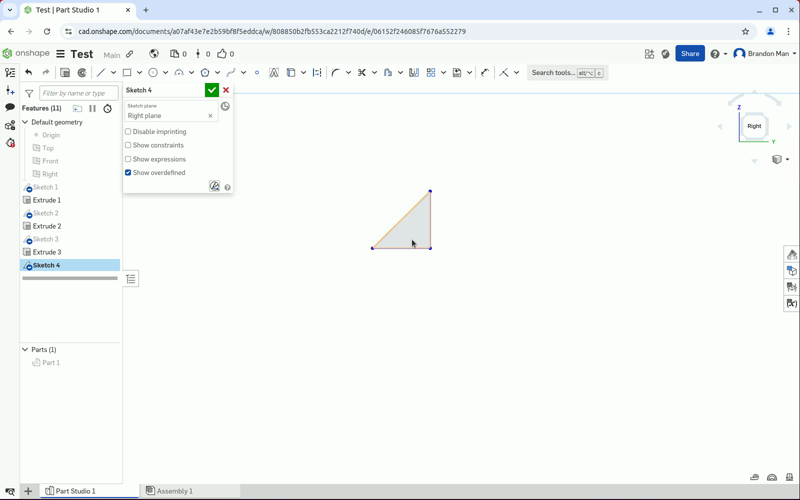
scroll(6)
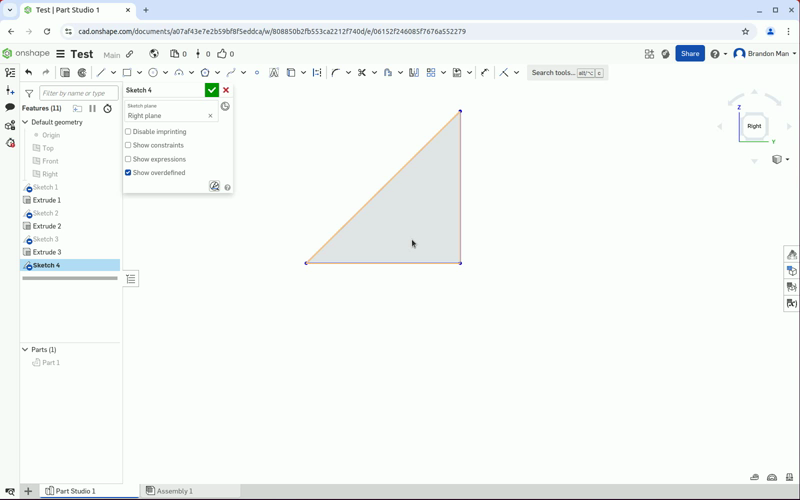
scroll(6)
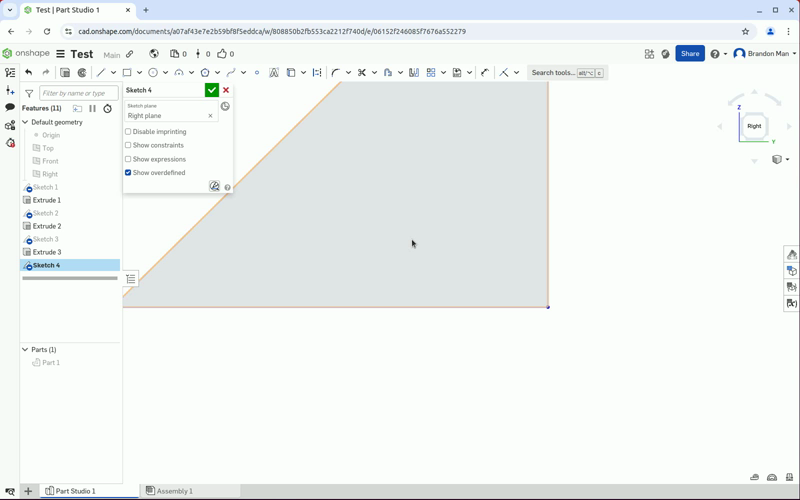
click(412, 239)
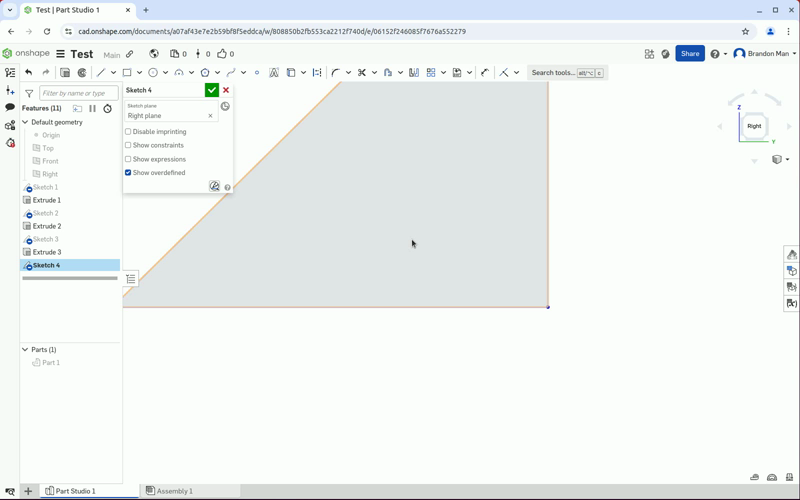
scroll(-6)
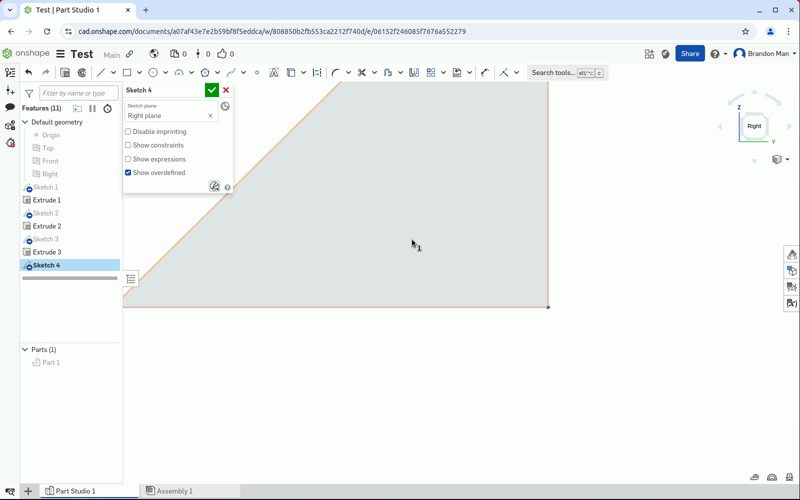
scroll(-6)
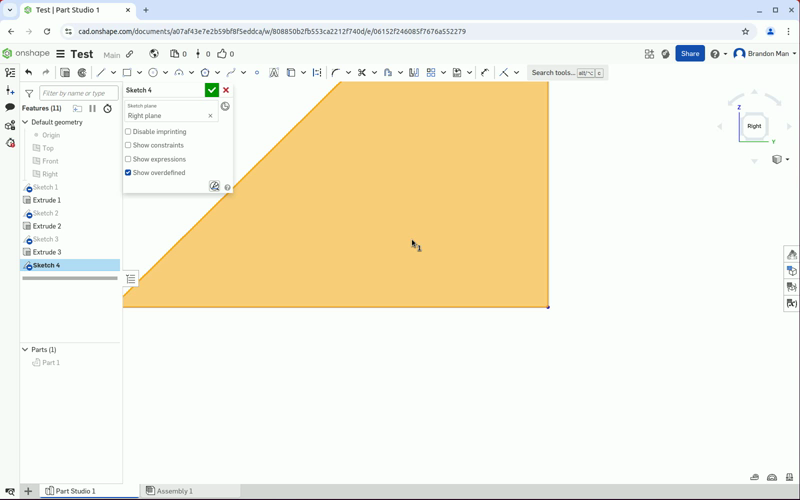
scroll(-6)
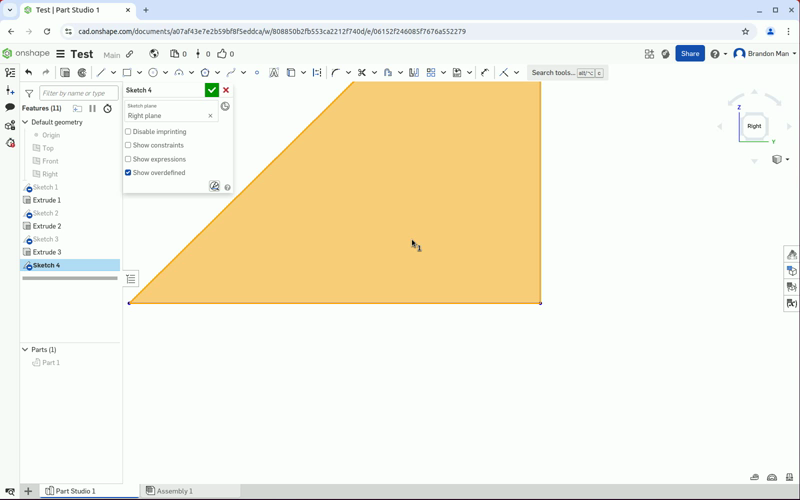
scroll(-6)
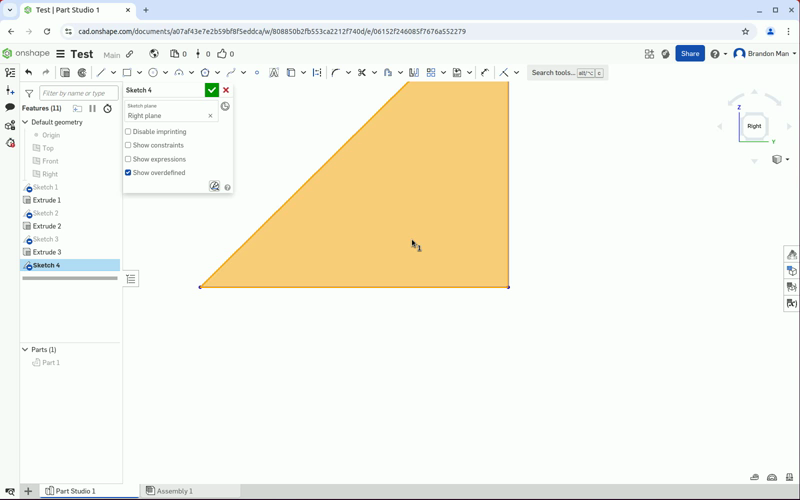
scroll(-6)
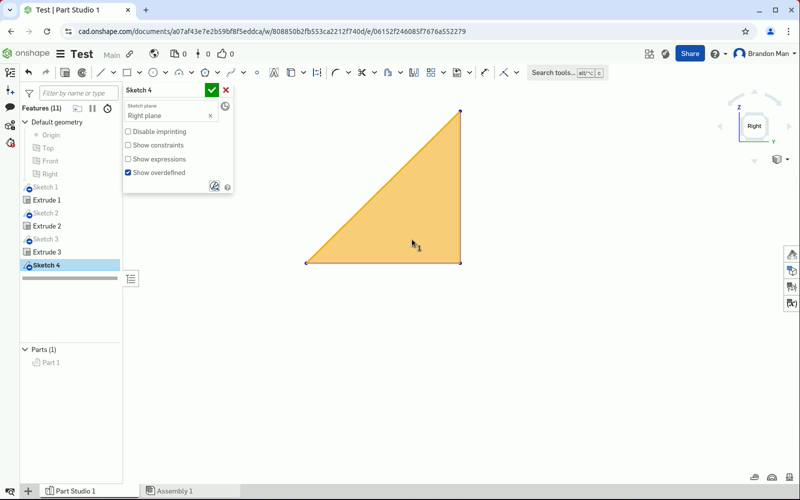
scroll(-6)
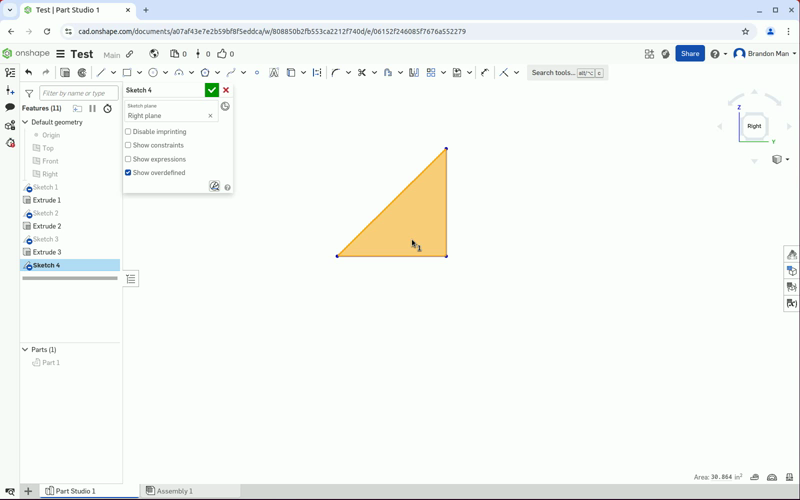
scroll(-6)
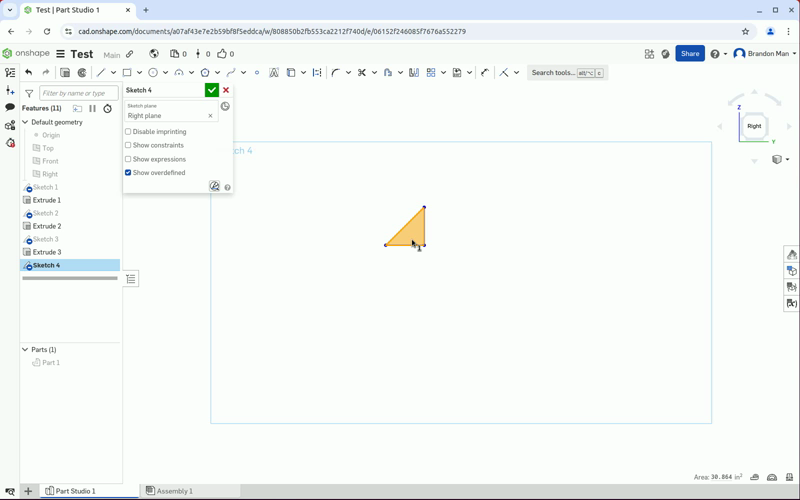
mouse_move(73, 352)
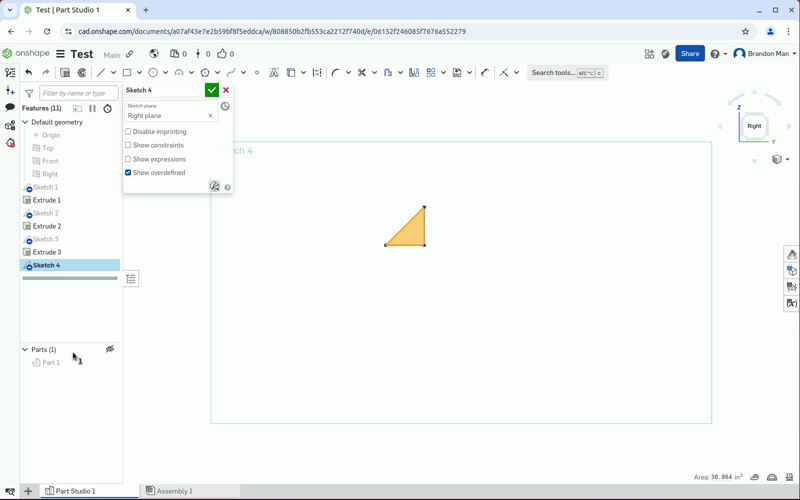
key(shift+y)
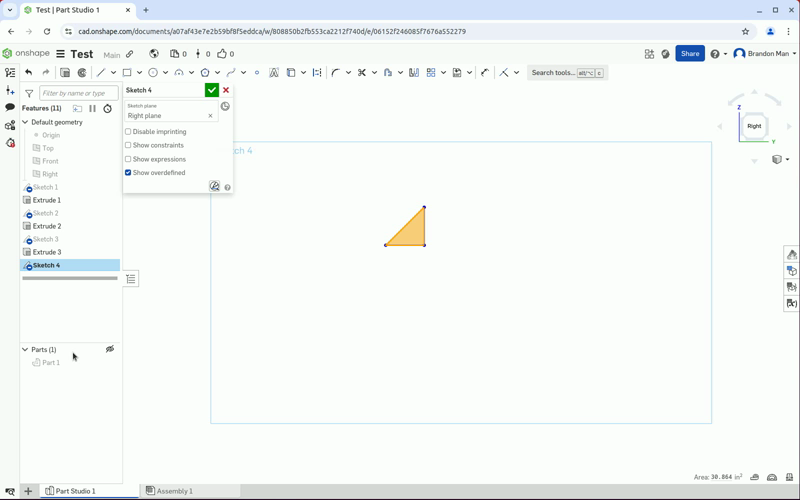
key(shift+e)
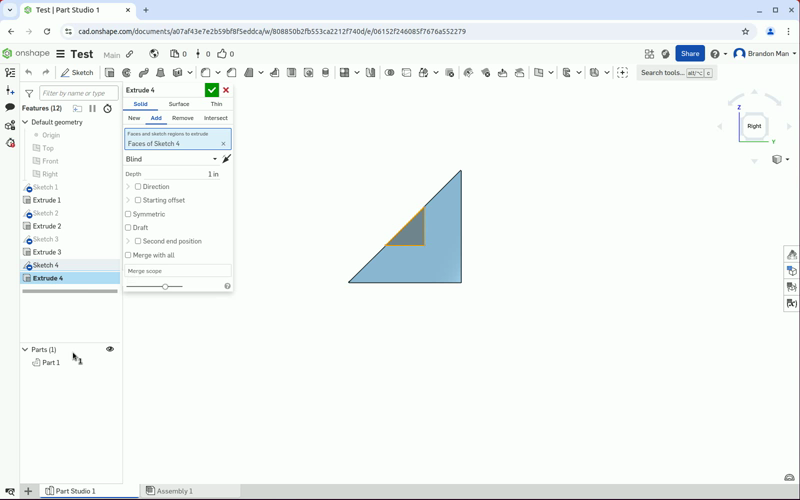
mouse_move(143, 106)
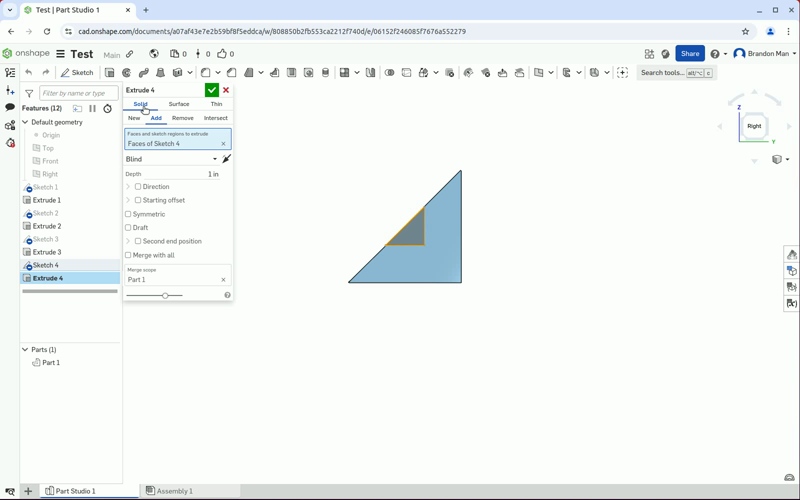
click(143, 106)
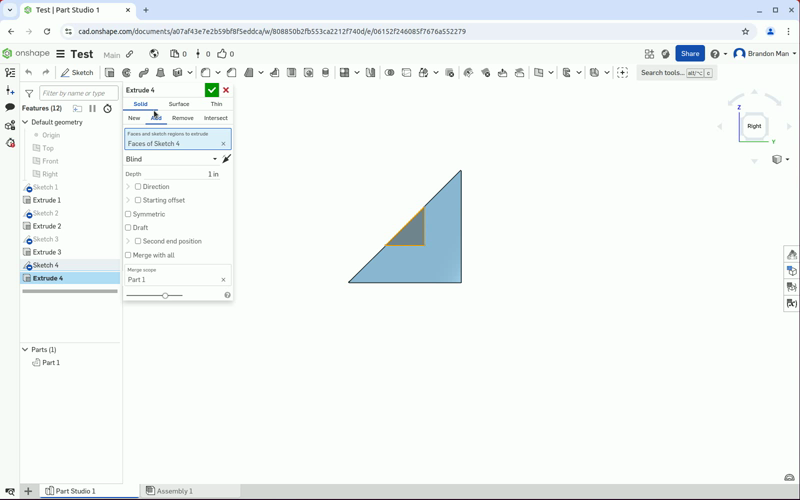
mouse_move(186, 120)
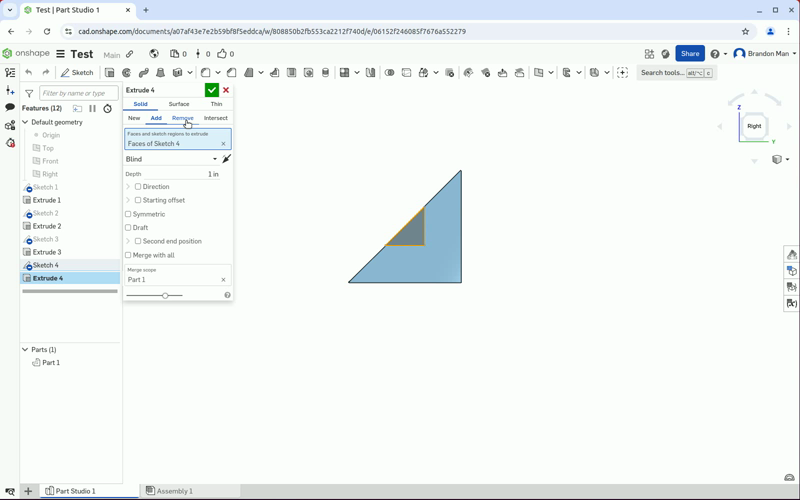
click(186, 120)
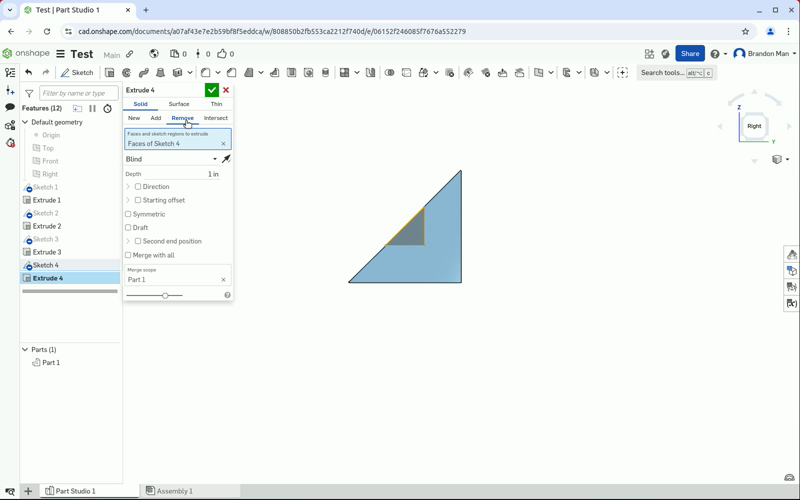
key(tab, 4)
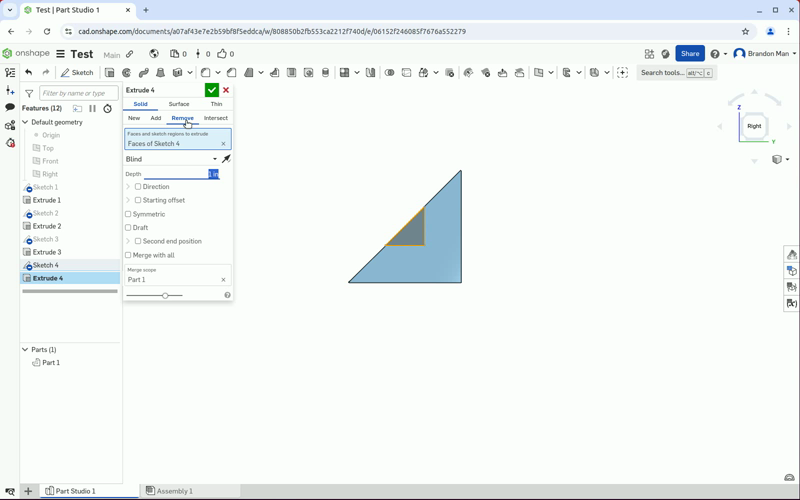
text(23.108)
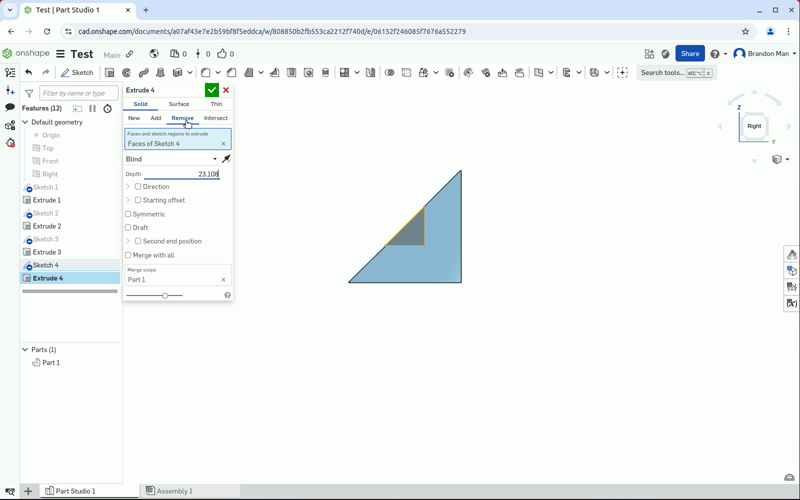
key(tab, 3)
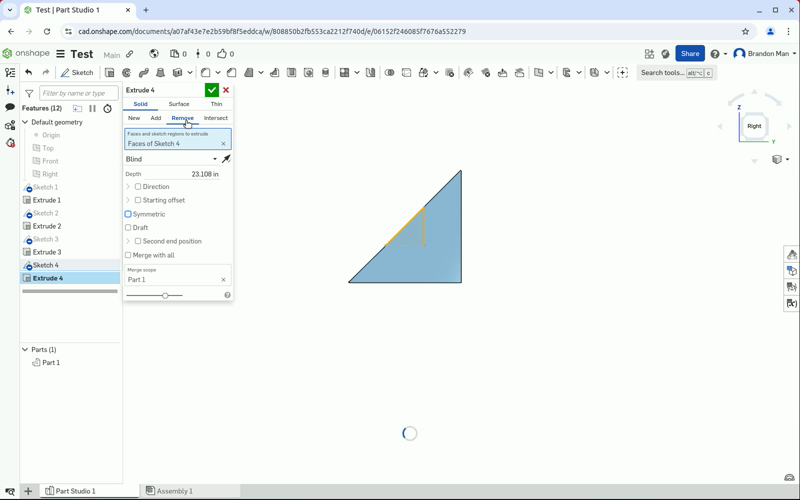
key(space)
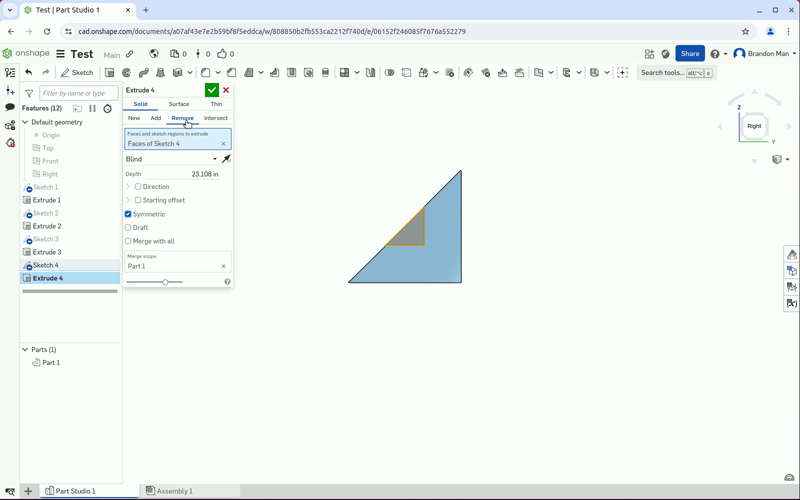
key(tab, 2)
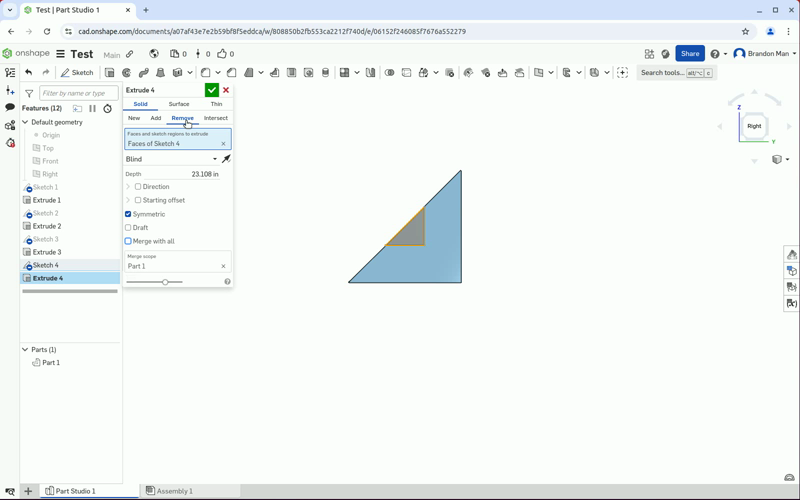
key(space)
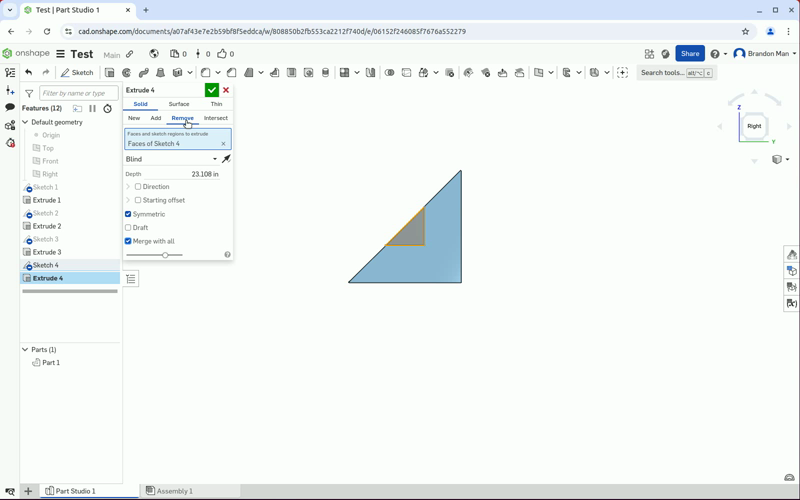
key(enter)
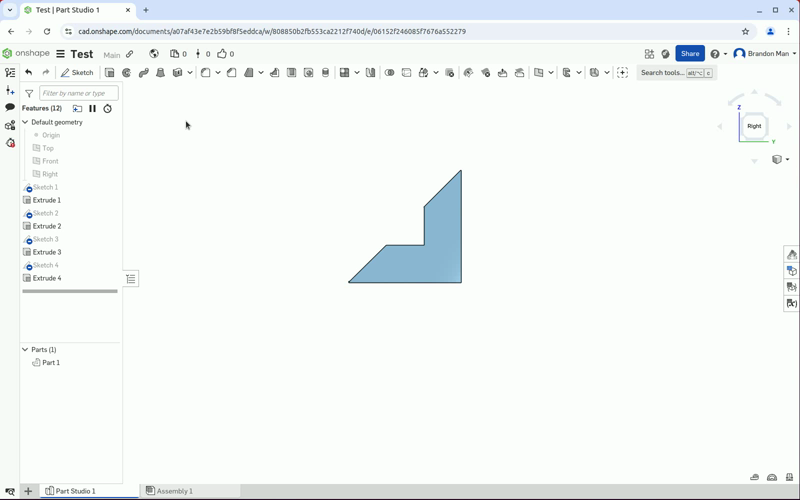
key(shift+h)
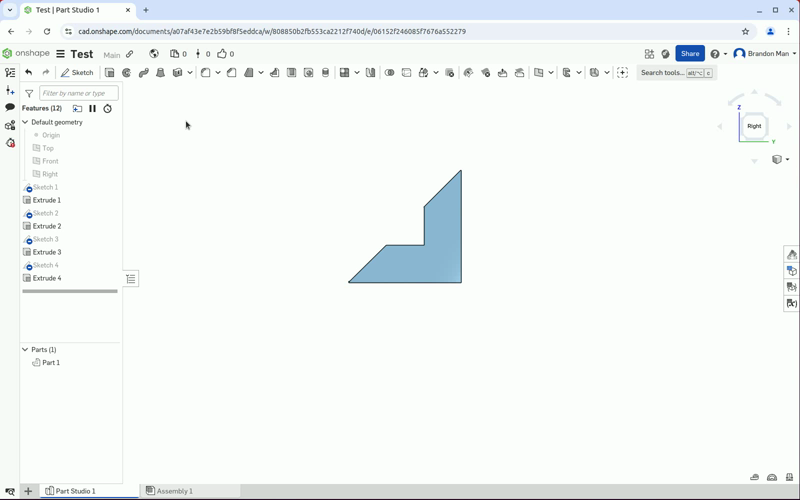
key(shift+h)
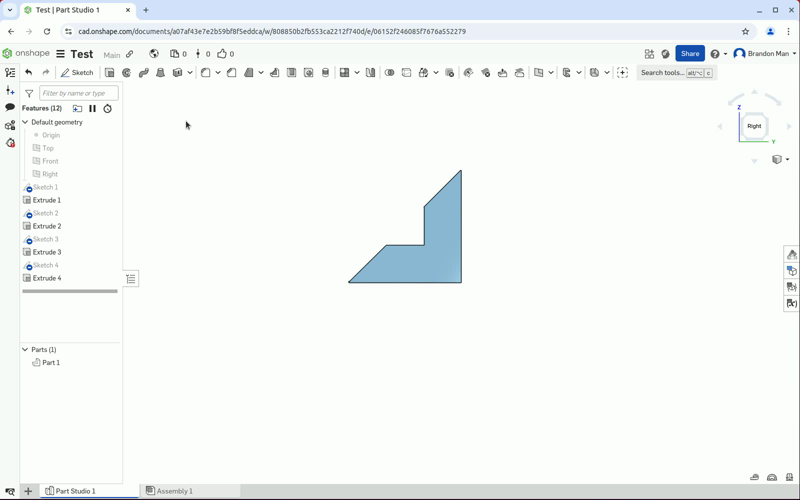
key(shift+7)
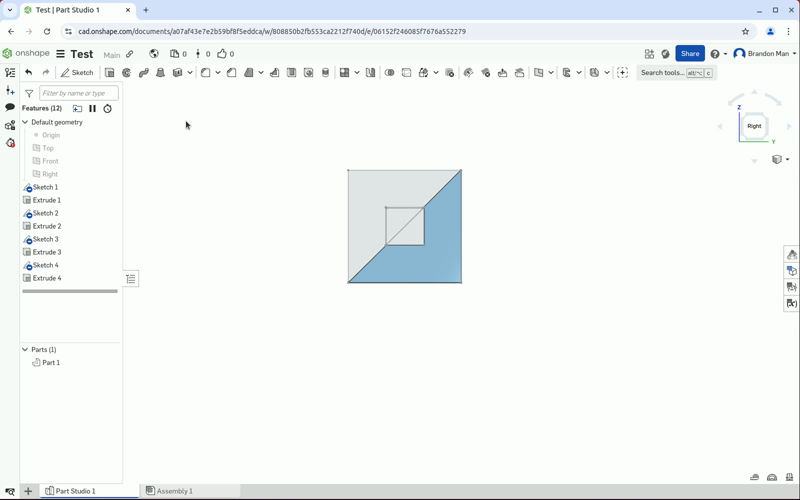
key(right, 2)
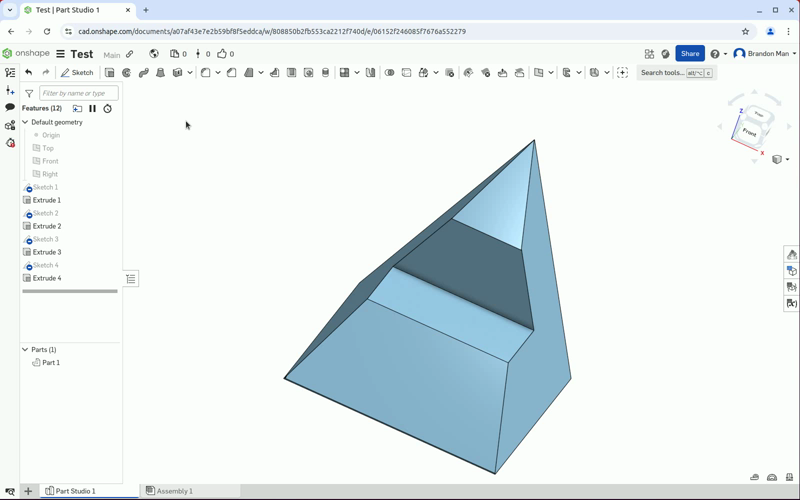
key(down, 2)
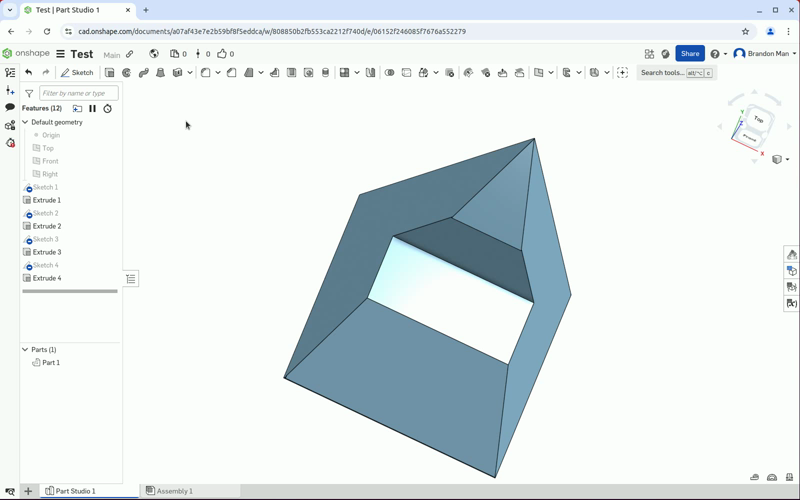
key(up, 2)
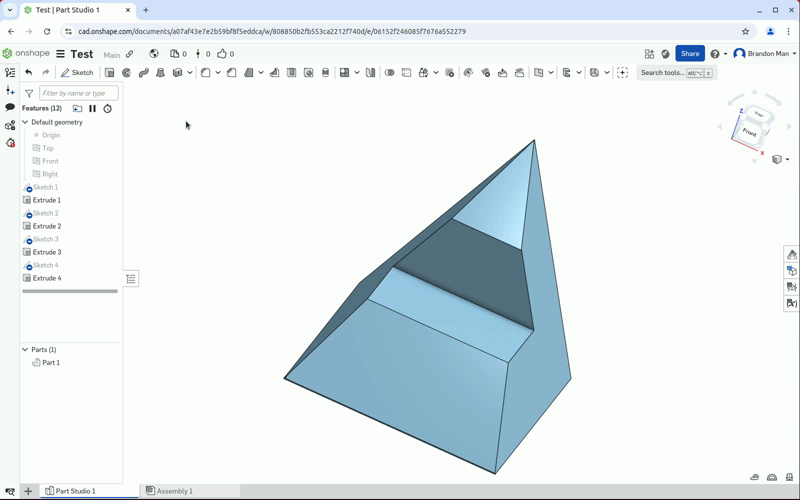
key(left, 2)
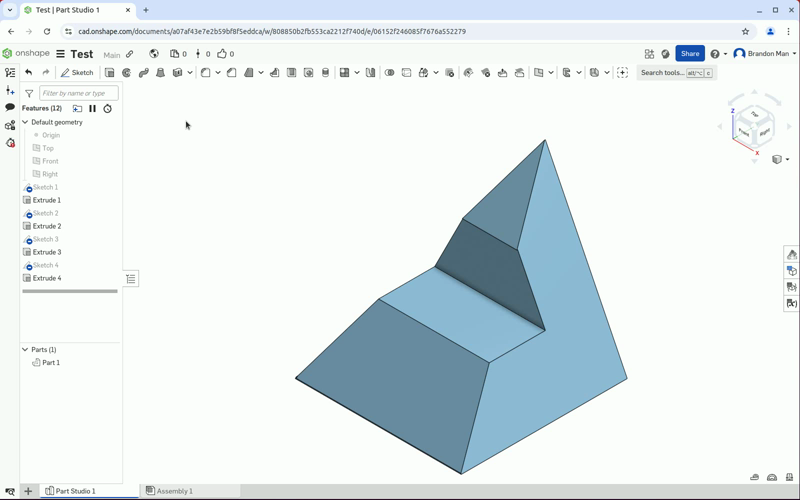
mouse_move(73, 189)
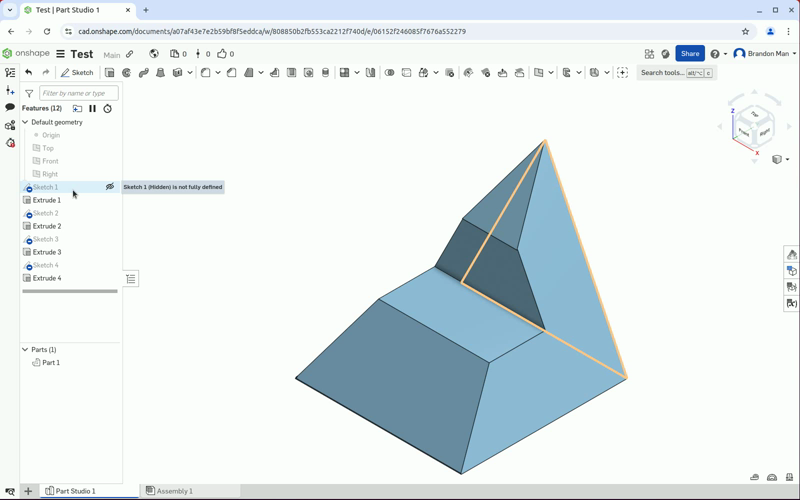
click(73, 189)